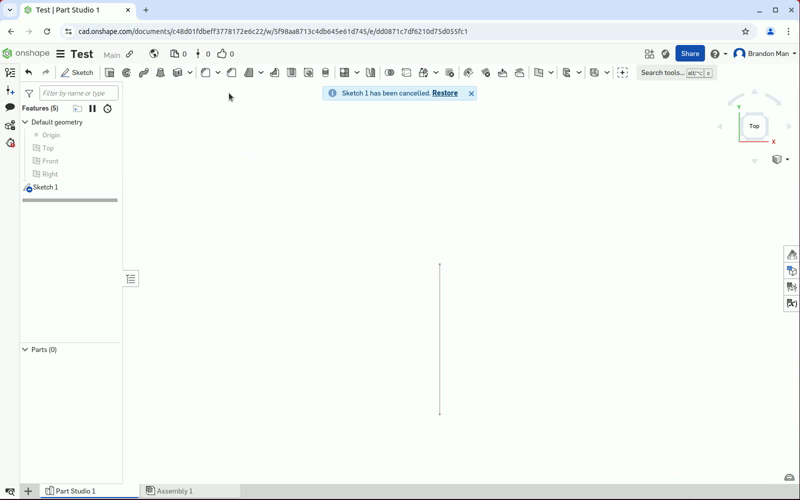
key(shift+h)
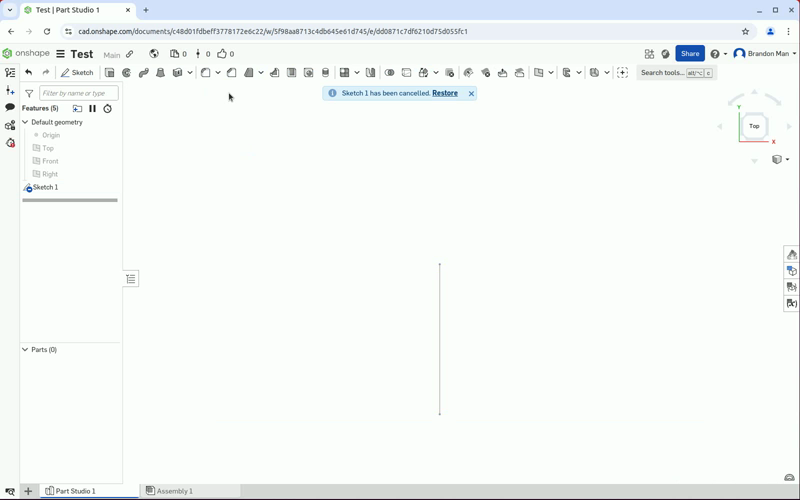
key(shift+s)
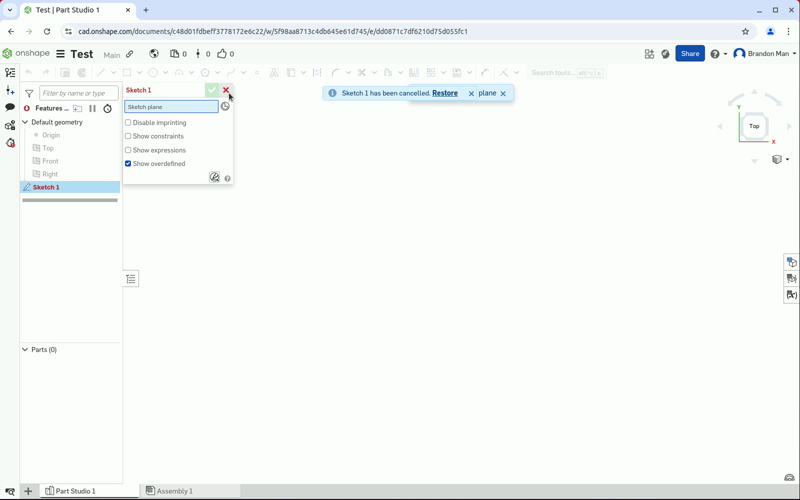
mouse_move(73, 150)
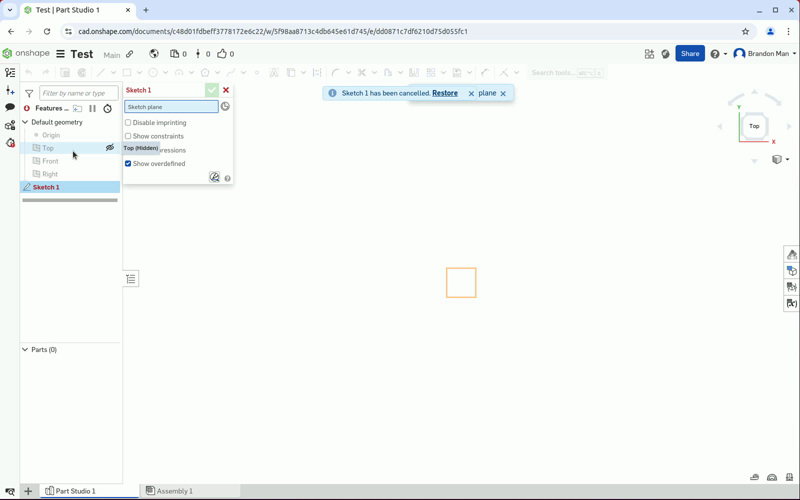
click(73, 150)
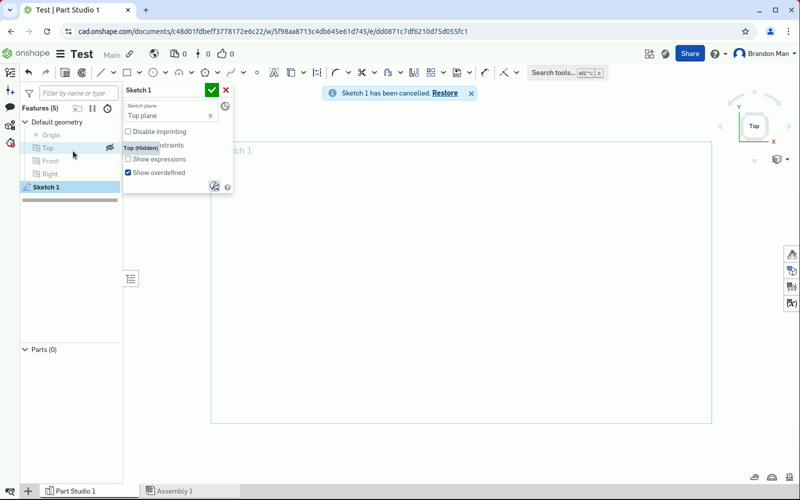
mouse_move(73, 352)
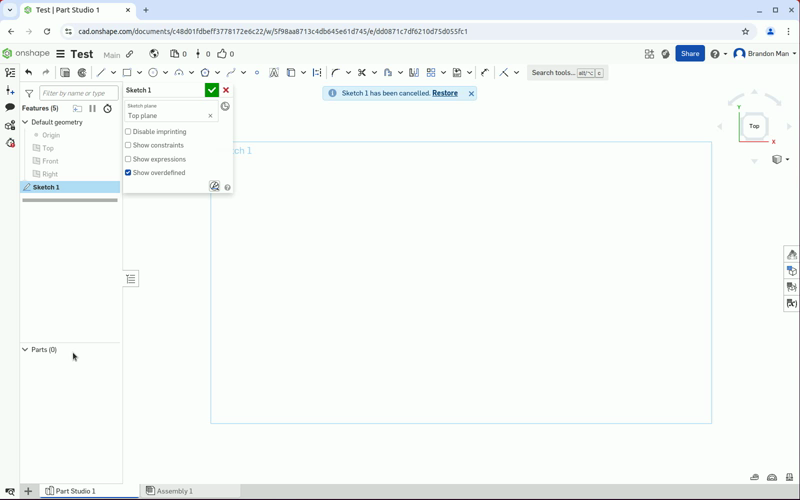
key(y)
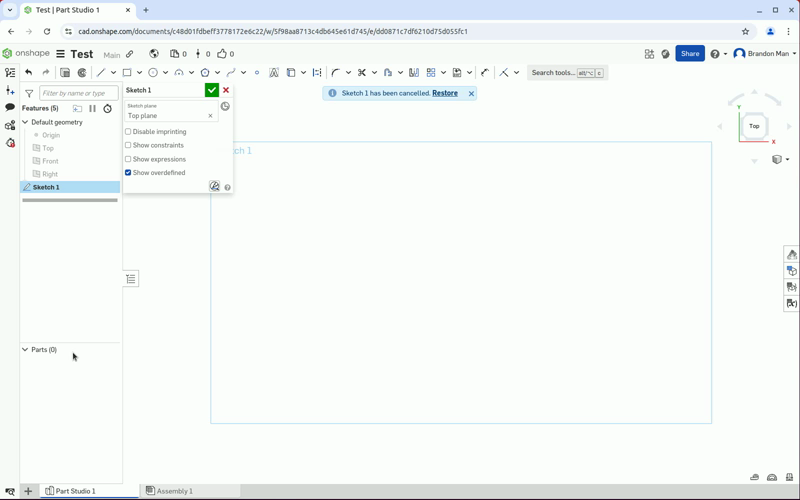
key(l)
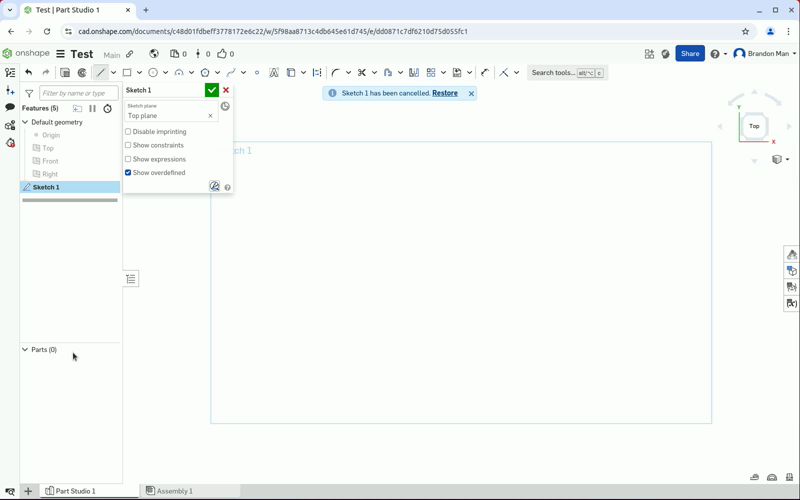
key_down(shift)
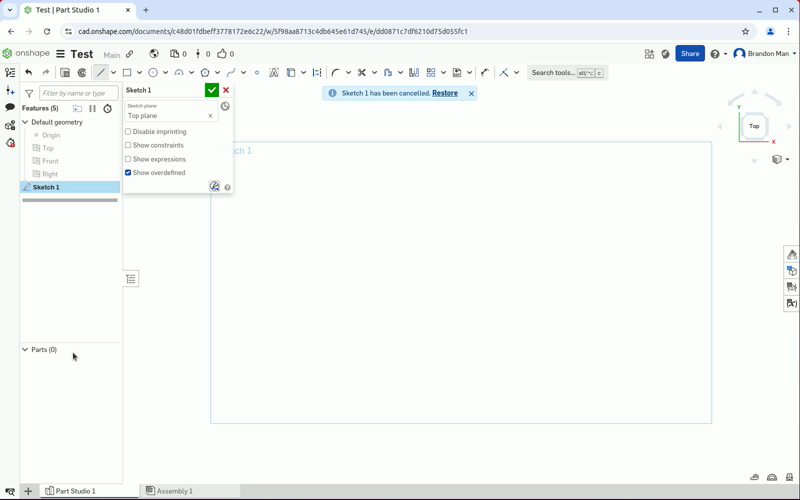
mouse_move(390, 312)
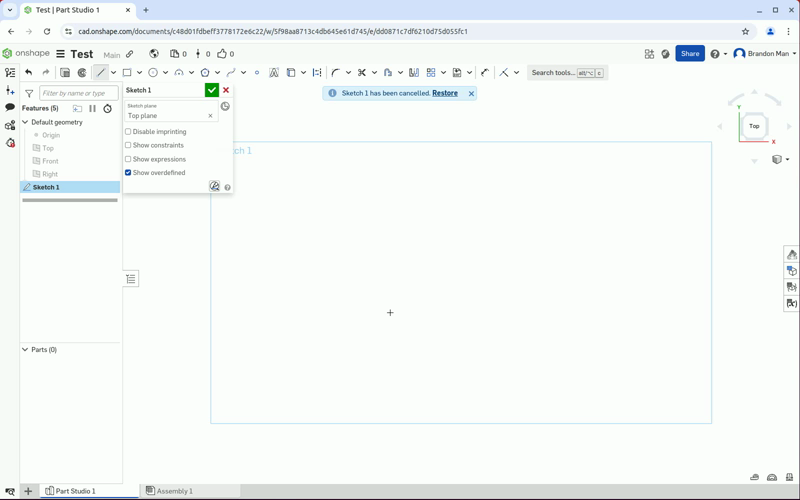
click(390, 312)
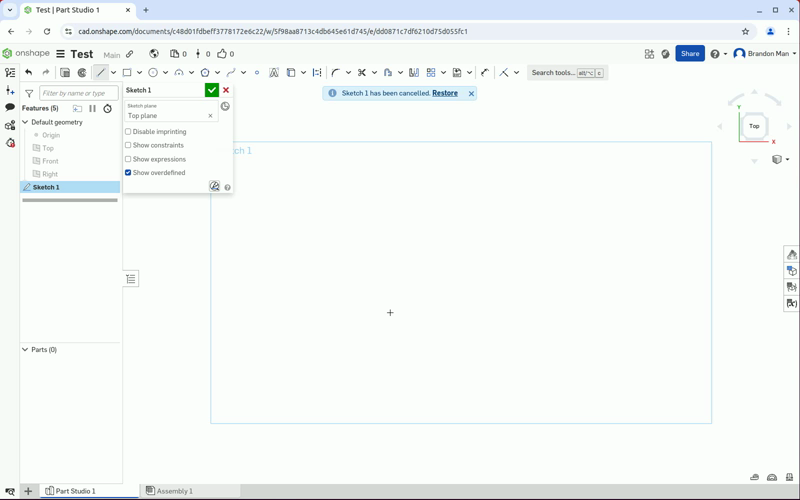
key_up(shift)
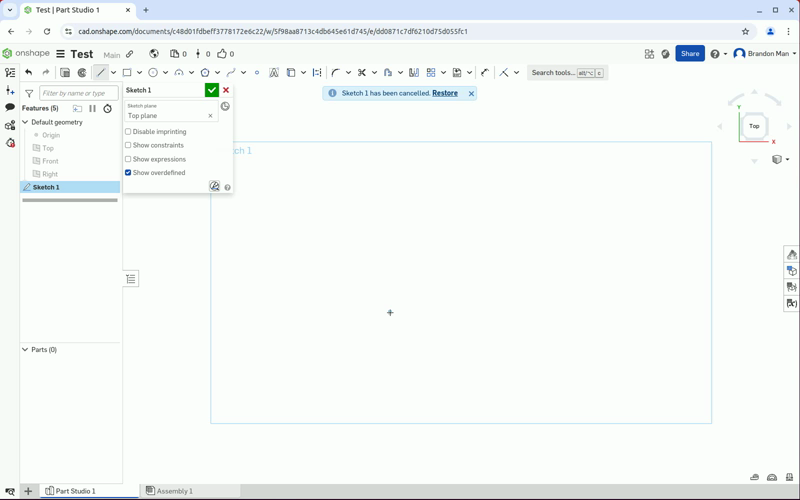
key_down(shift)
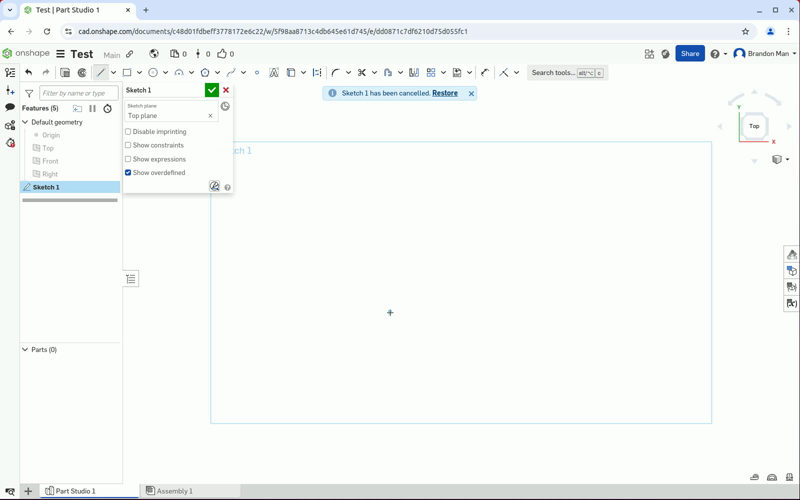
mouse_move(420, 312)
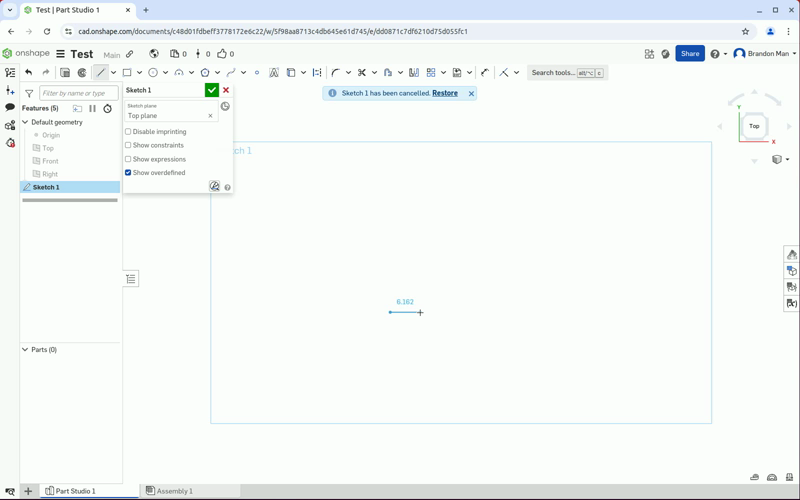
mouse_move(431, 353)
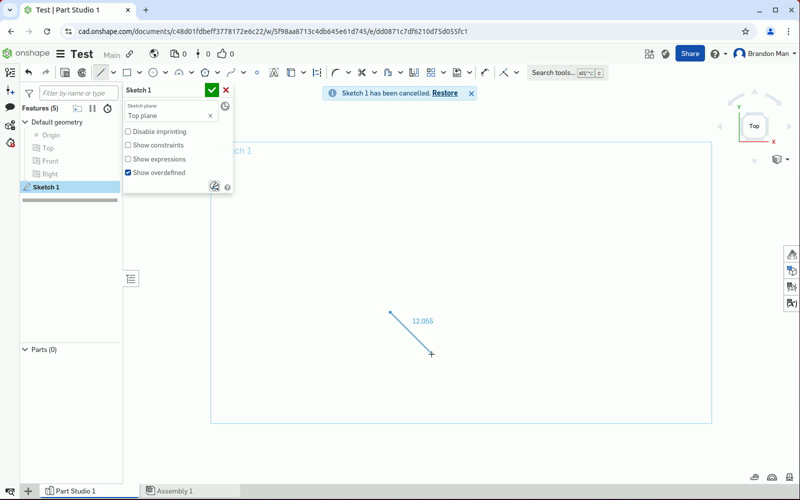
click(431, 353)
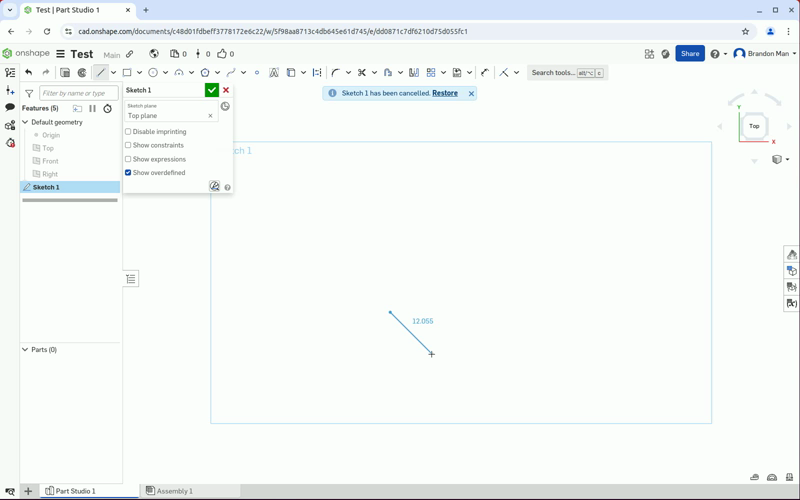
key_up(shift)
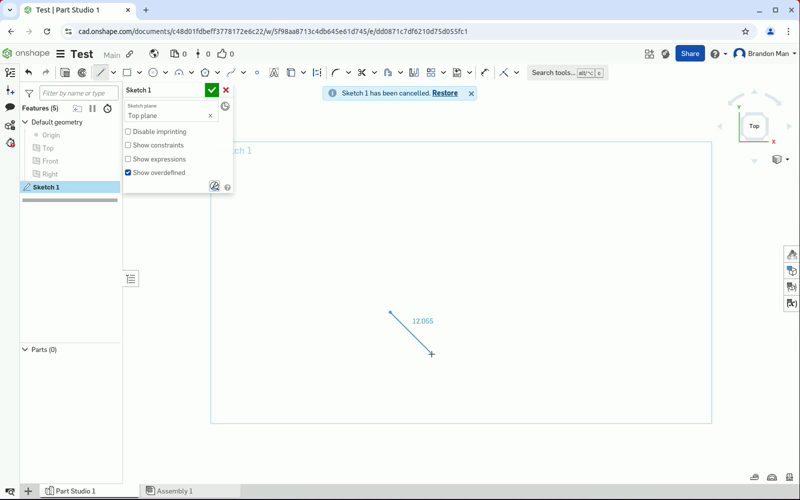
key_down(shift)
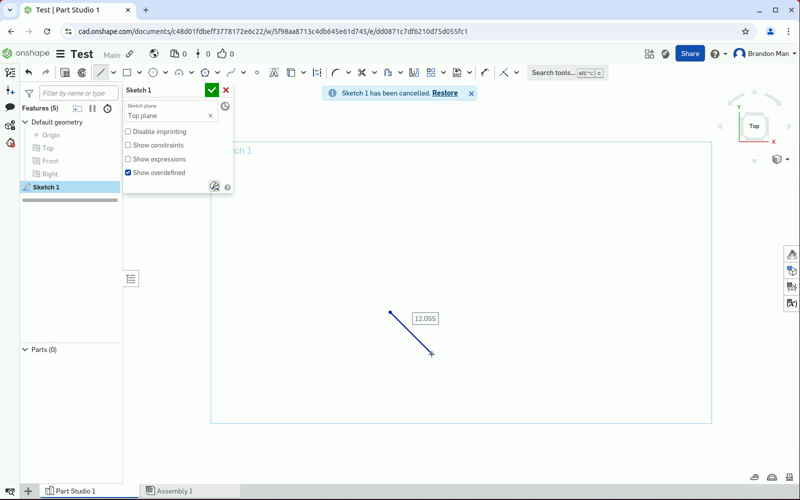
mouse_move(461, 353)
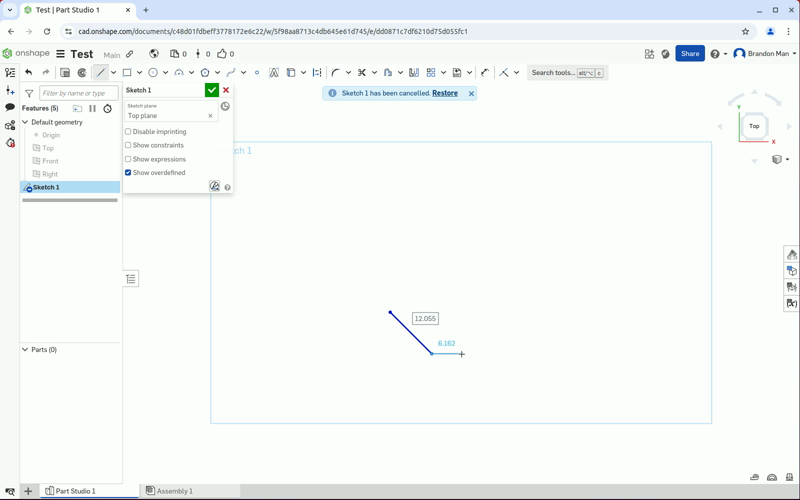
mouse_move(490, 353)
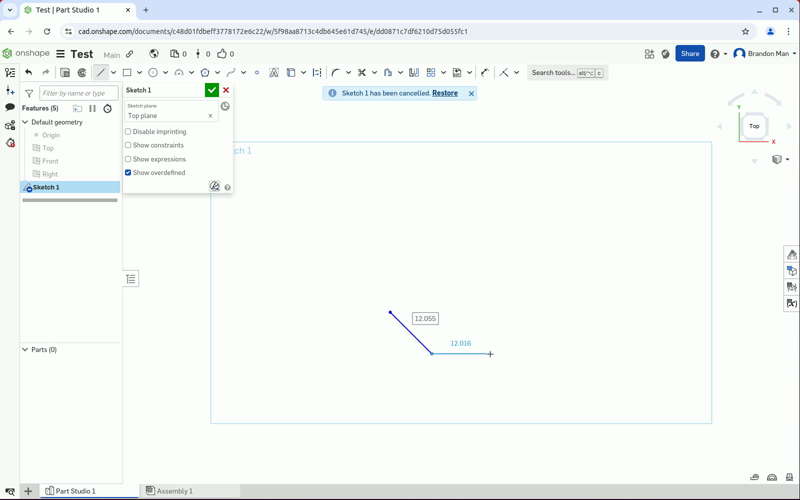
click(490, 353)
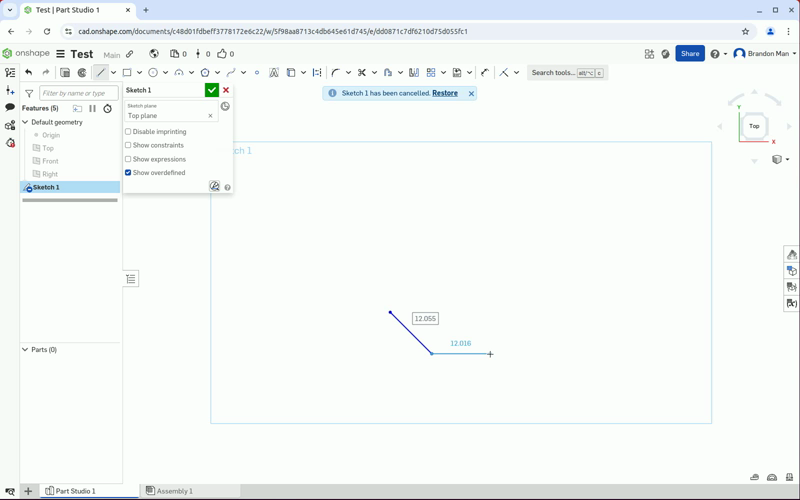
key_up(shift)
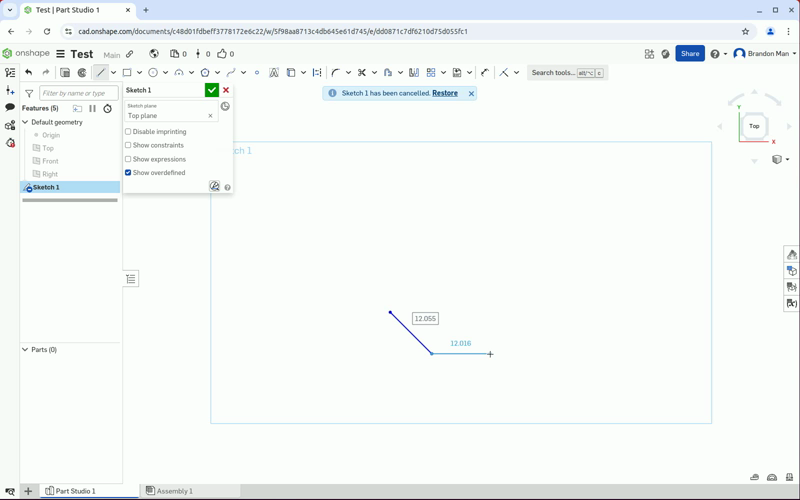
key_down(shift)
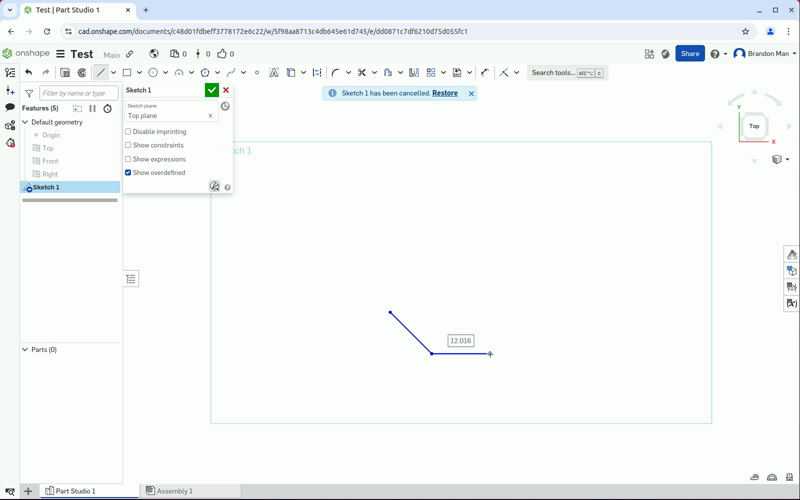
mouse_move(520, 353)
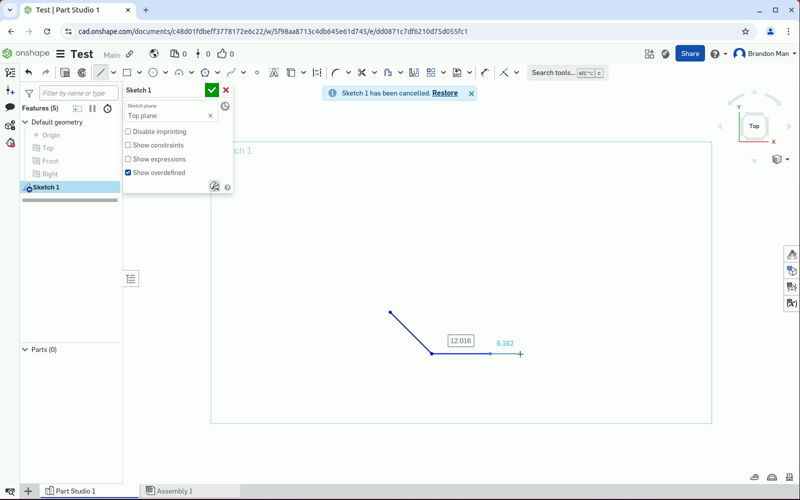
mouse_move(531, 312)
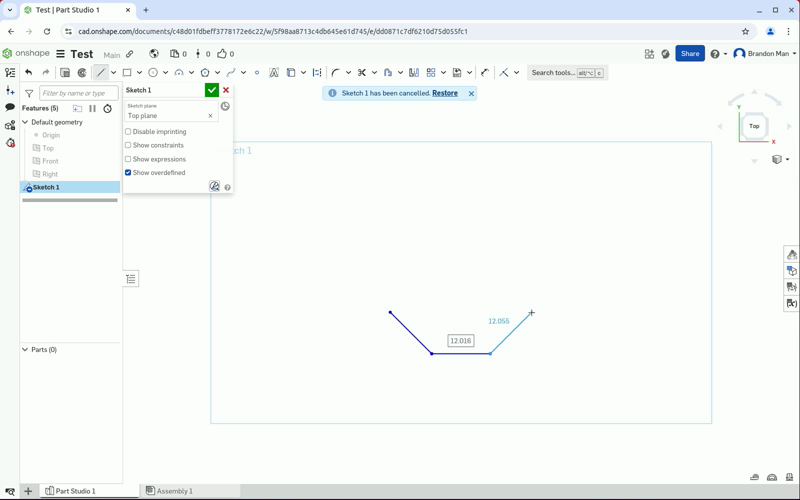
click(531, 312)
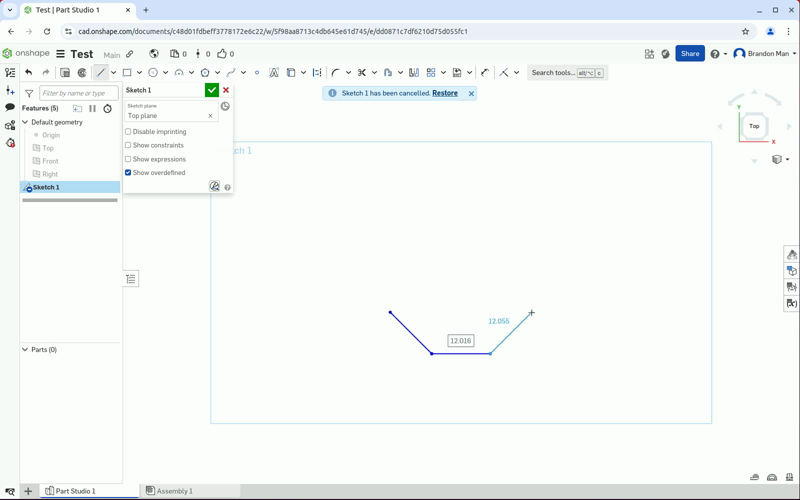
key_up(shift)
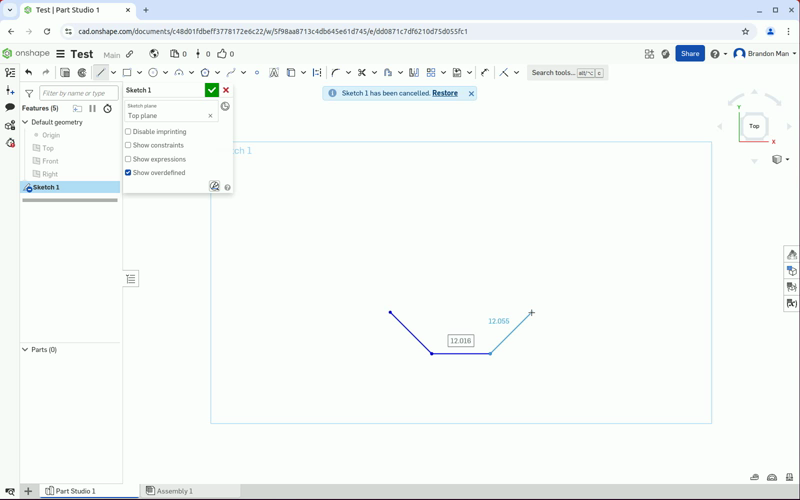
key_down(shift)
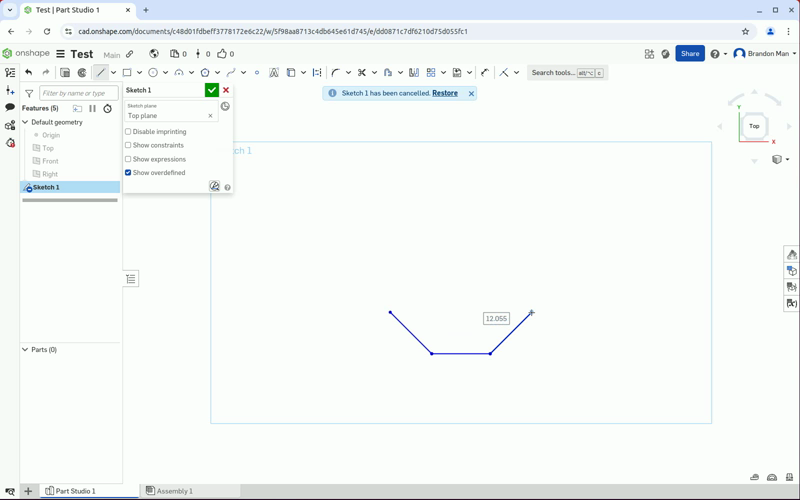
mouse_move(561, 312)
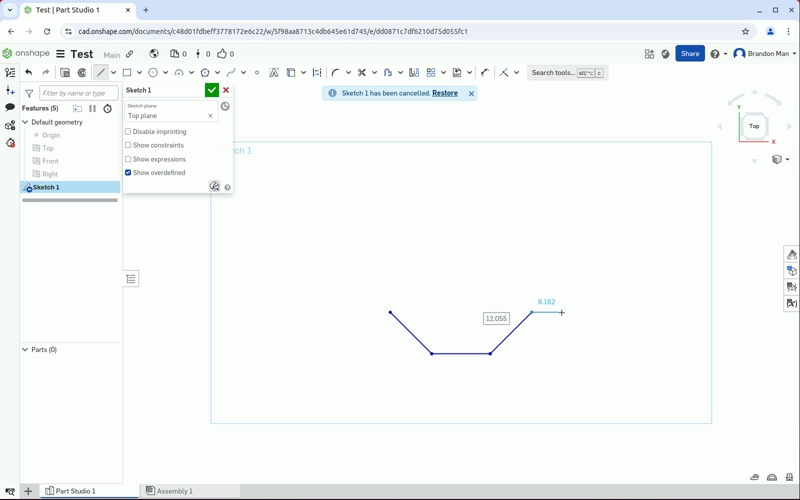
mouse_move(531, 254)
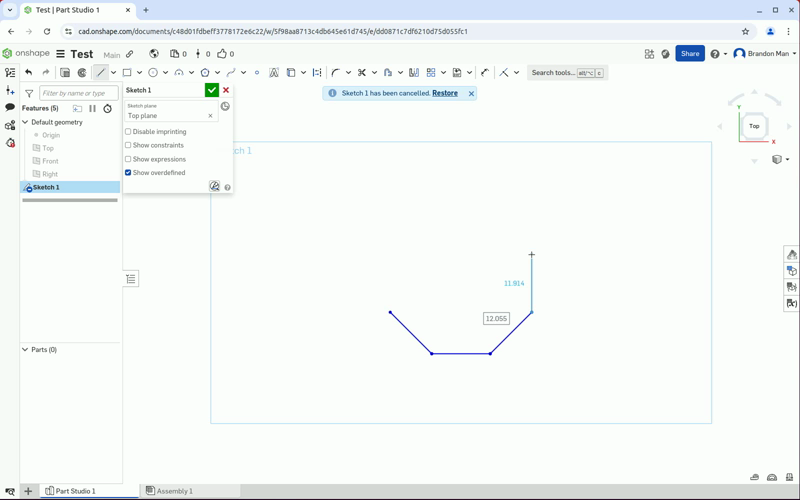
click(531, 254)
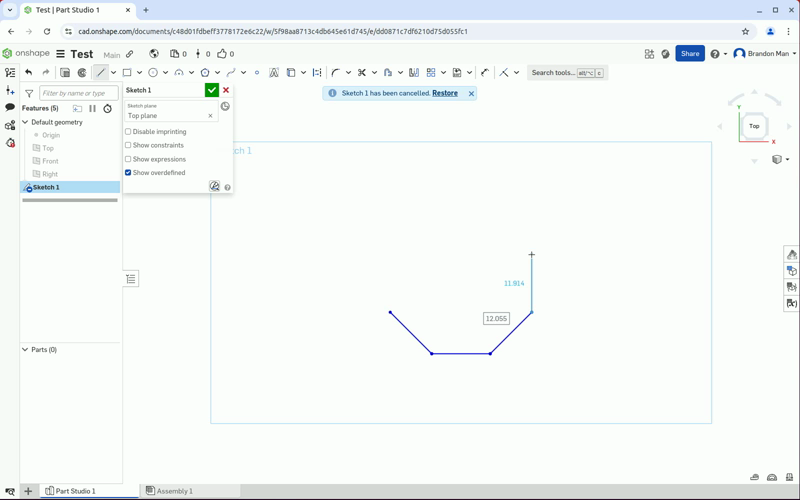
key_up(shift)
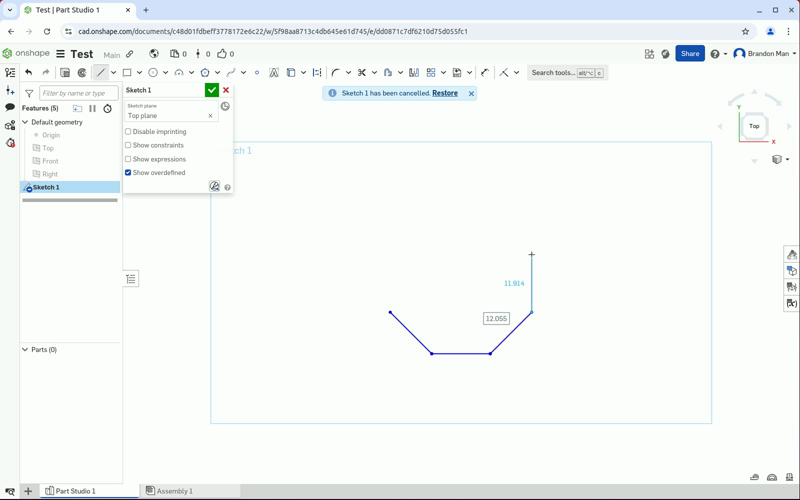
key_down(shift)
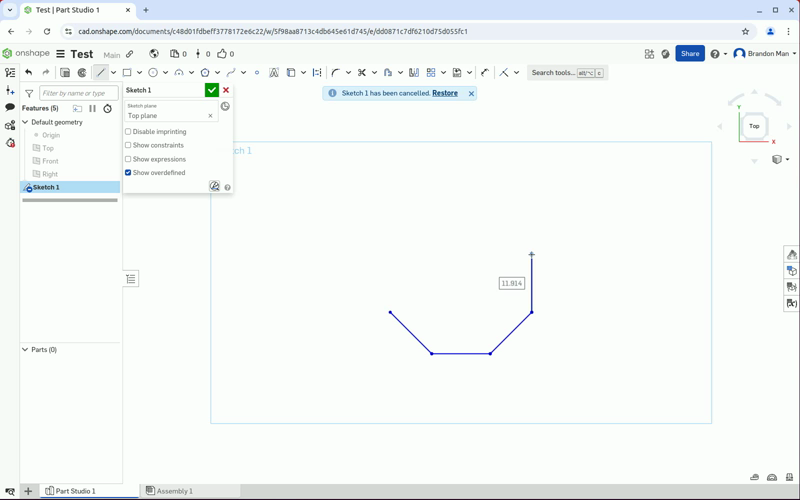
mouse_move(561, 254)
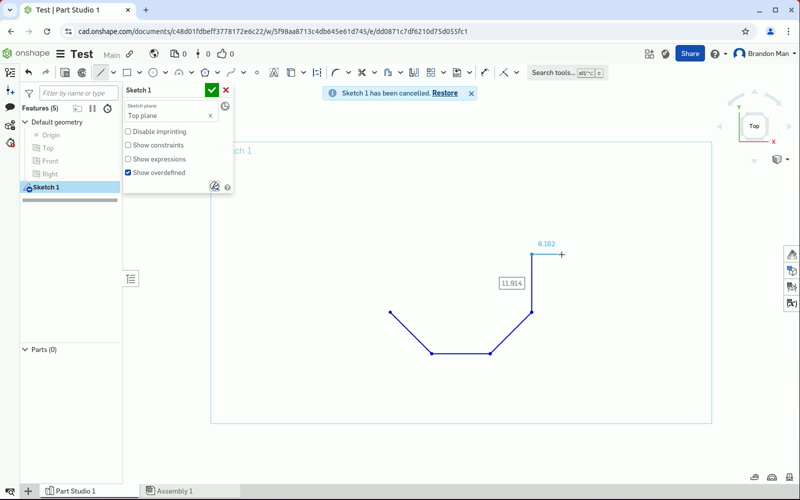
mouse_move(490, 212)
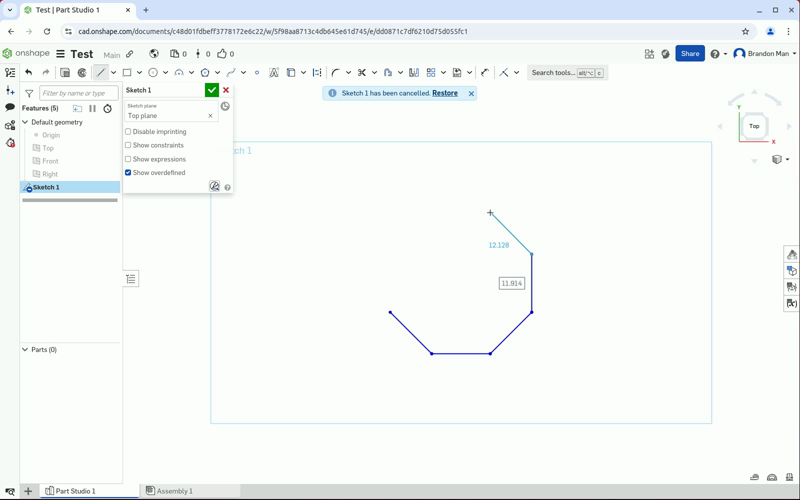
click(490, 212)
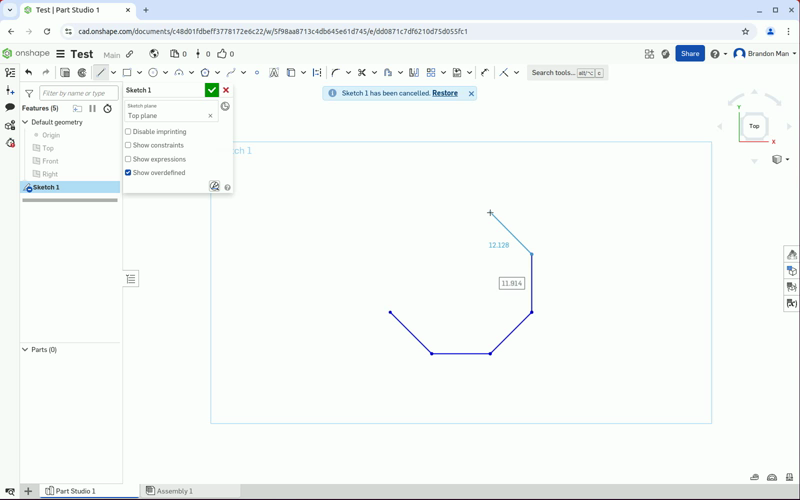
key_up(shift)
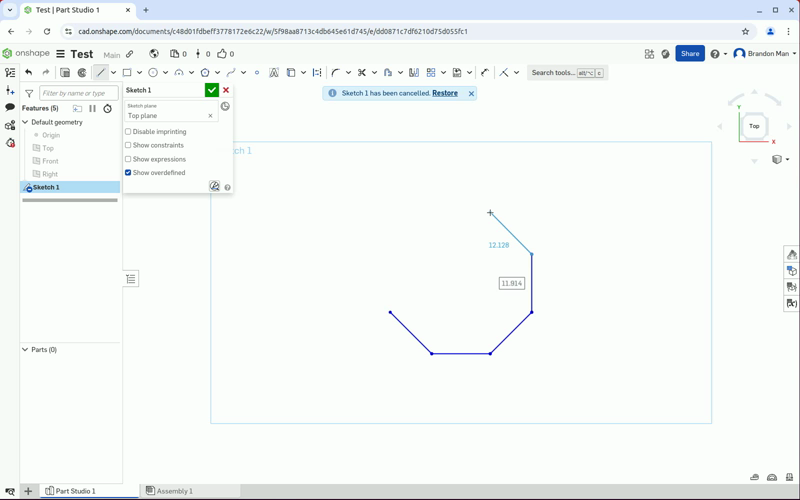
key_down(shift)
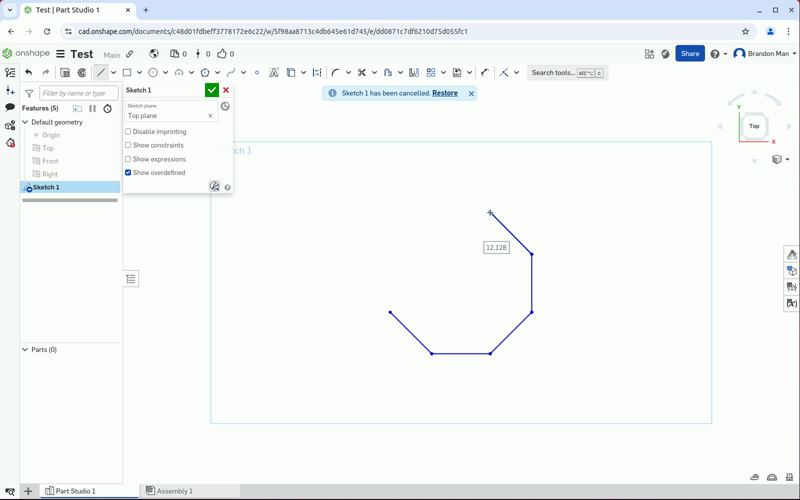
mouse_move(520, 212)
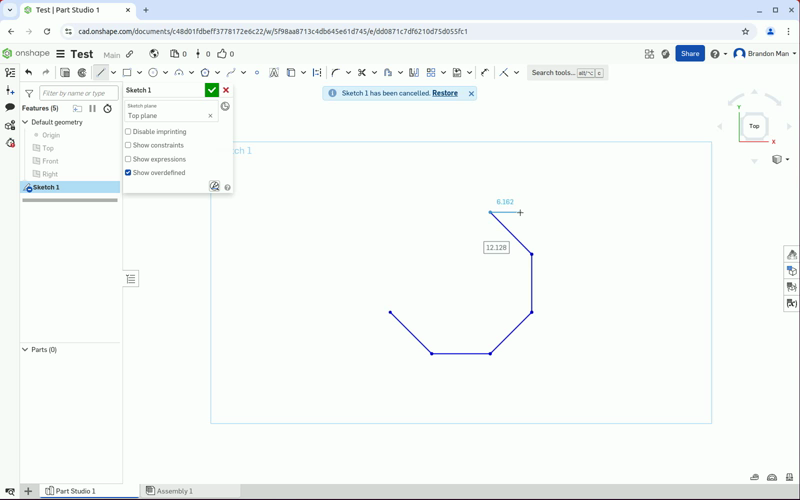
mouse_move(431, 212)
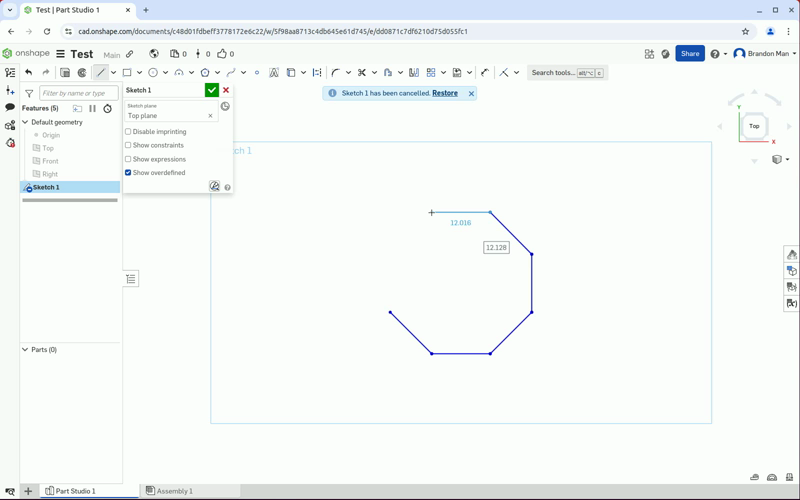
click(431, 212)
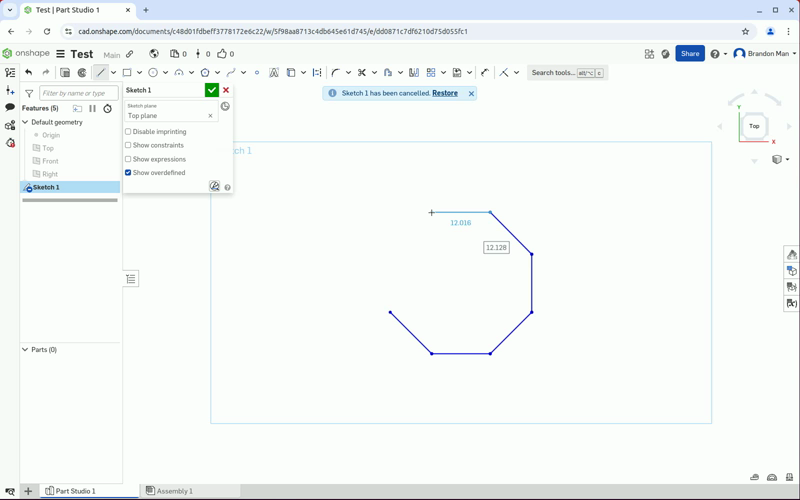
key_up(shift)
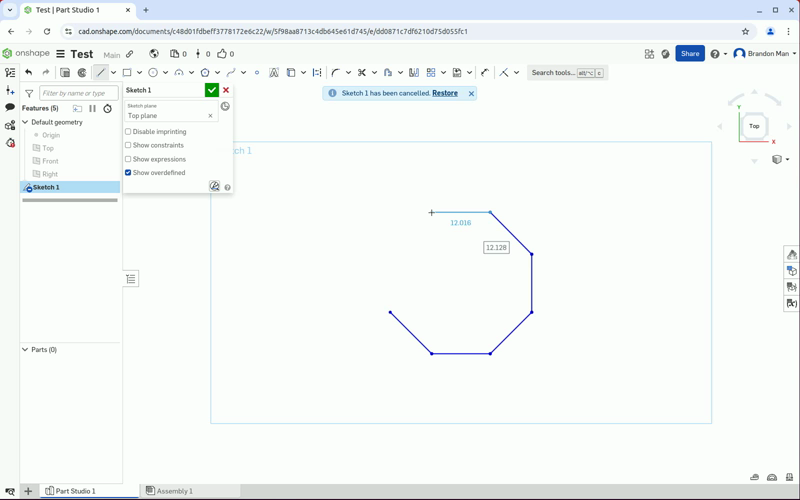
key_down(shift)
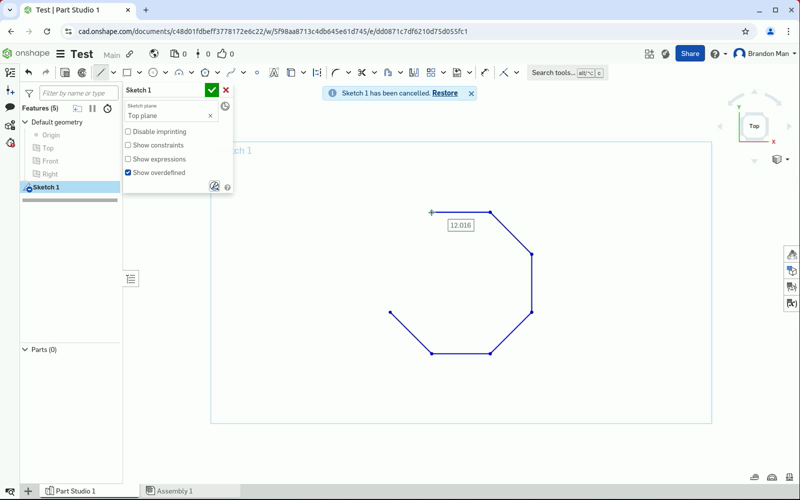
mouse_move(461, 212)
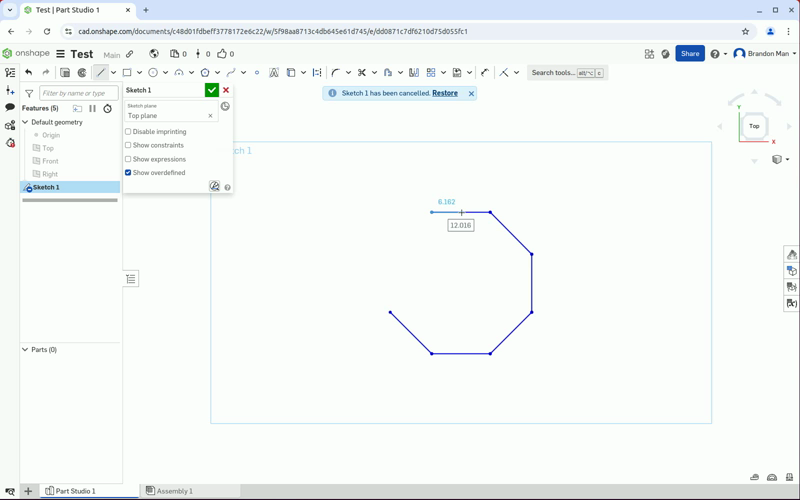
mouse_move(390, 254)
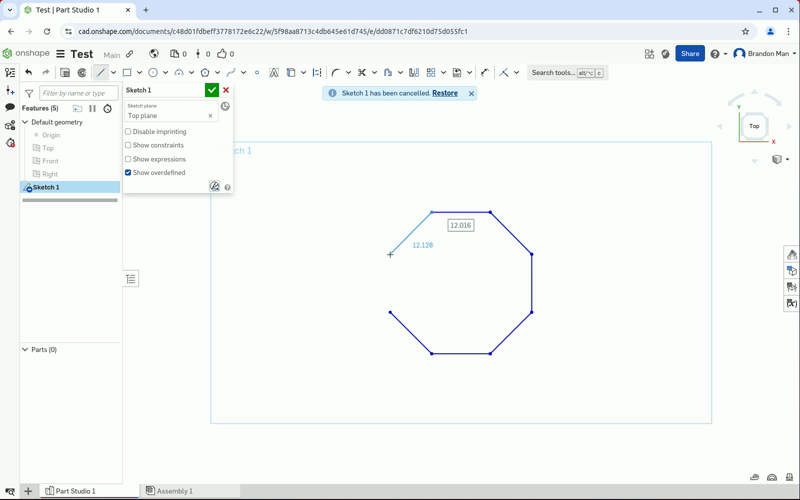
click(390, 254)
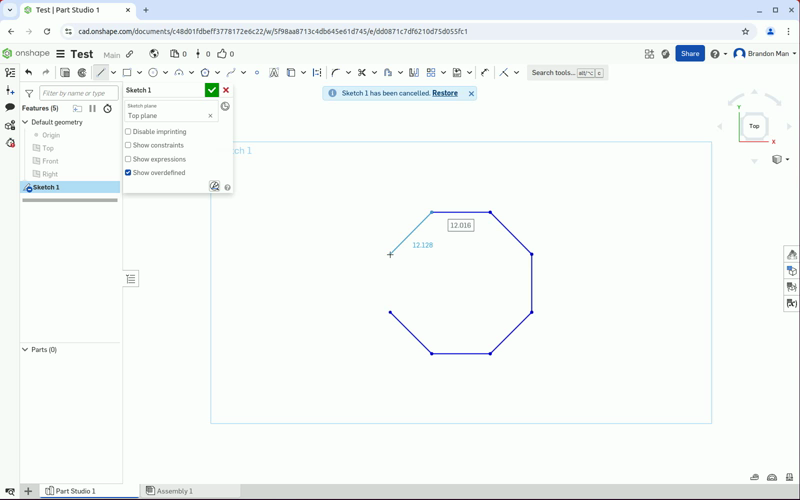
key_up(shift)
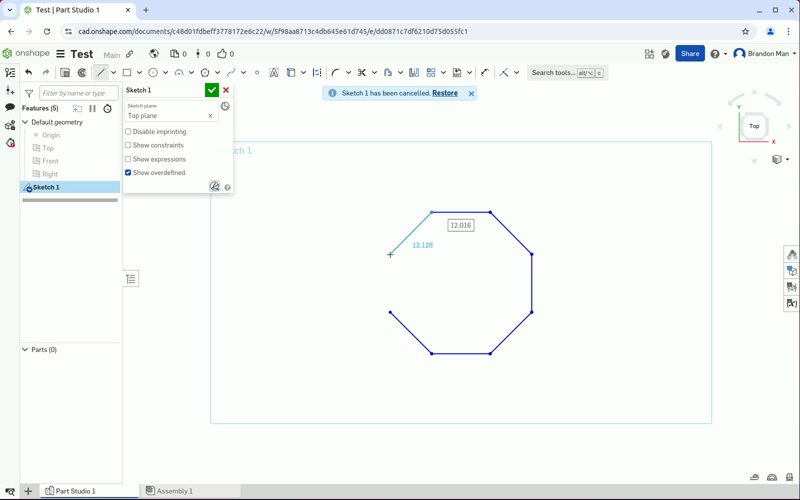
mouse_move(420, 254)
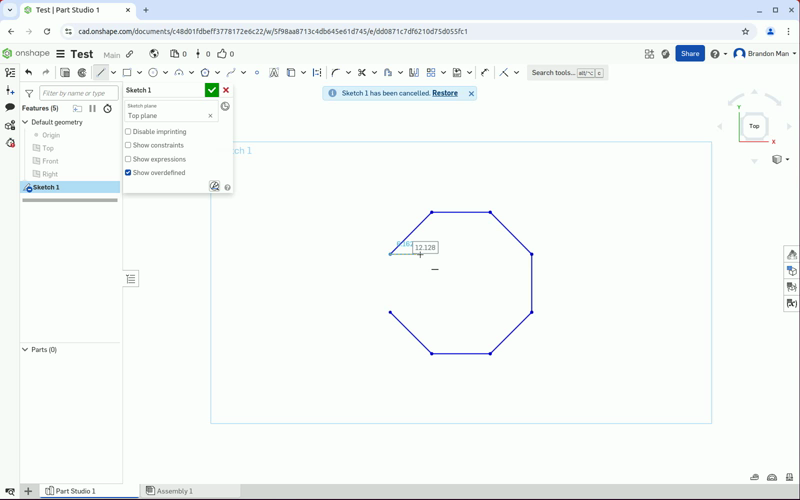
key_down(shift)
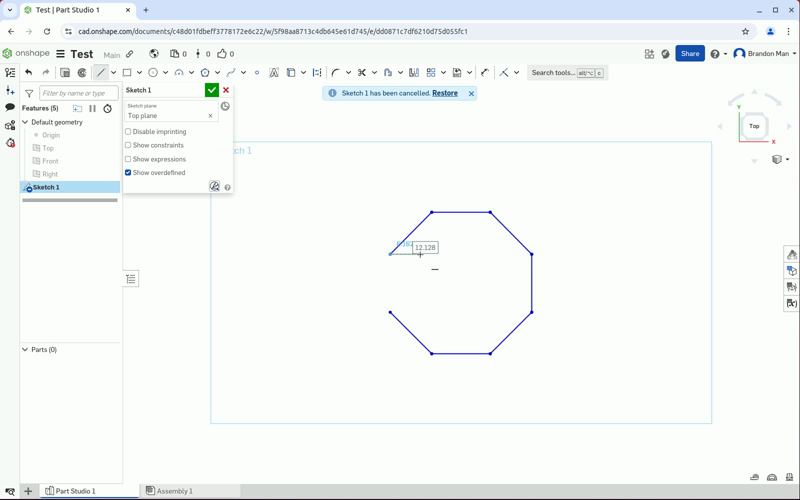
mouse_move(390, 312)
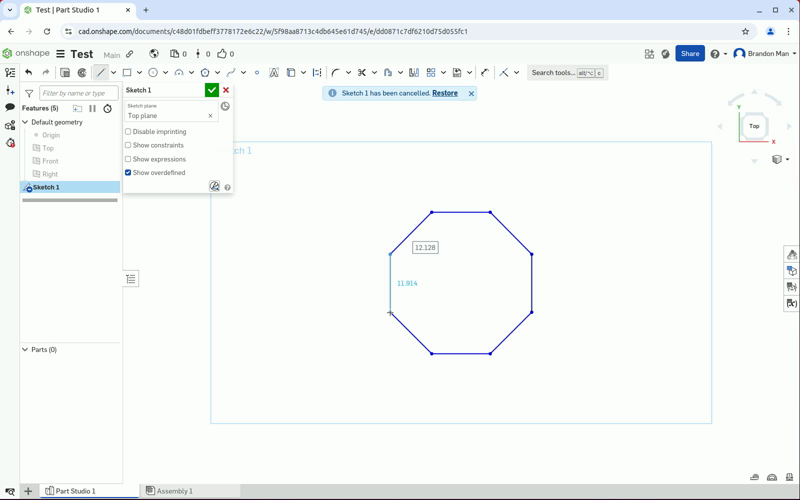
key_up(shift)
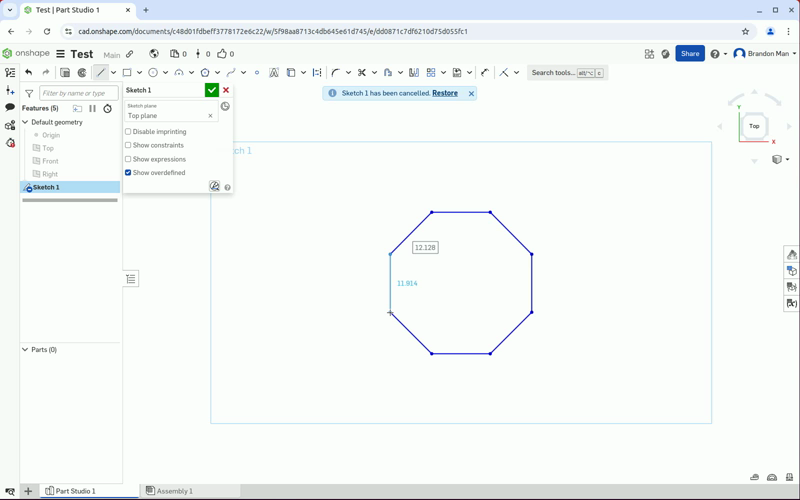
click(390, 312)
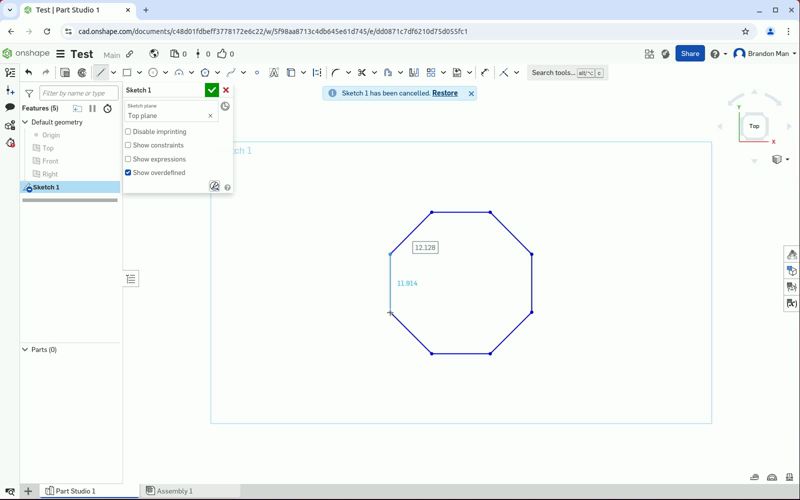
key(esc)
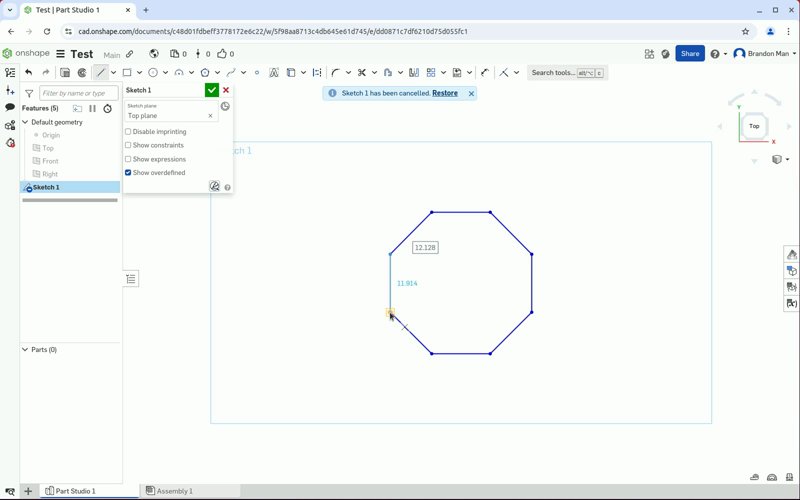
mouse_move(478, 306)
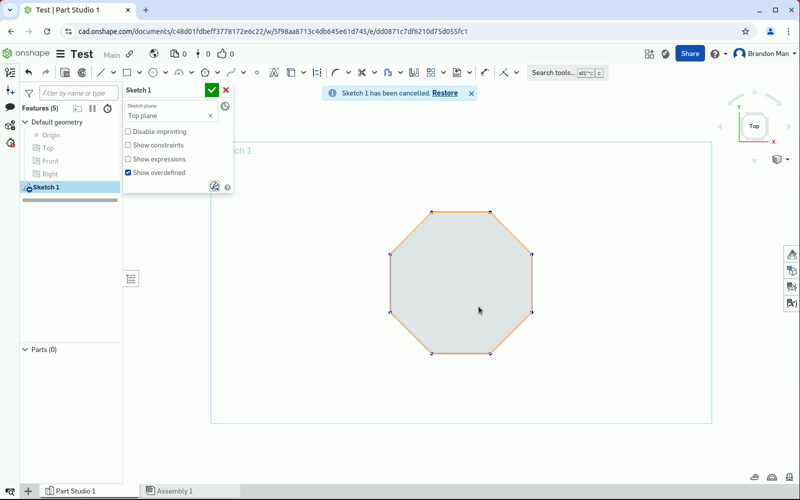
click(478, 306)
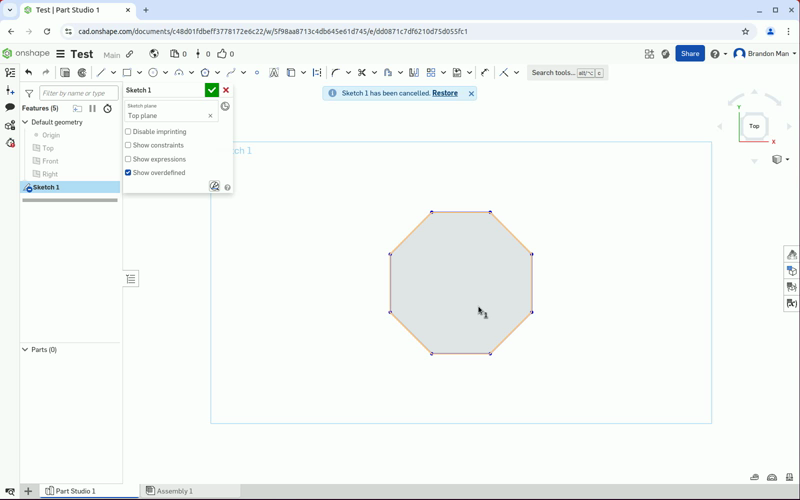
mouse_move(73, 352)
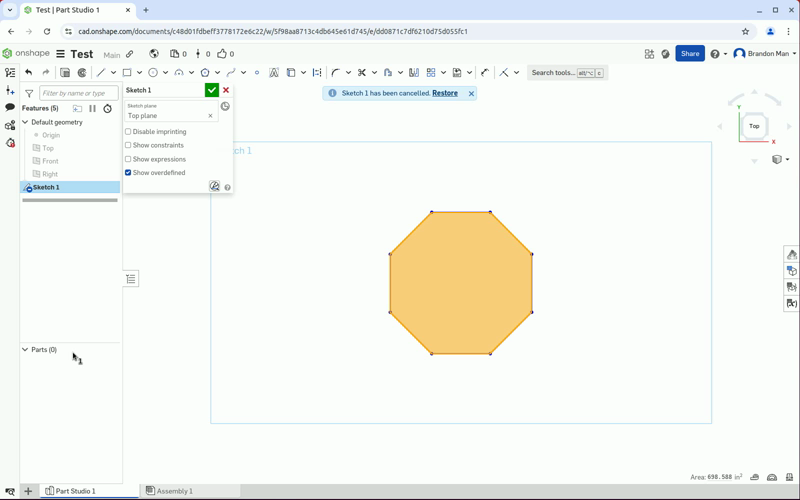
key(shift+y)
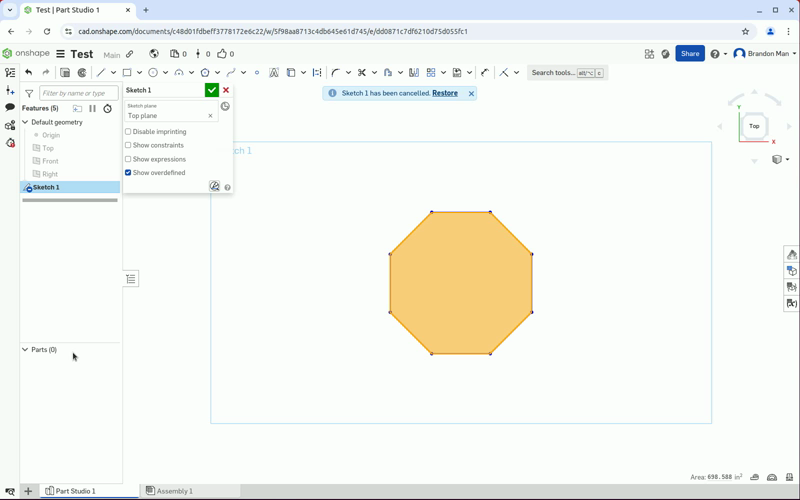
key(shift+e)
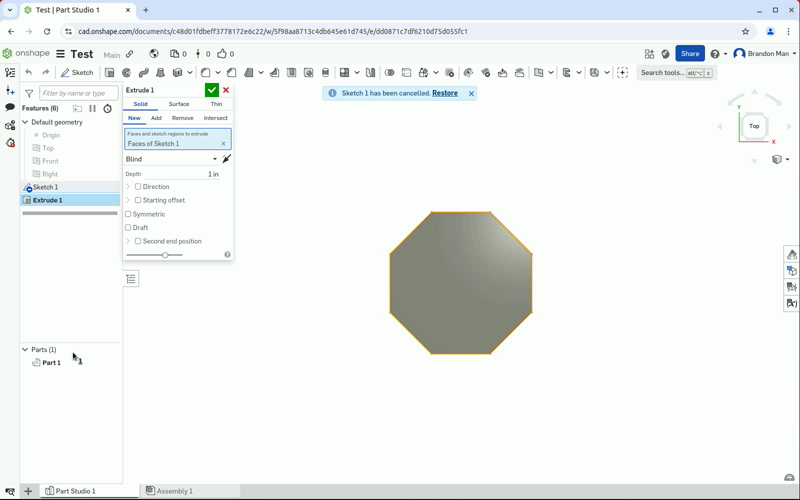
mouse_move(143, 106)
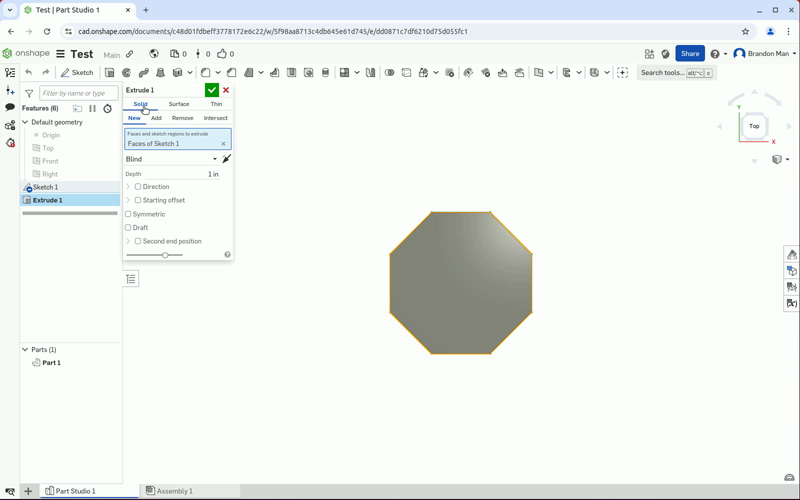
click(143, 106)
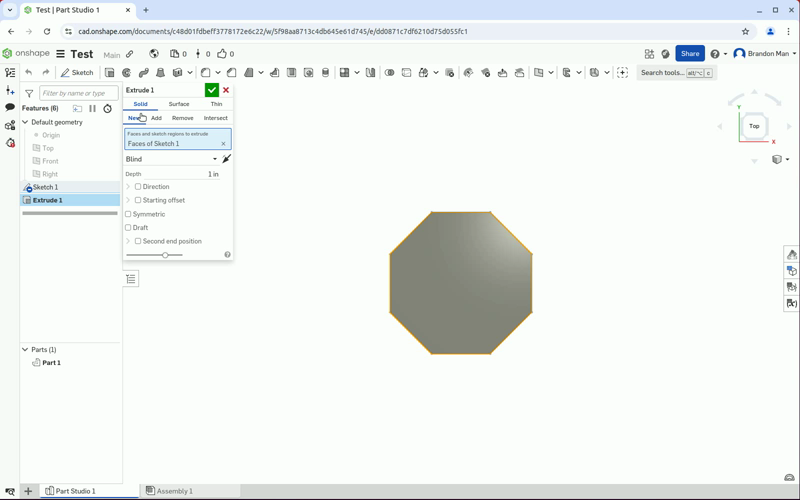
mouse_move(137, 120)
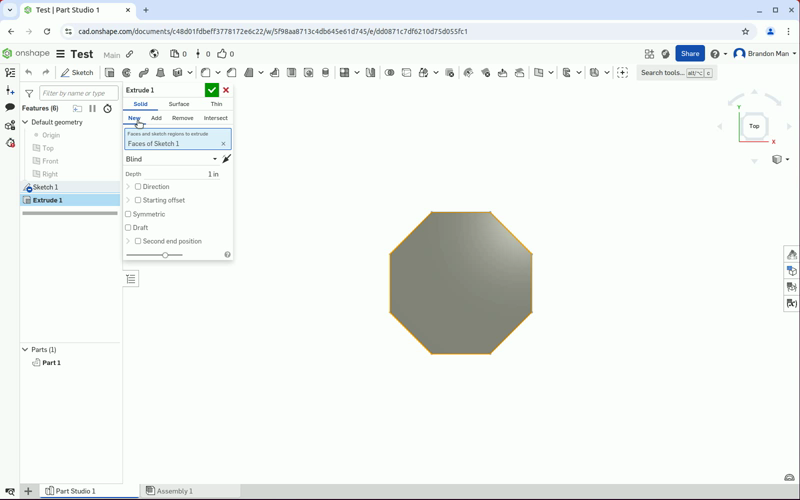
click(137, 120)
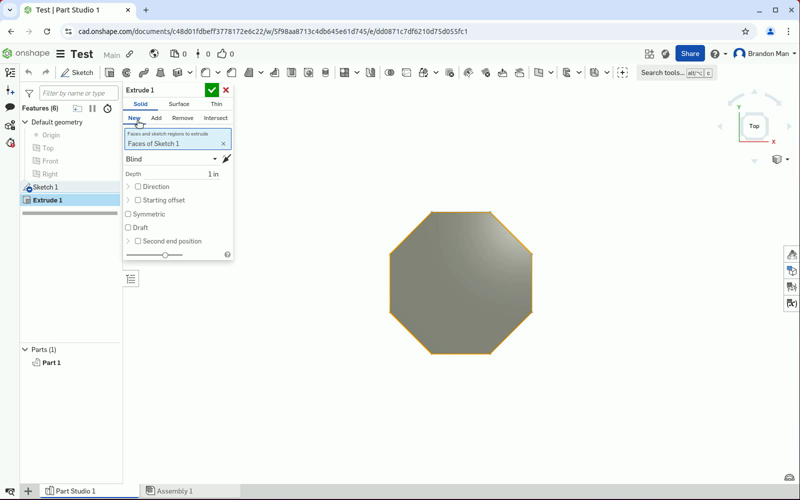
key(tab, 4)
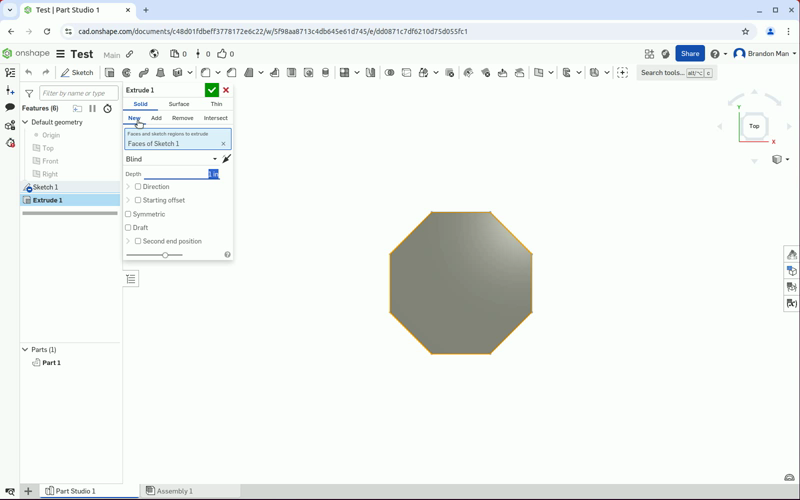
text(12.036)
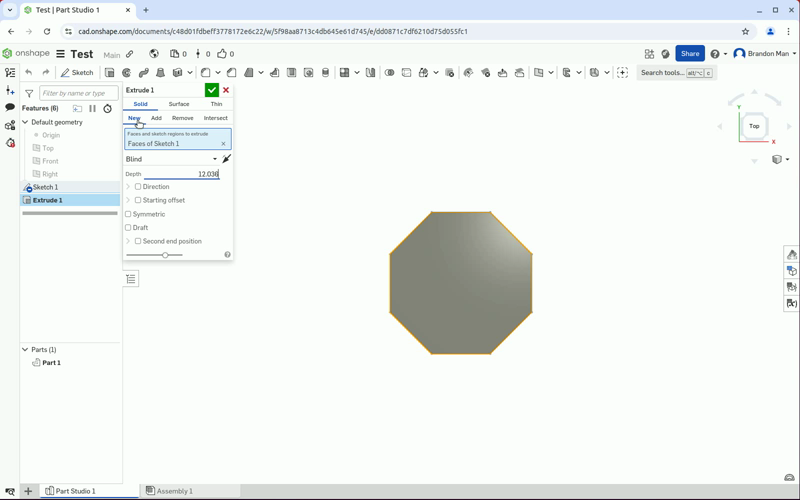
key(enter)
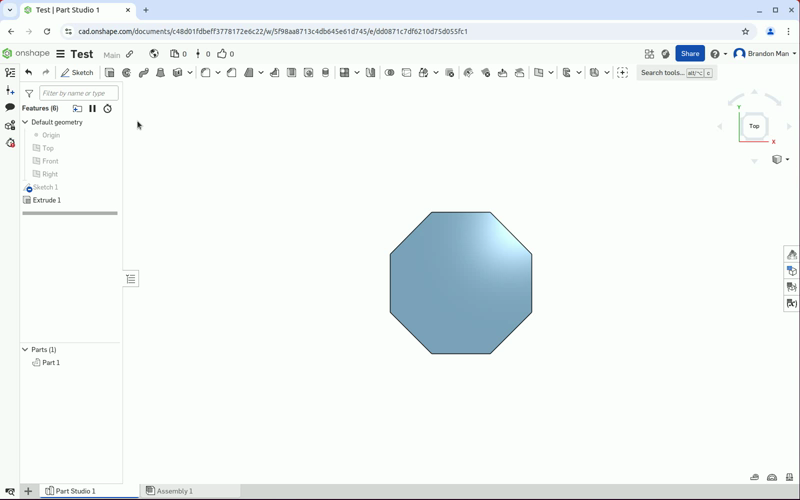
key(shift+h)
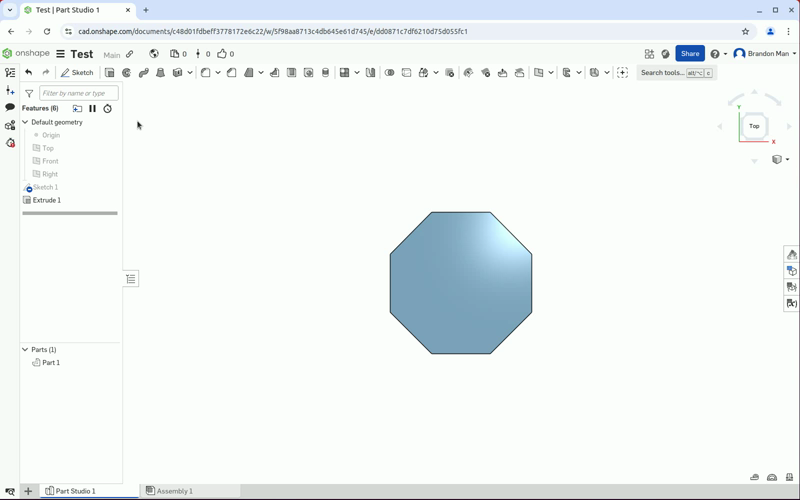
key(shift+h)
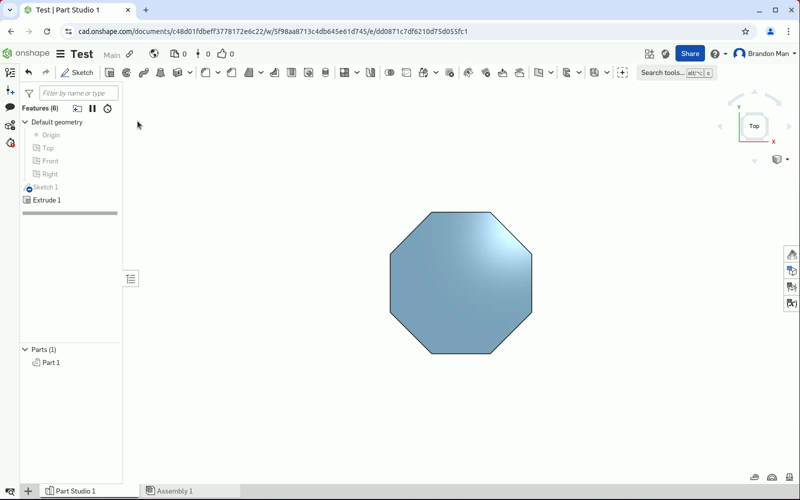
mouse_move(73, 189)
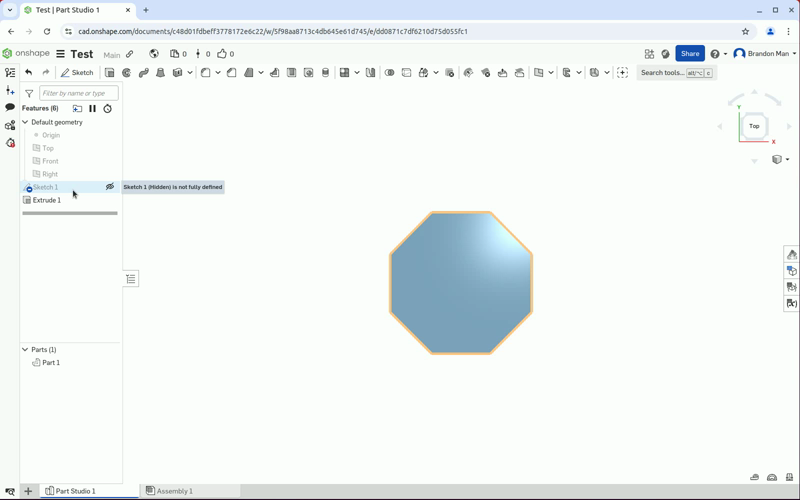
click(73, 189)
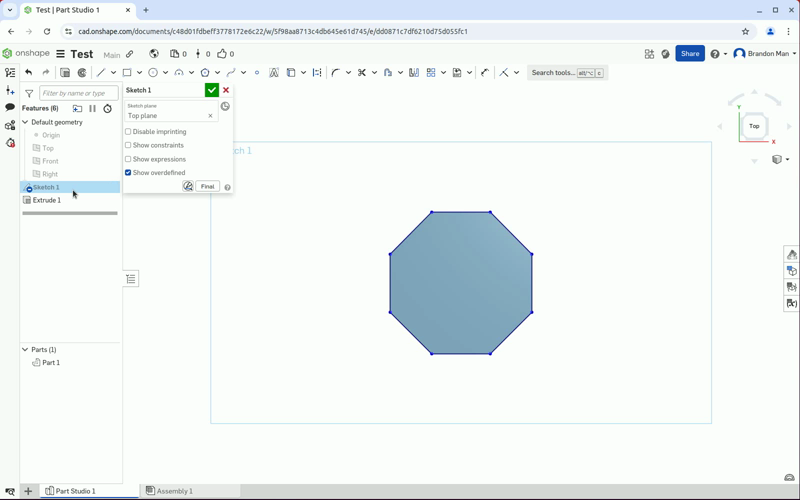
mouse_move(229, 92)
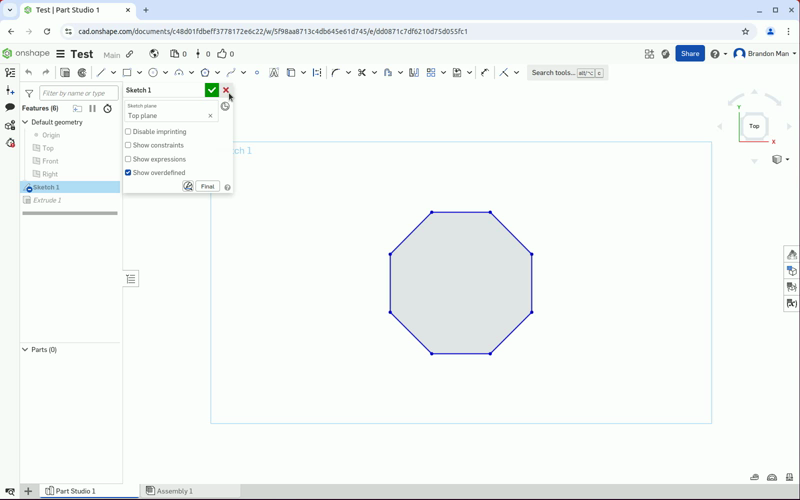
click(229, 92)
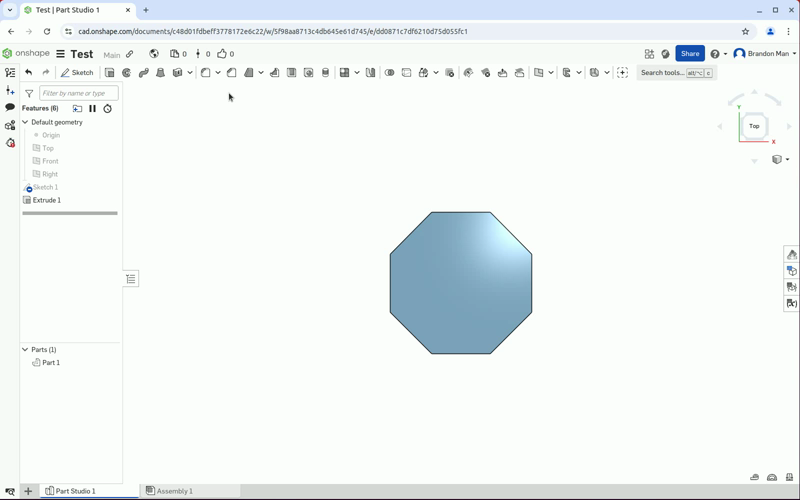
mouse_move(541, 75)
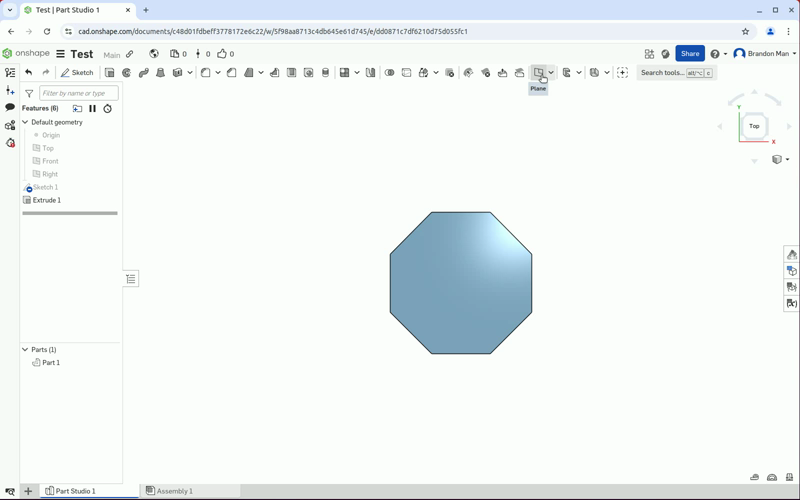
click(541, 75)
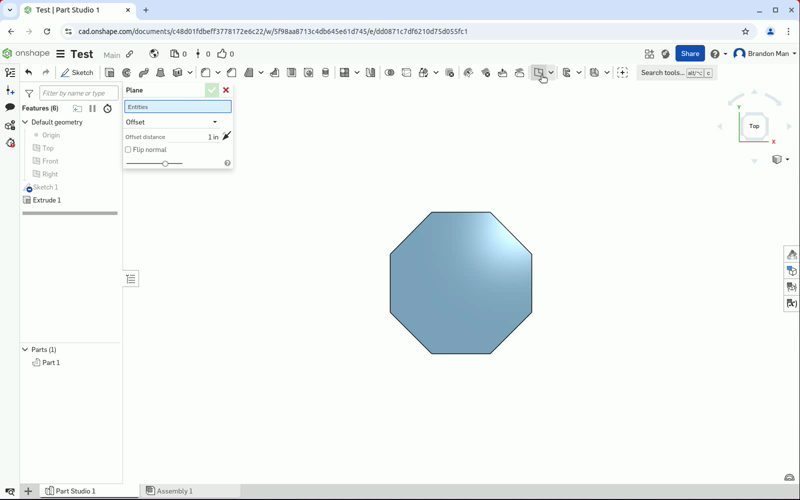
mouse_move(73, 150)
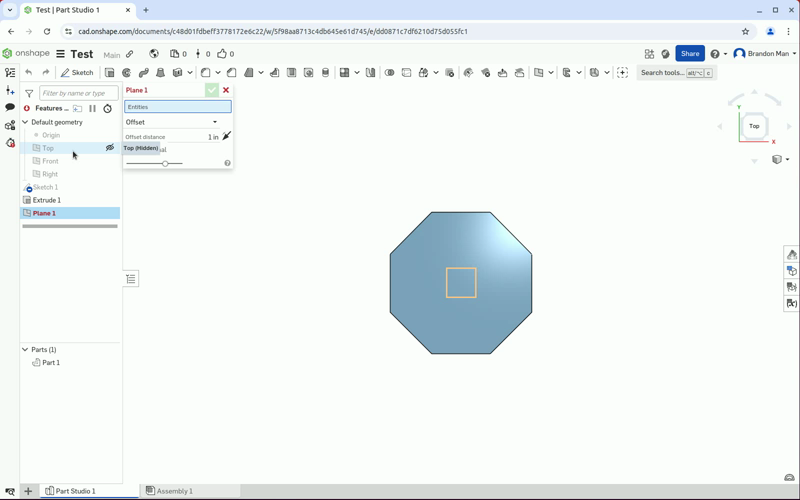
click(73, 150)
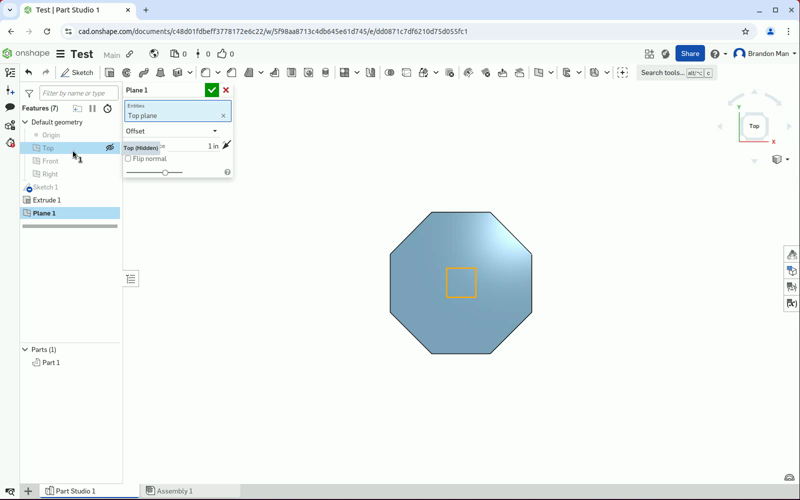
key(tab, 2)
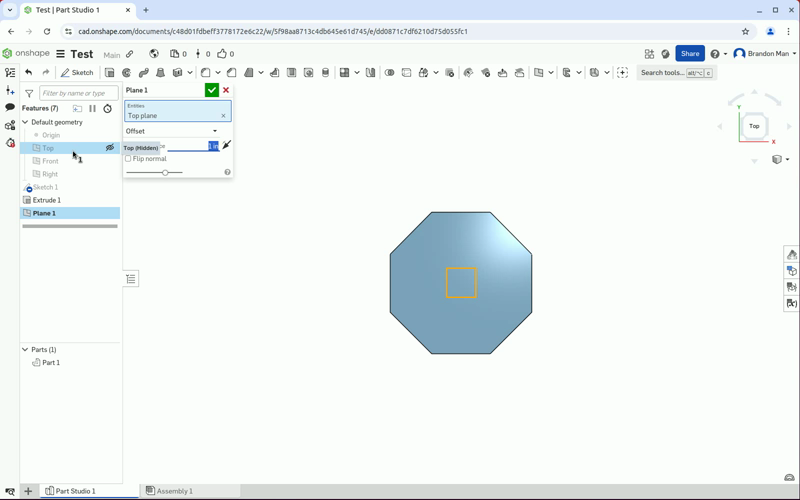
text(12.047)
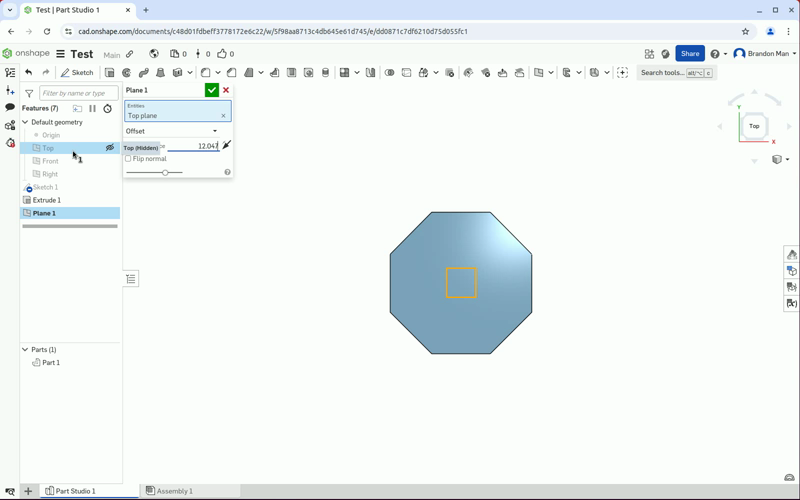
key(enter, 2)
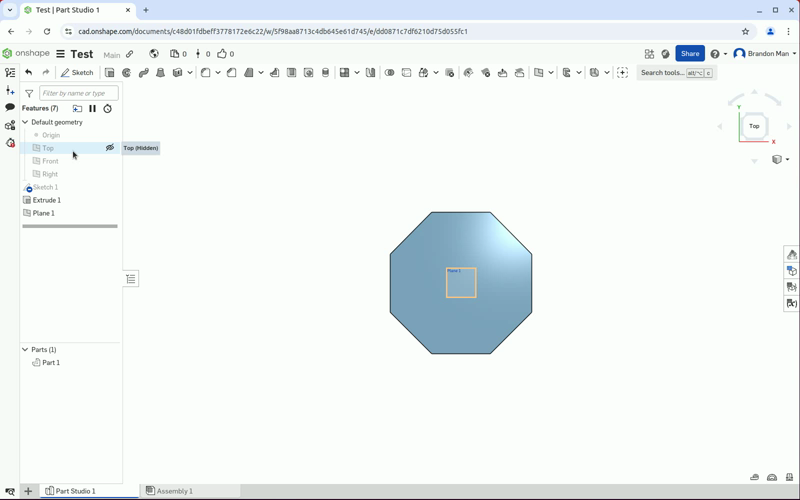
key(shift+s)
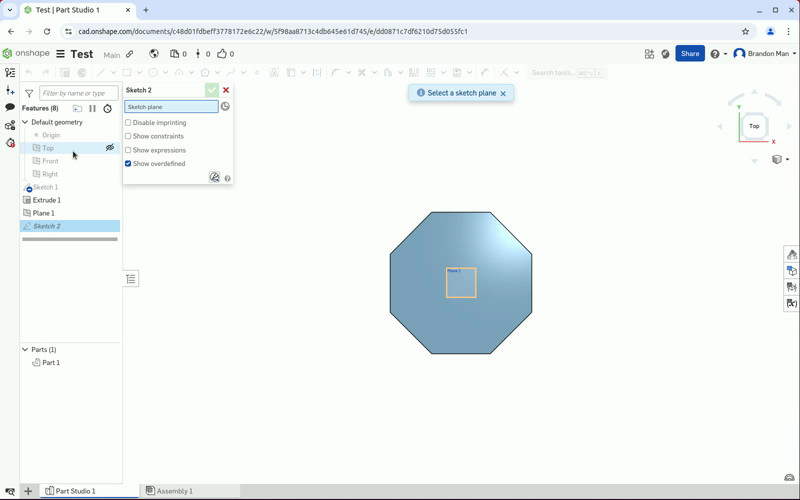
mouse_move(73, 215)
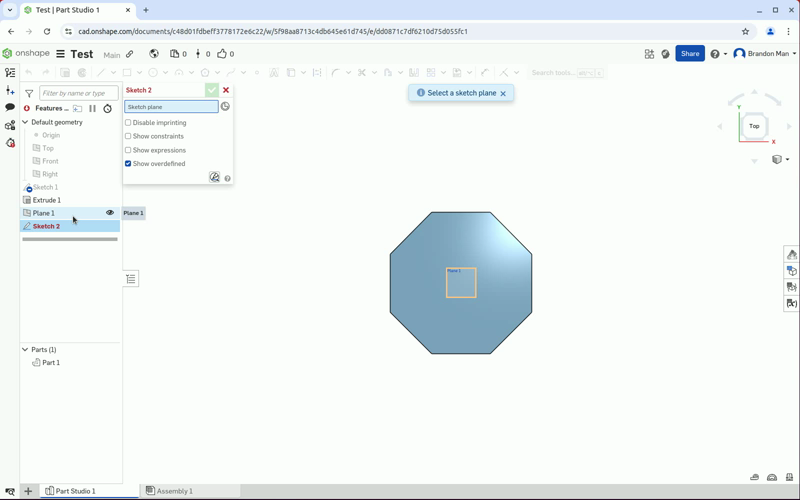
click(73, 215)
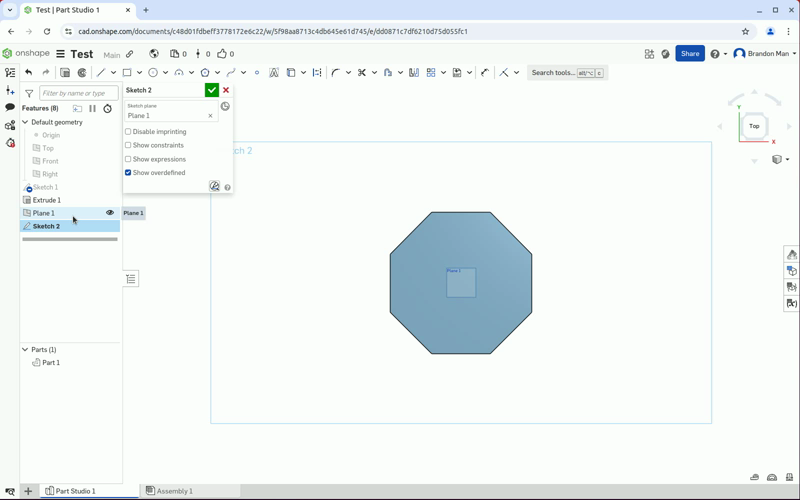
mouse_move(73, 352)
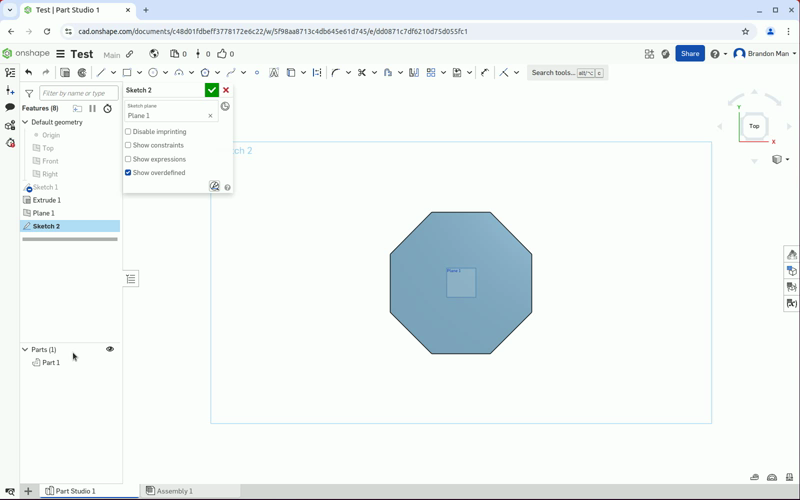
key(y)
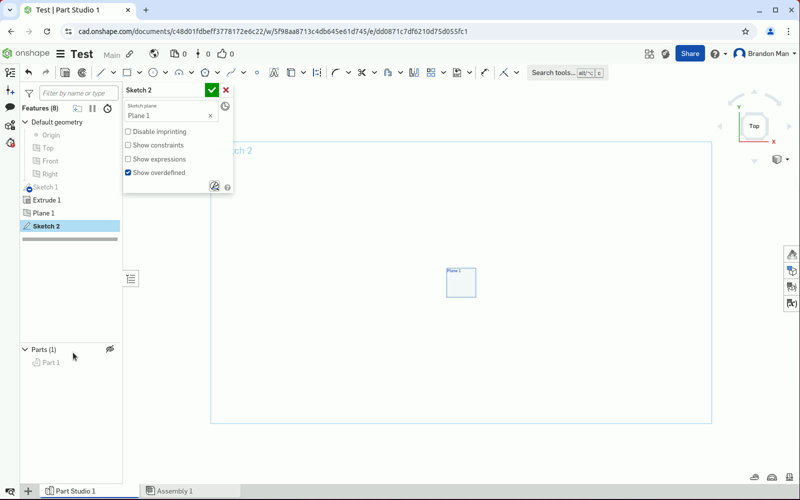
key(c)
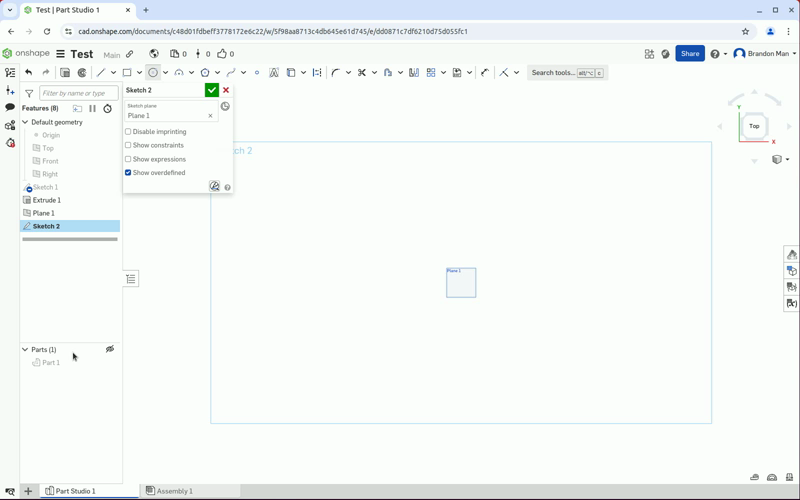
key_down(shift)
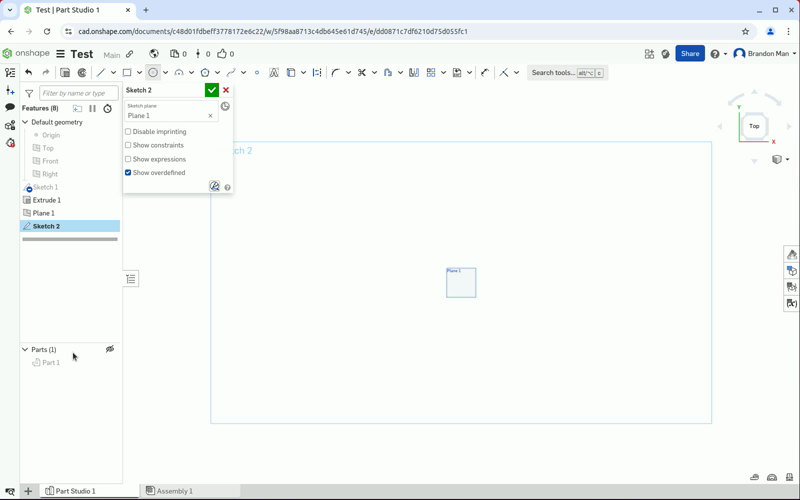
mouse_move(460, 282)
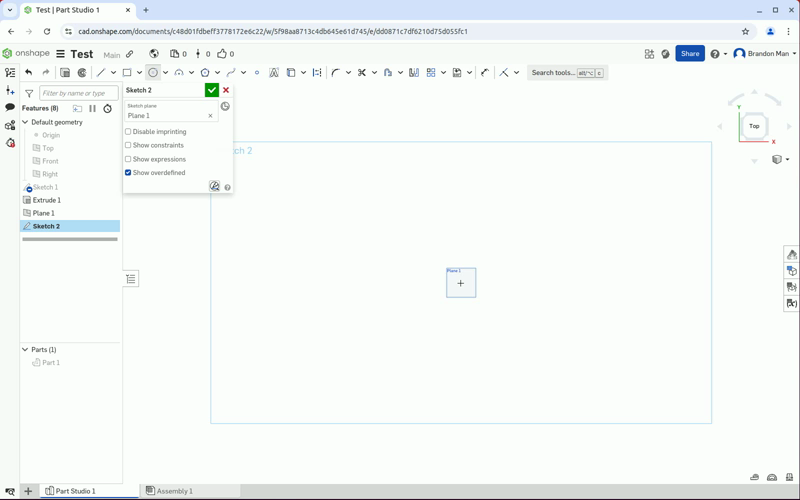
click(460, 282)
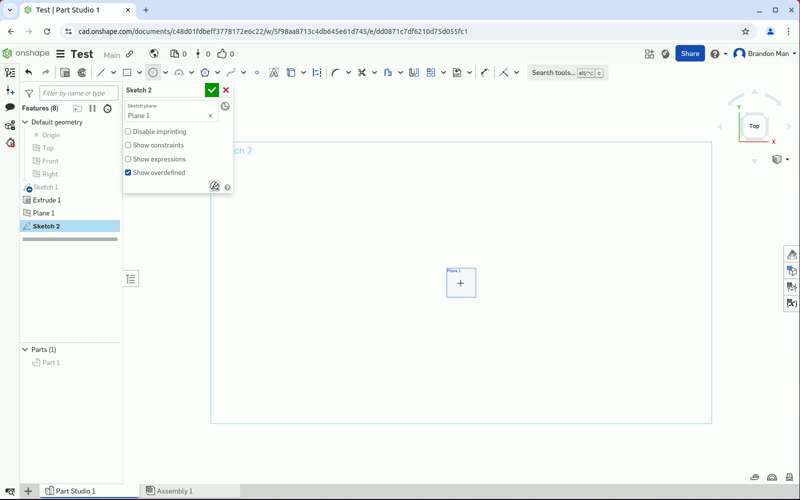
key_up(shift)
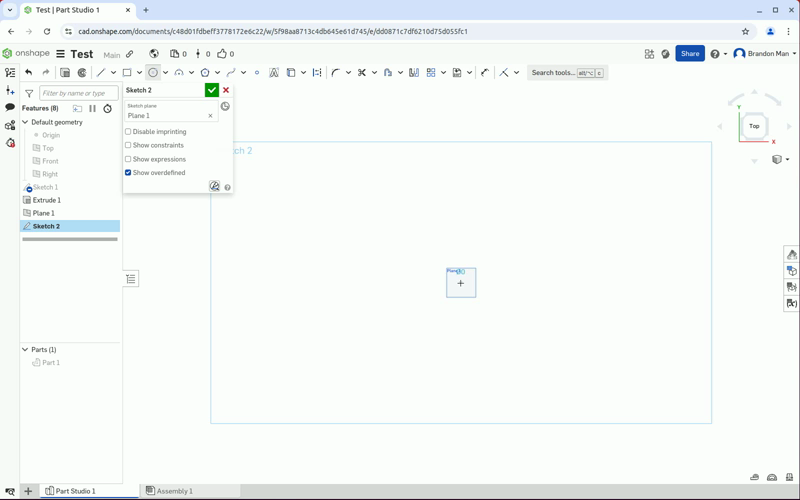
mouse_move(482, 282)
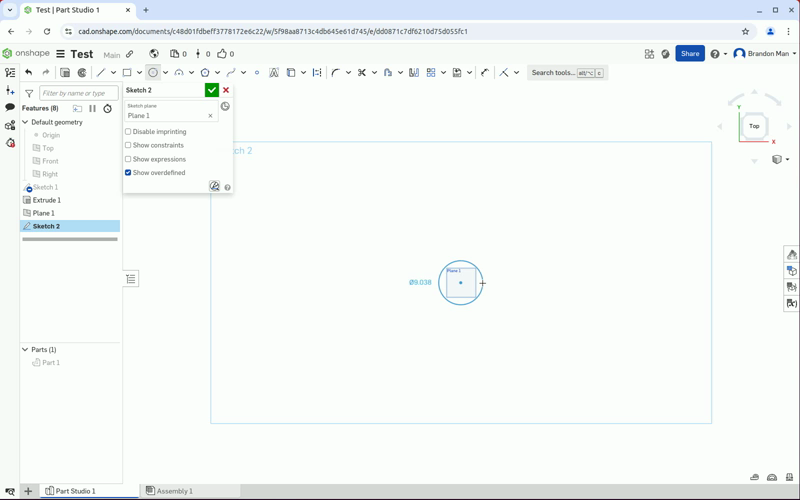
click(482, 282)
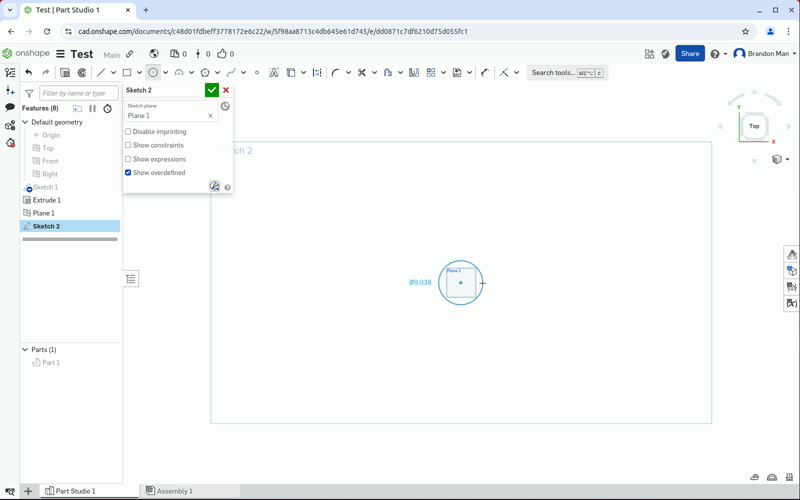
key(esc)
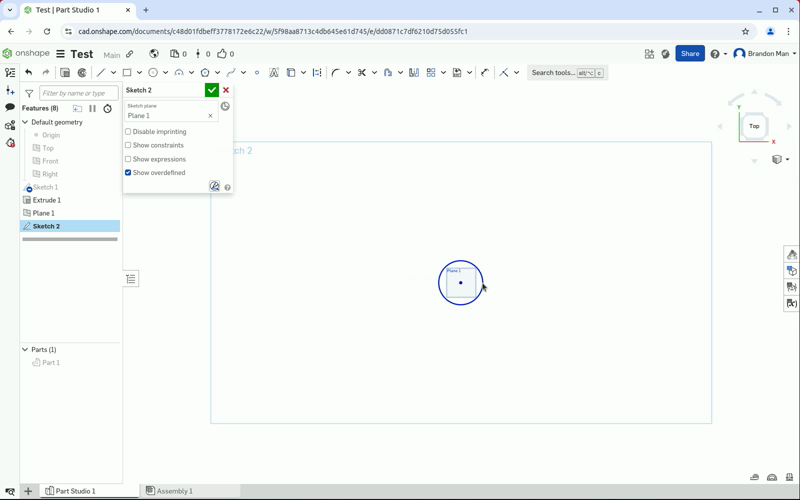
mouse_move(463, 268)
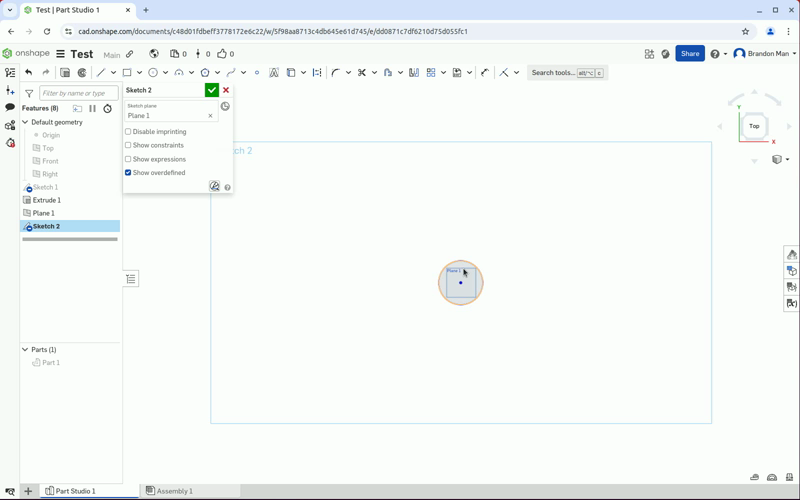
scroll(6)
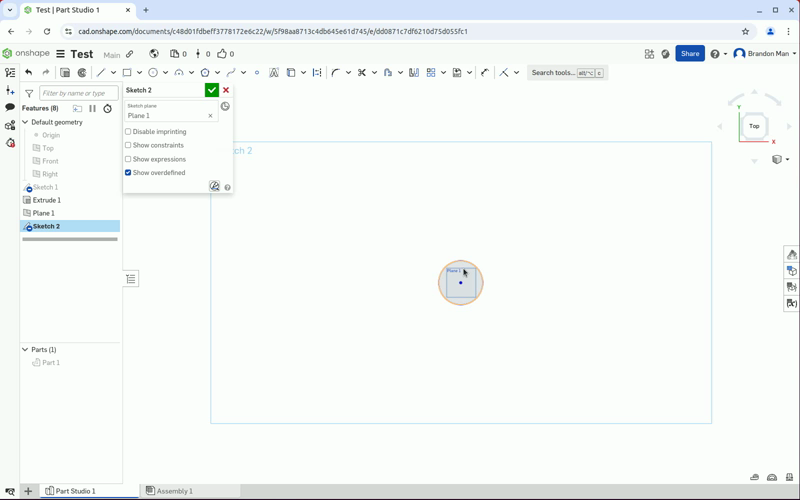
scroll(6)
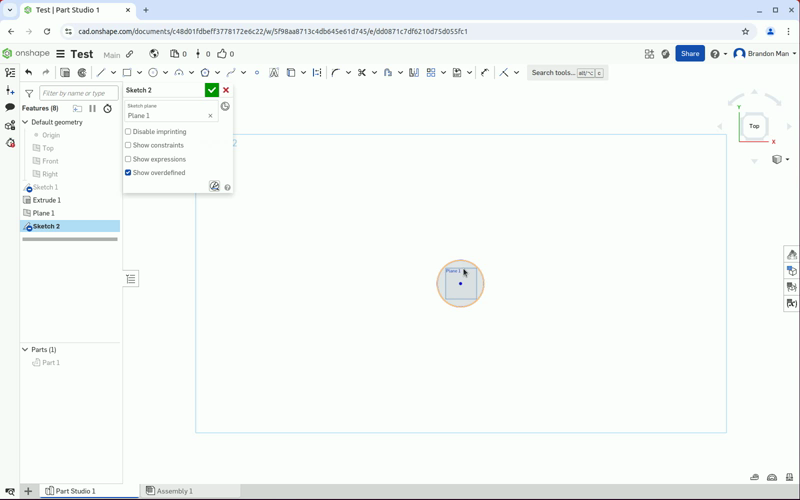
scroll(6)
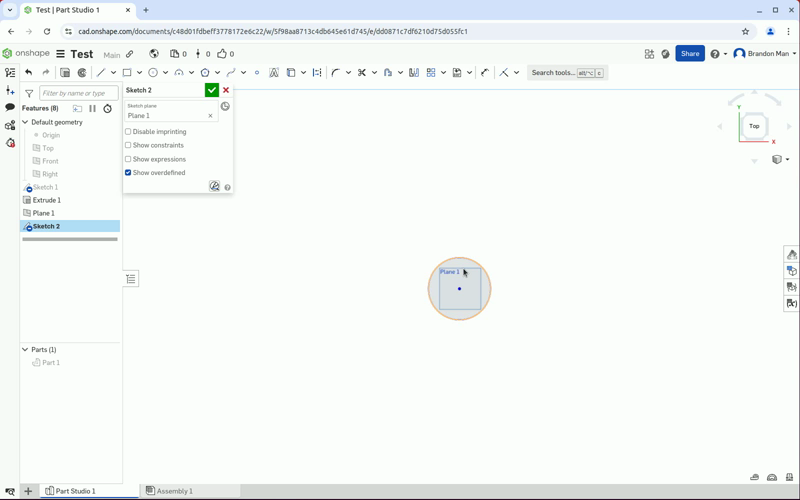
scroll(6)
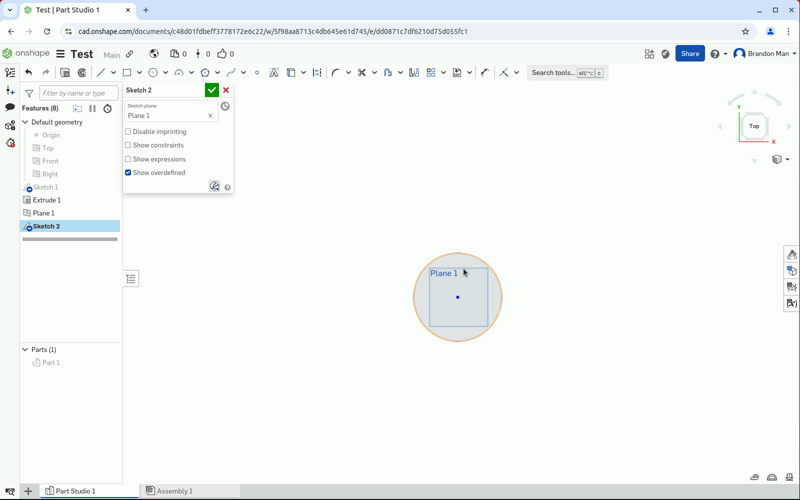
scroll(6)
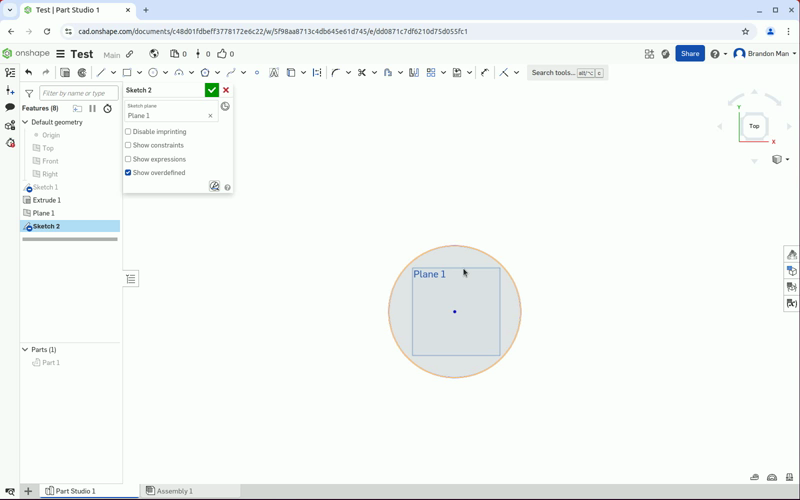
scroll(6)
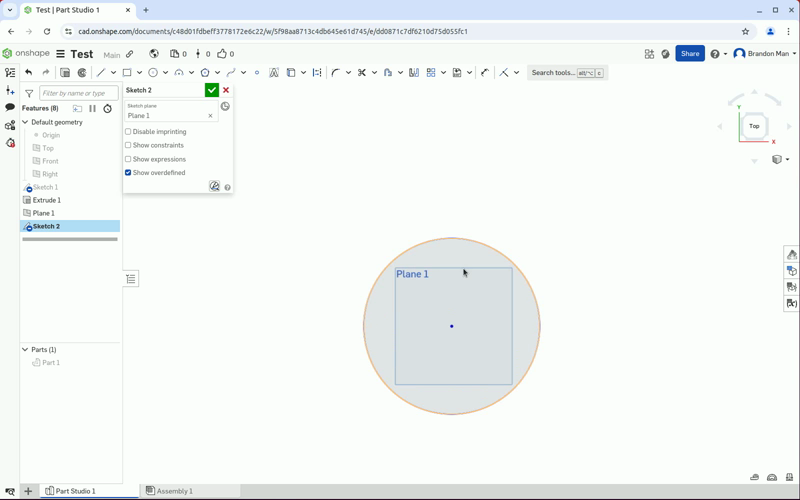
scroll(6)
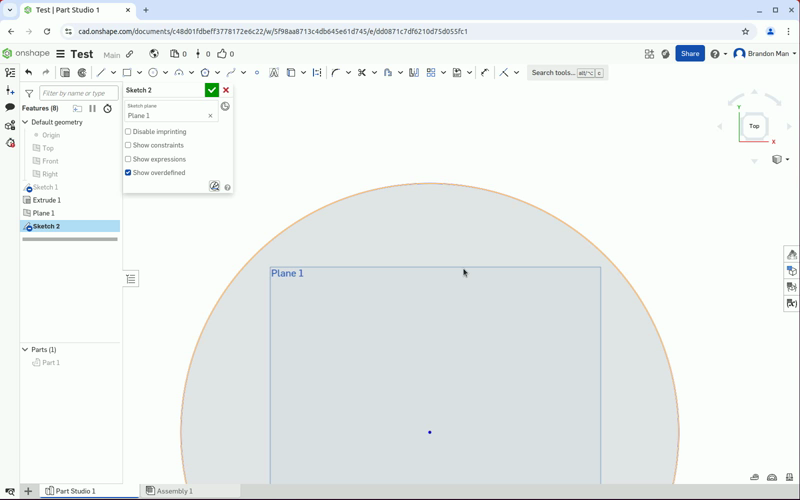
click(463, 268)
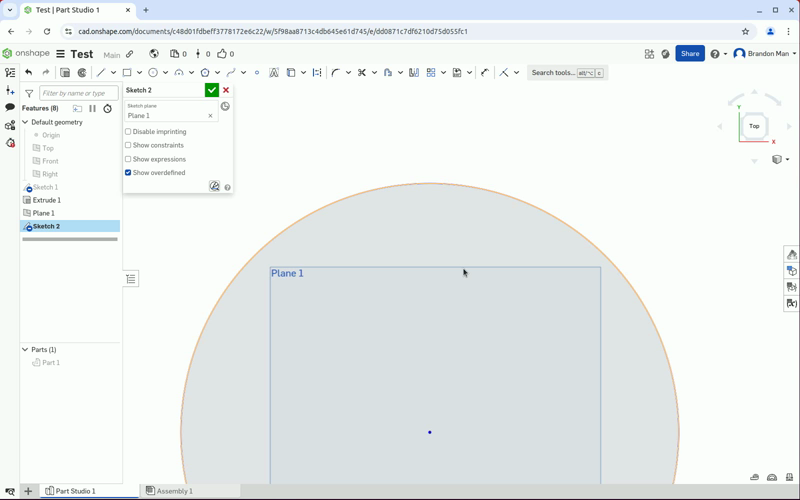
scroll(-6)
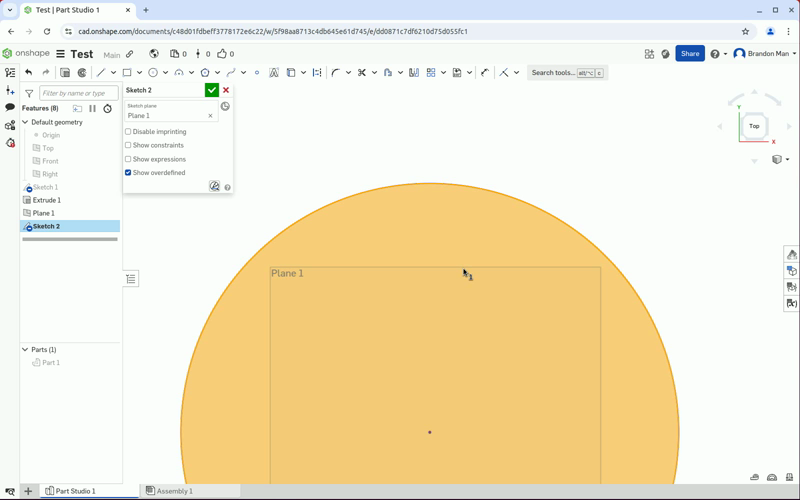
scroll(-6)
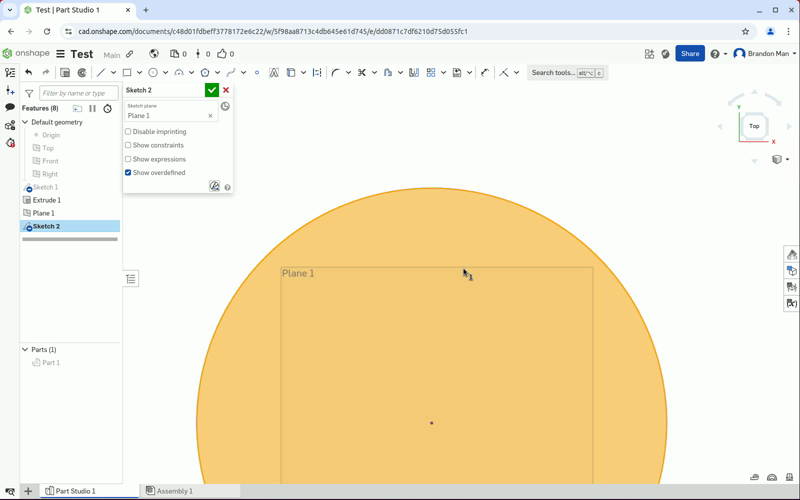
scroll(-6)
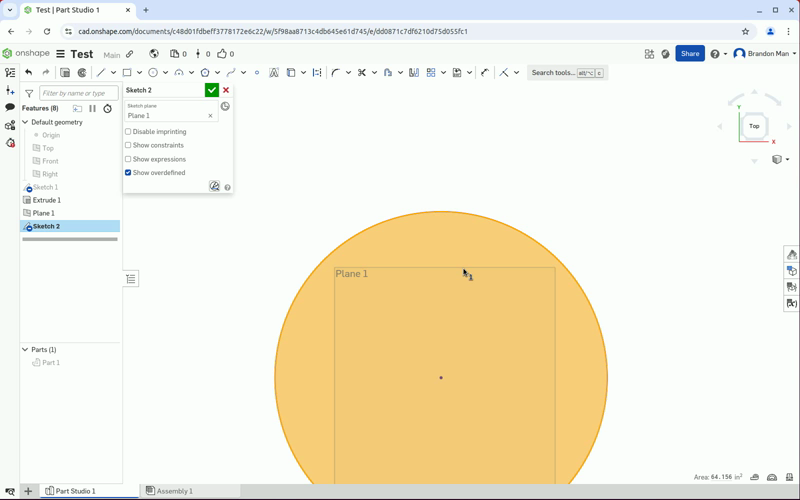
scroll(-6)
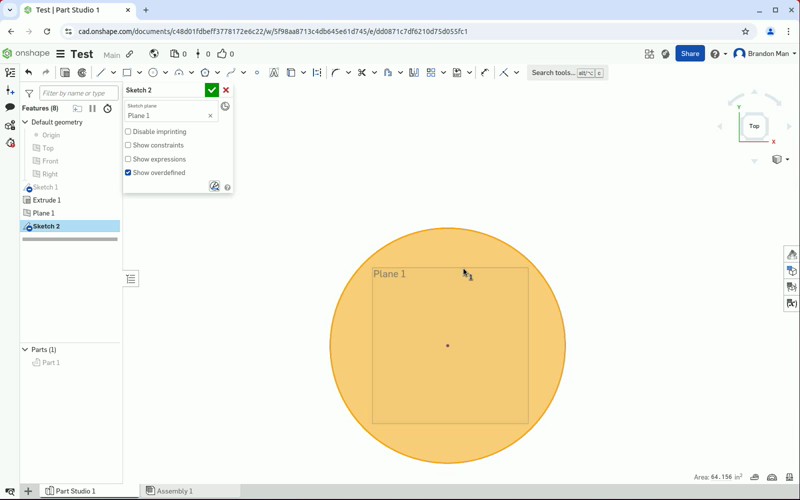
scroll(-6)
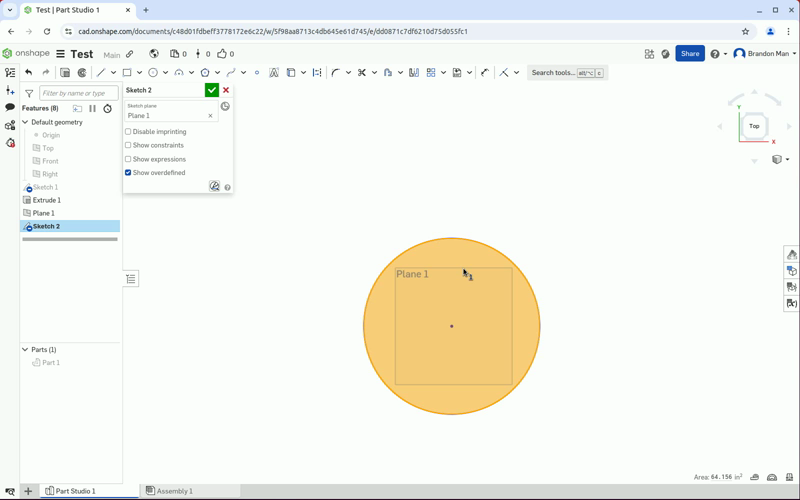
scroll(-6)
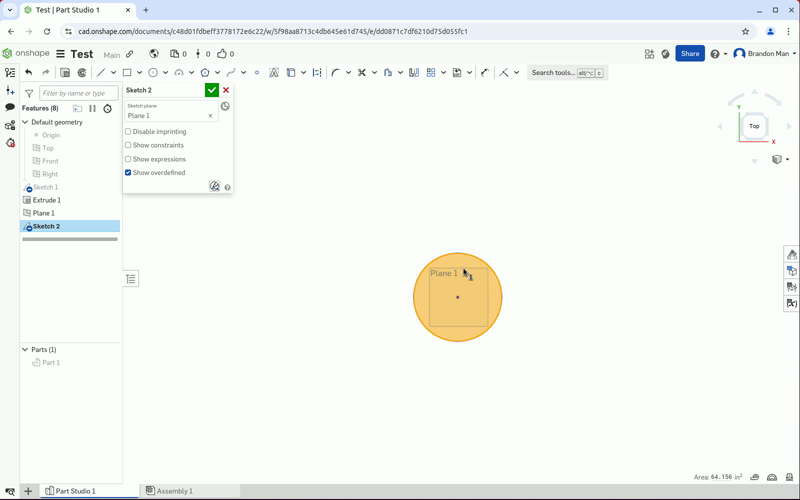
scroll(-6)
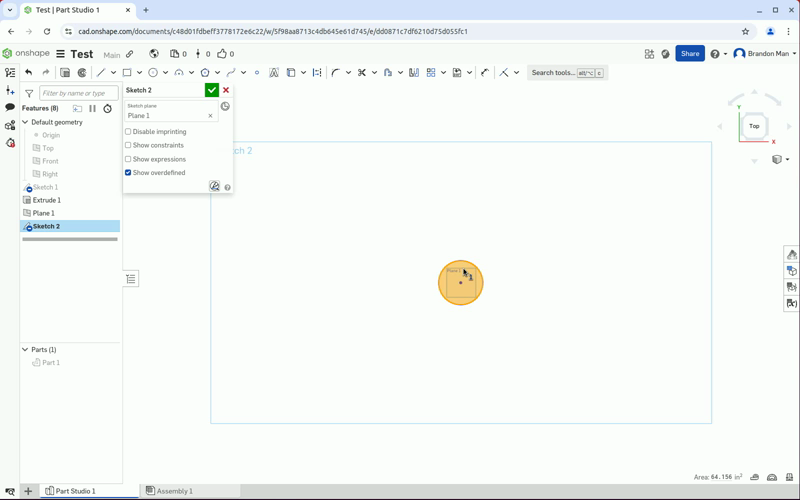
mouse_move(73, 352)
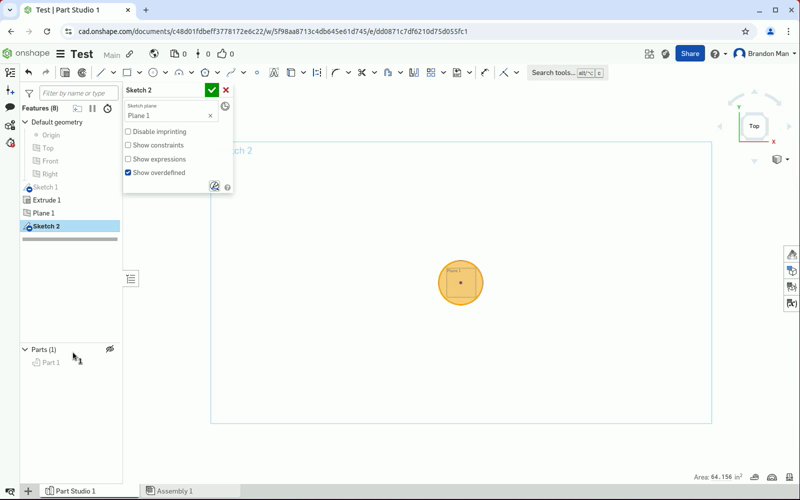
key(shift+y)
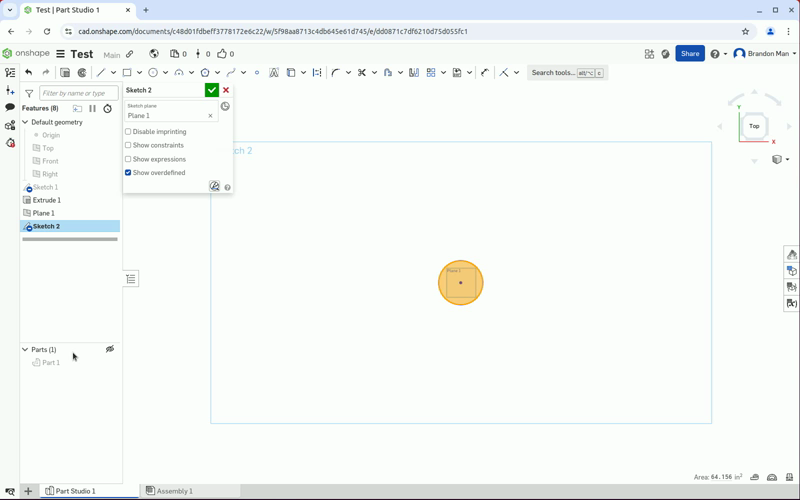
key(shift+e)
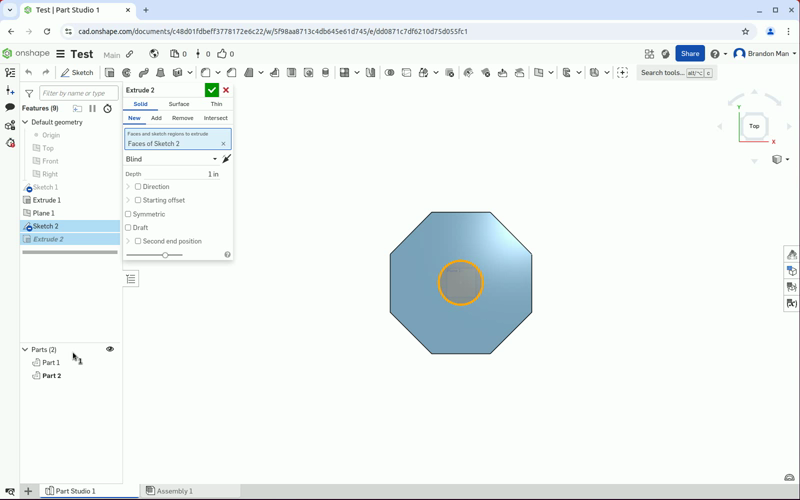
mouse_move(143, 106)
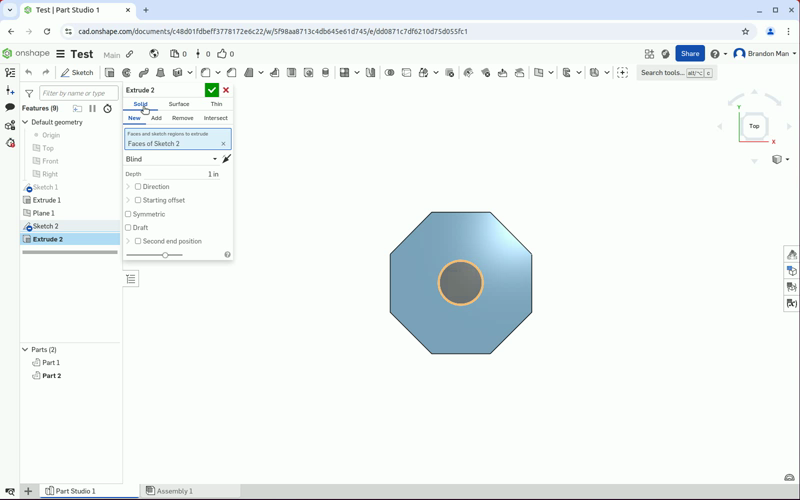
click(143, 106)
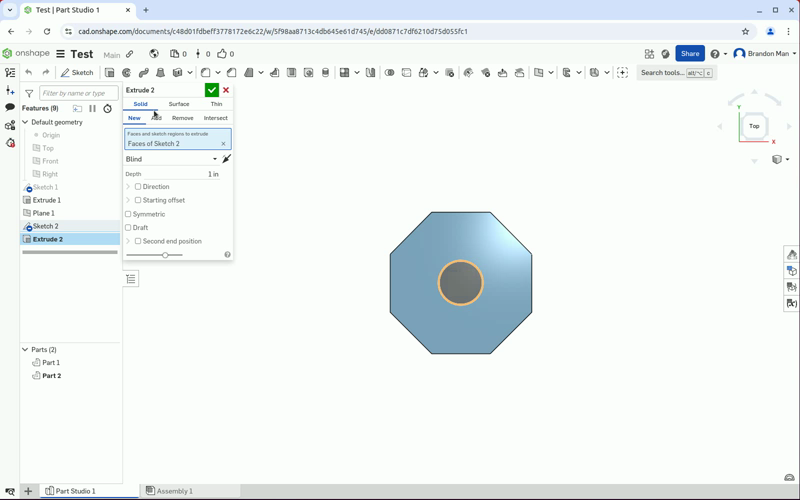
mouse_move(186, 120)
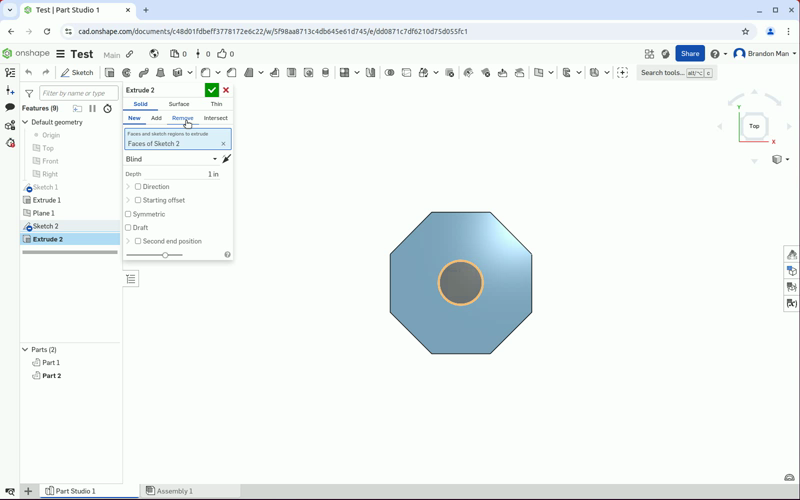
click(186, 120)
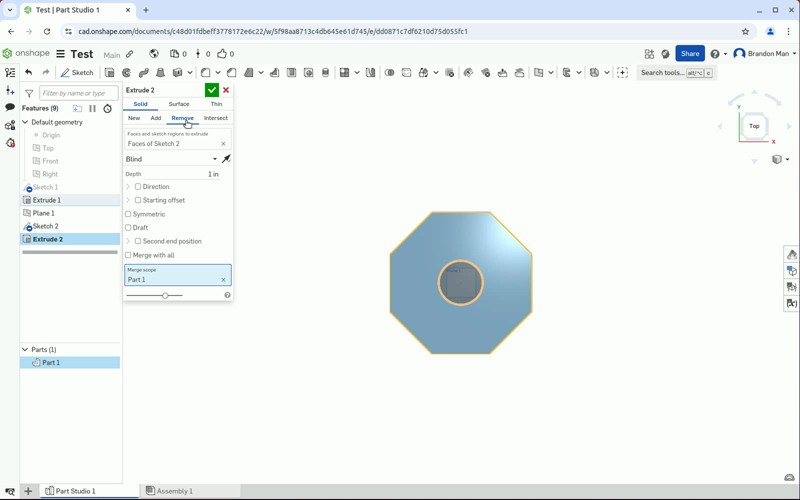
key(tab, 4)
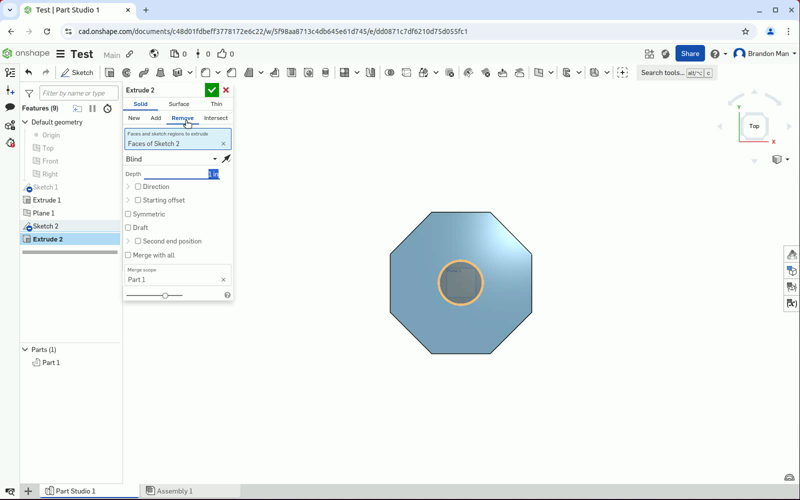
text(1.685)
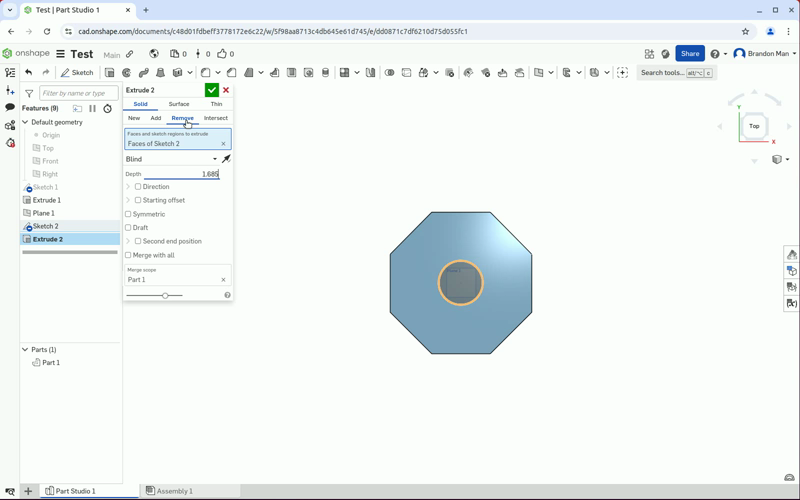
key(tab, 6)
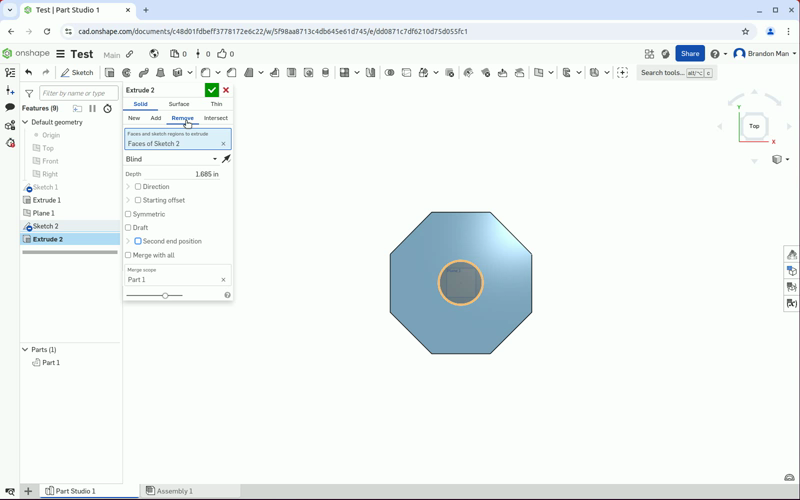
key(space)
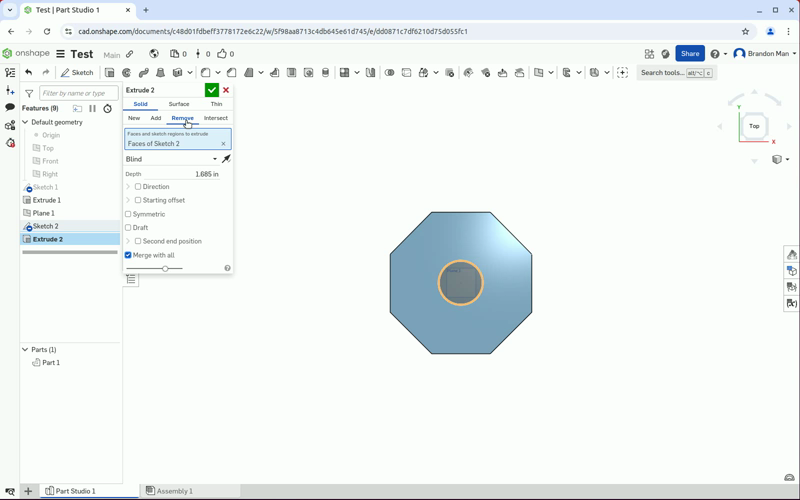
key(enter)
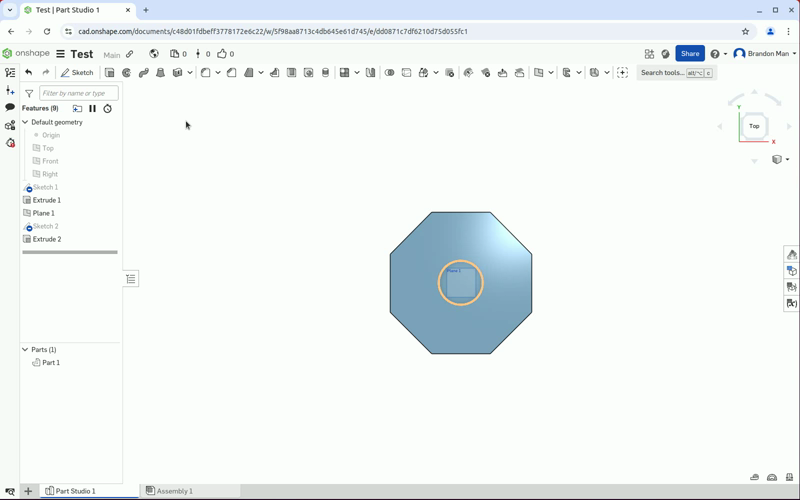
key(shift+h)
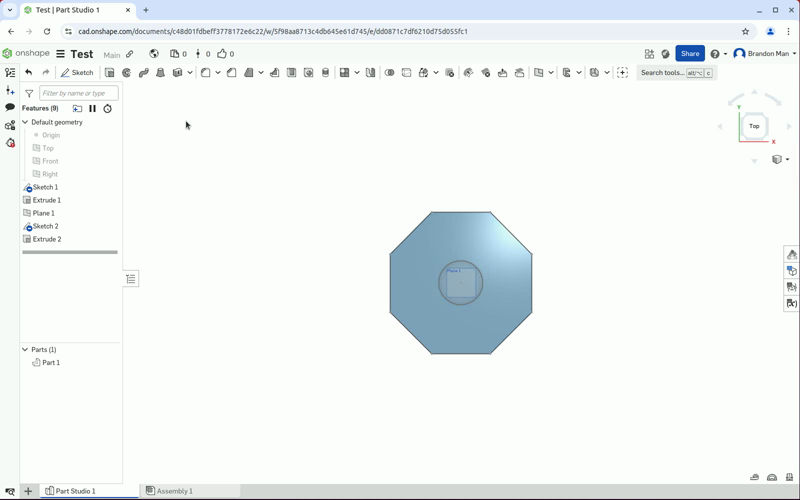
key(shift+h)
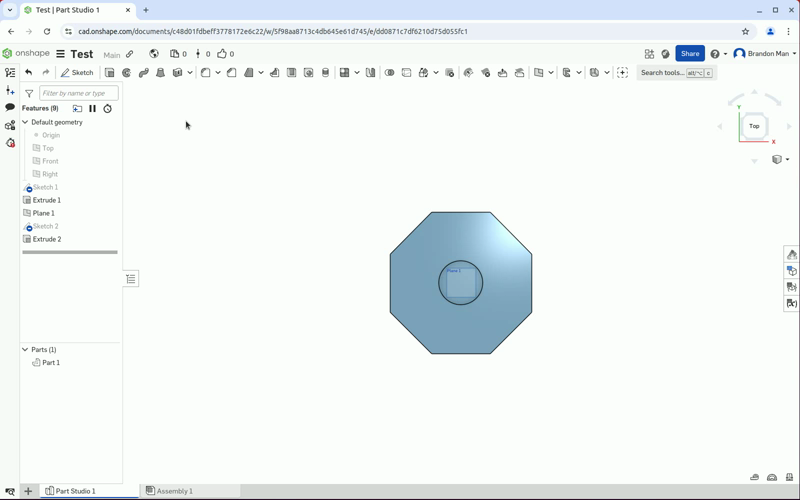
mouse_move(73, 189)
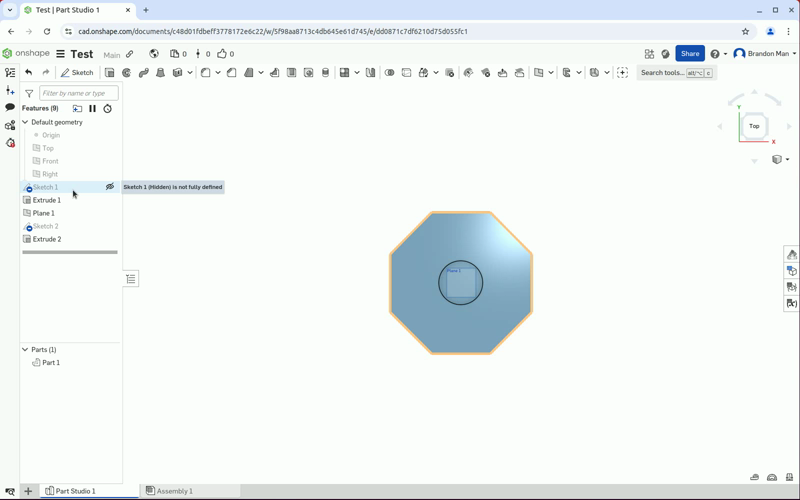
click(73, 189)
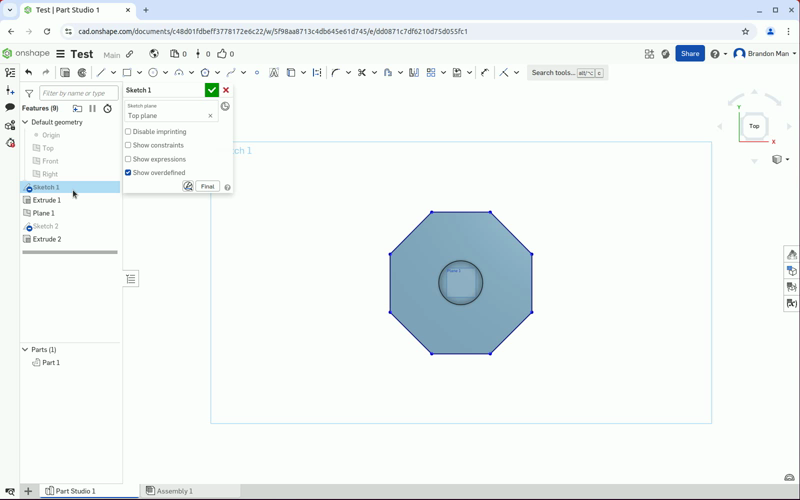
mouse_move(229, 92)
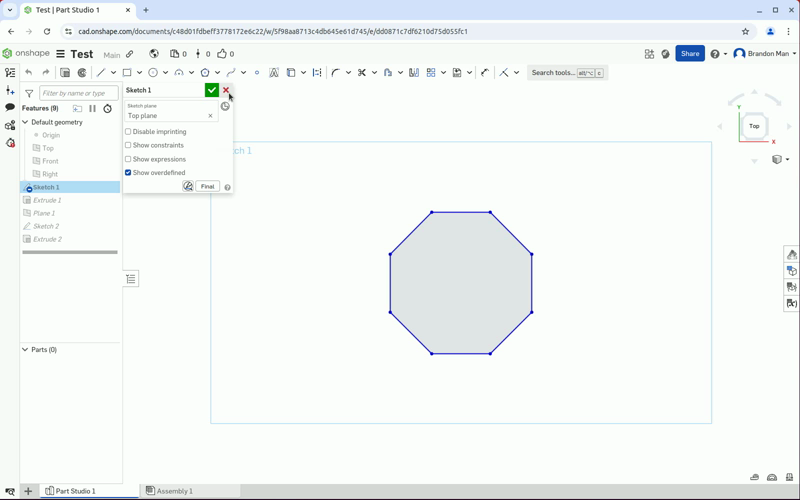
click(229, 92)
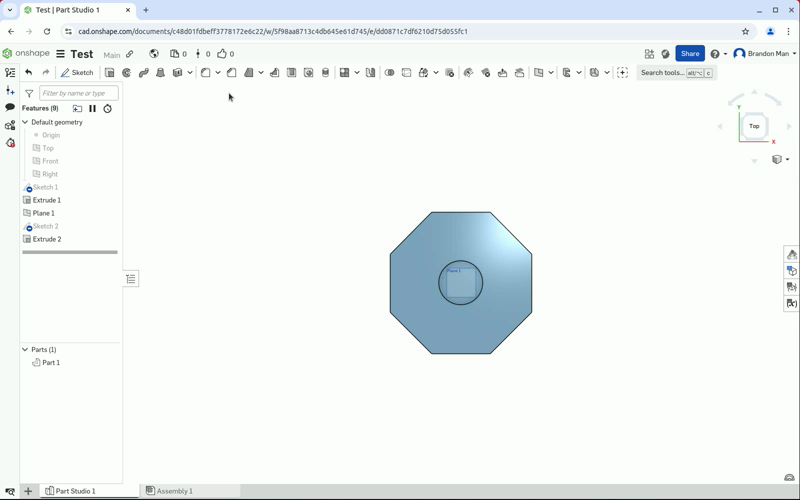
mouse_move(73, 352)
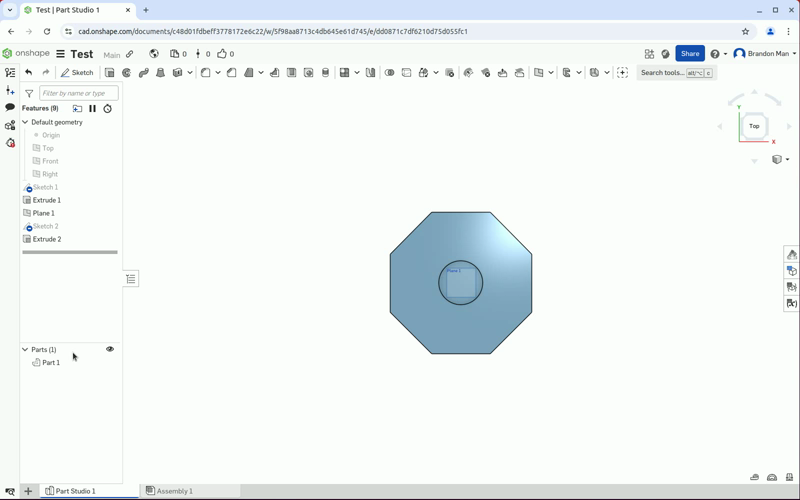
key(y)
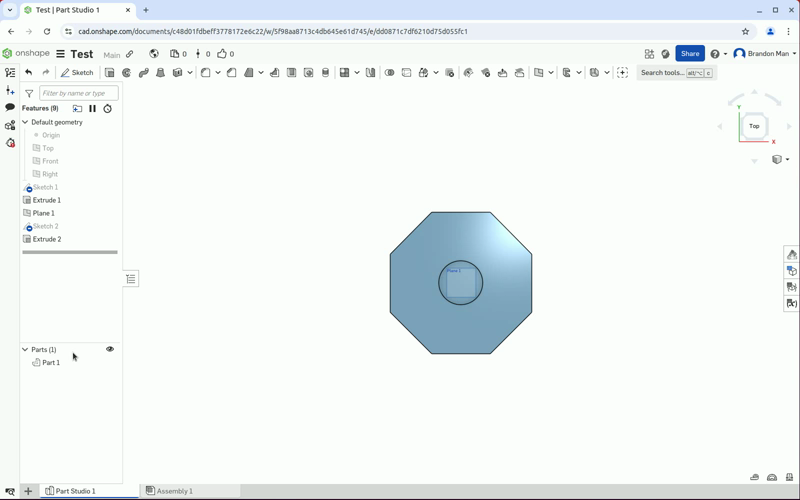
key(shift+p)
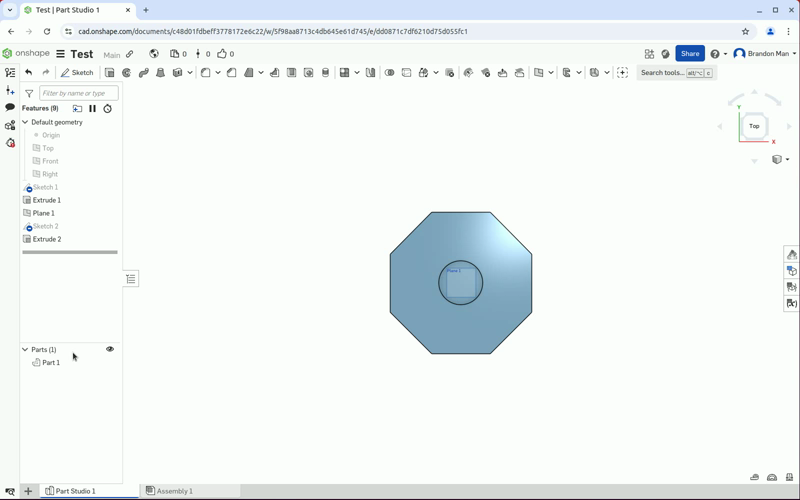
key(space)
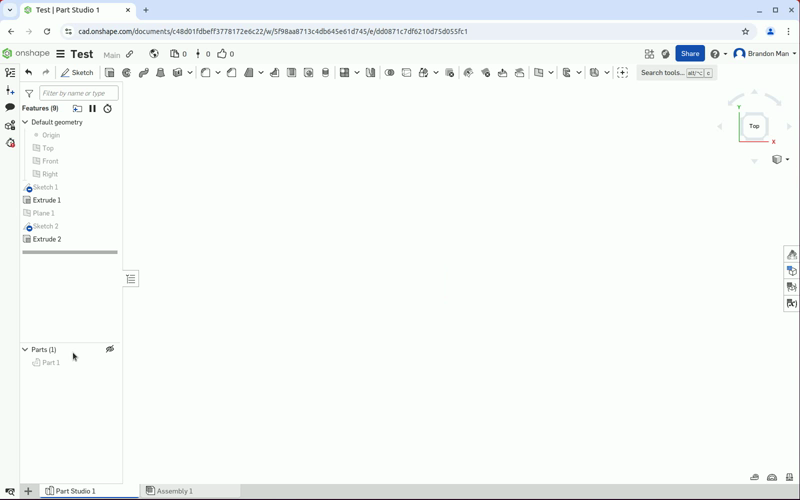
key_down(shift)
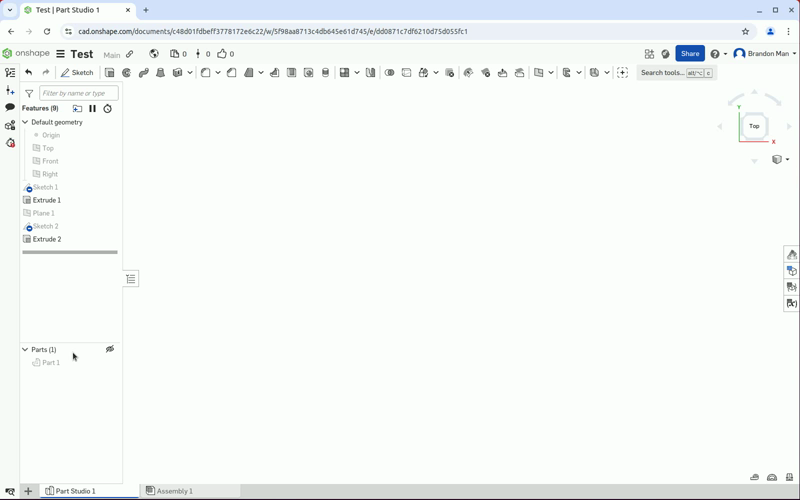
key(up)
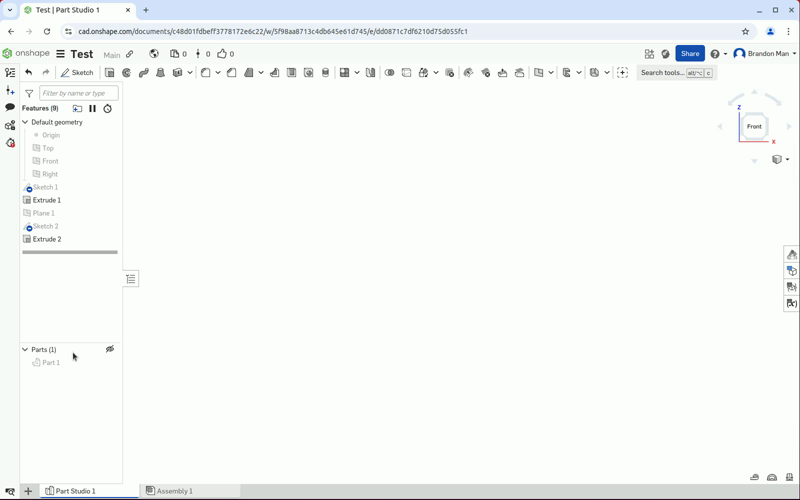
key_up(shift)
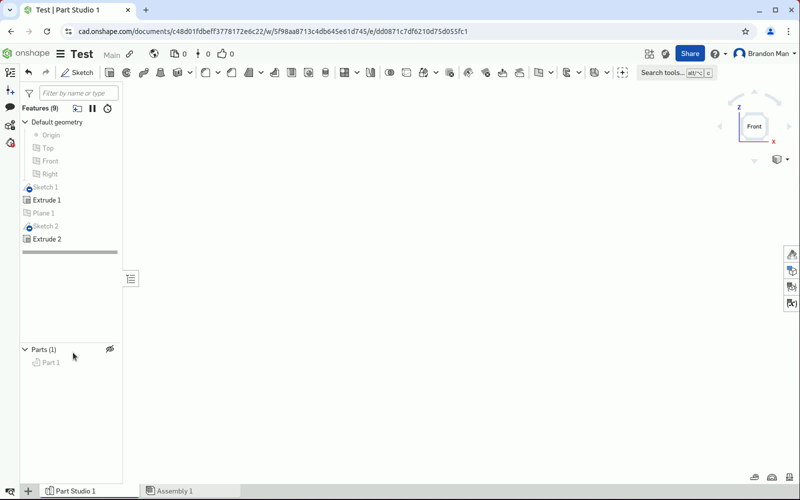
key(space)
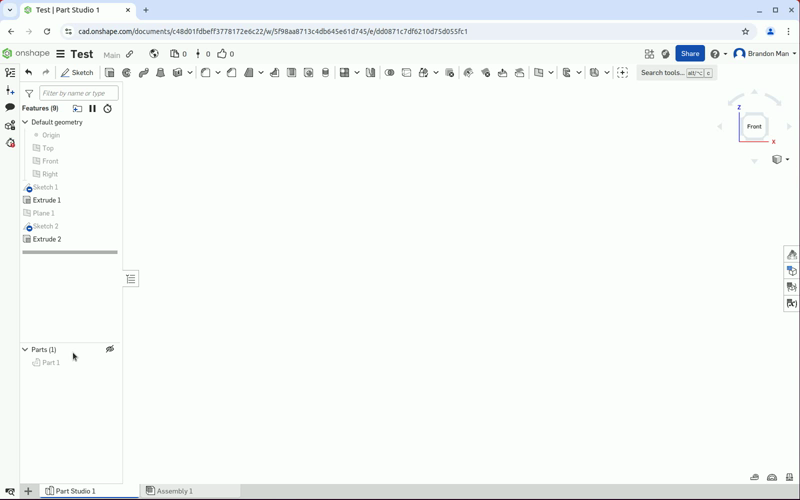
key_down(shift)
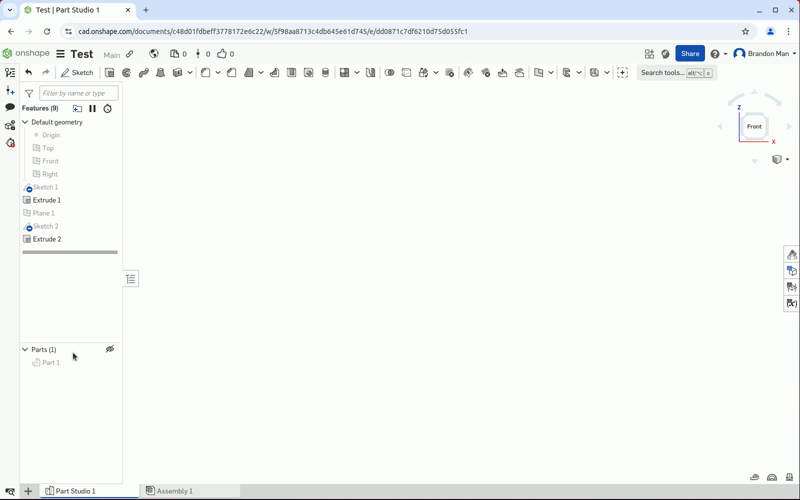
key(left)
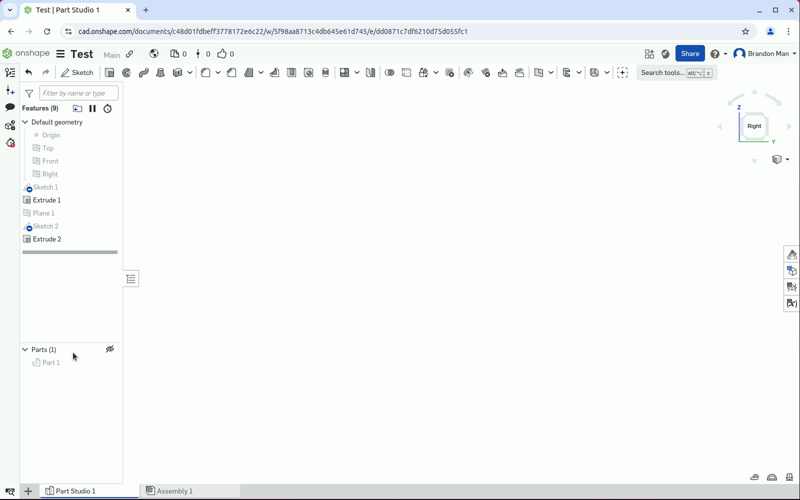
key_up(shift)
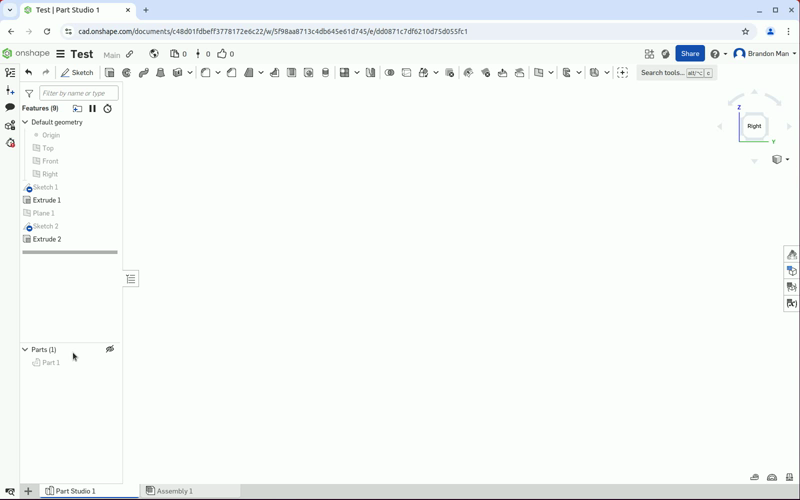
mouse_move(73, 352)
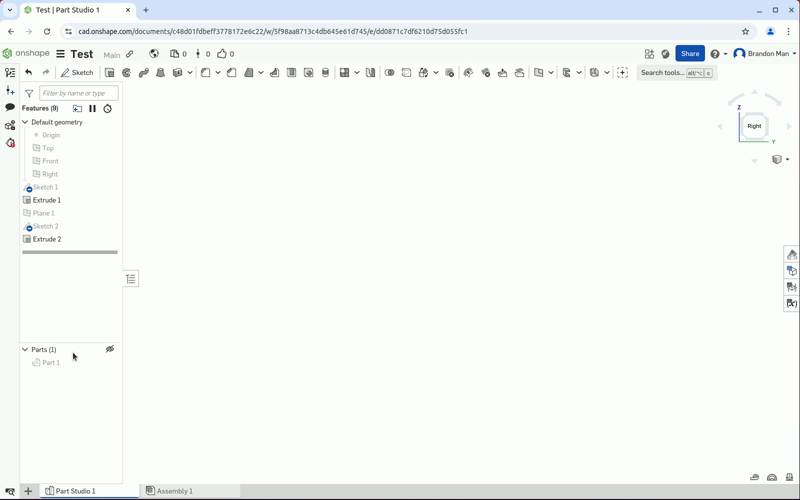
key(shift+y)
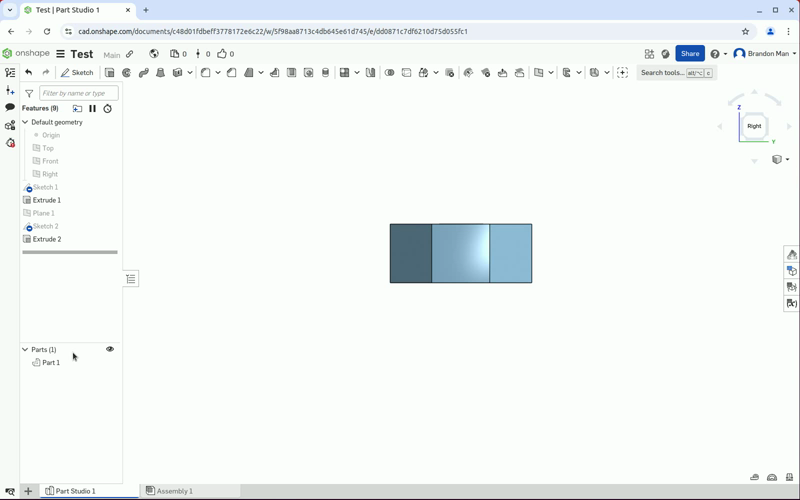
mouse_move(541, 75)
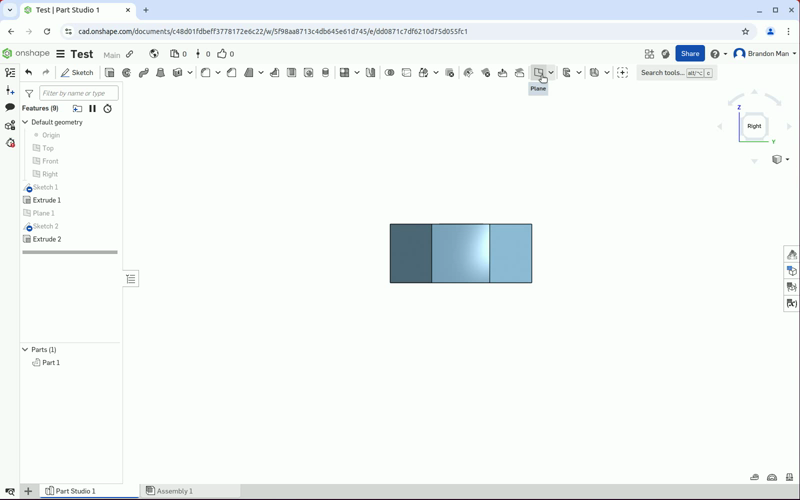
click(541, 75)
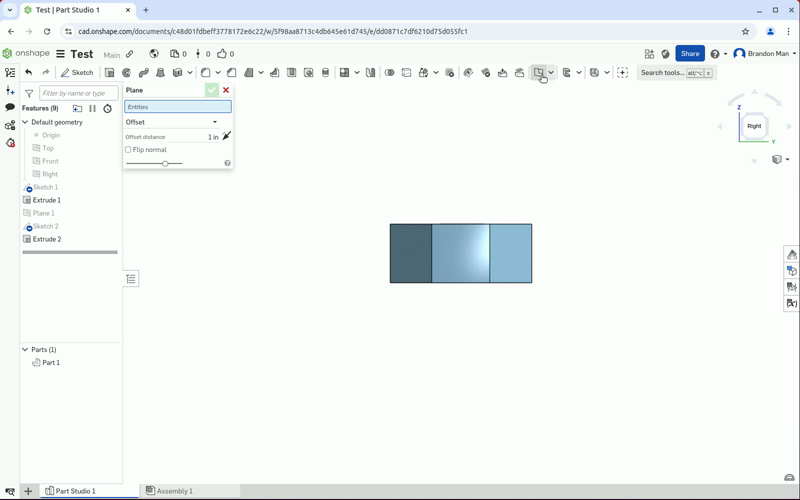
mouse_move(73, 176)
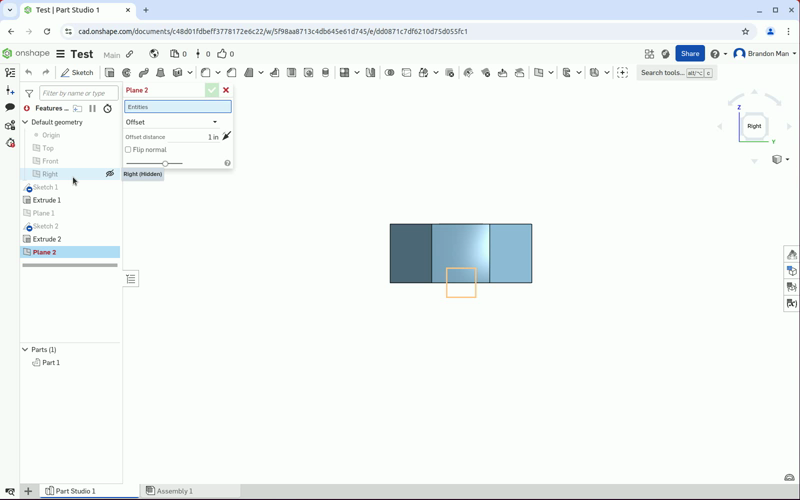
click(73, 176)
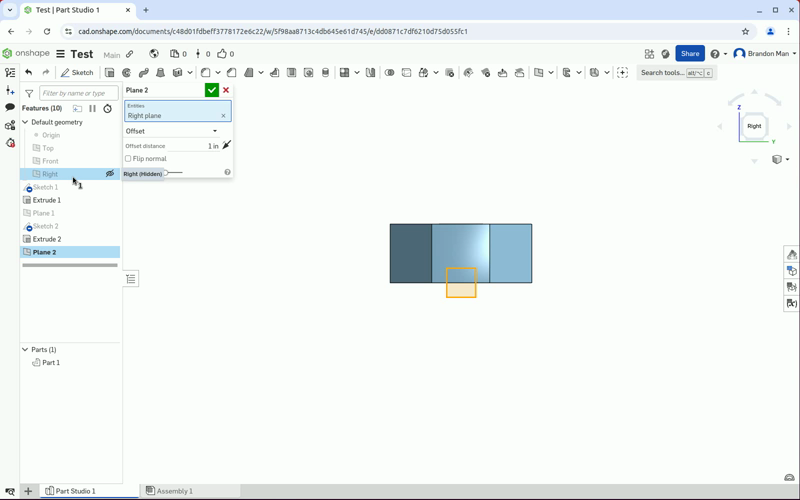
key(tab, 2)
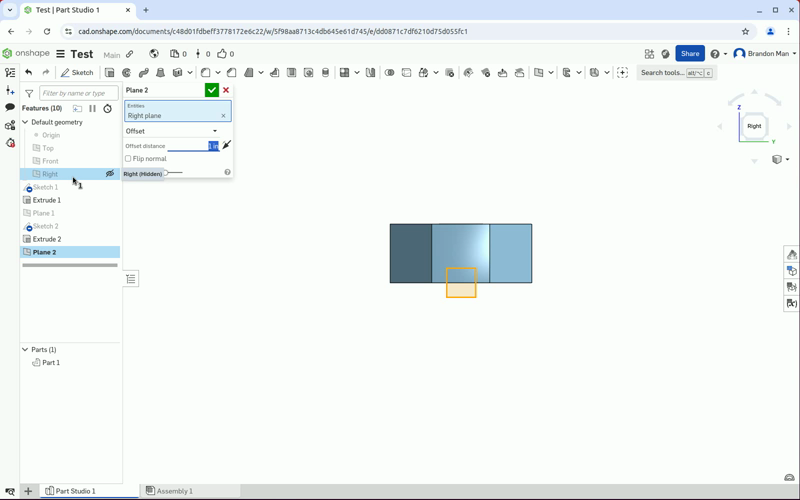
text(14.45)
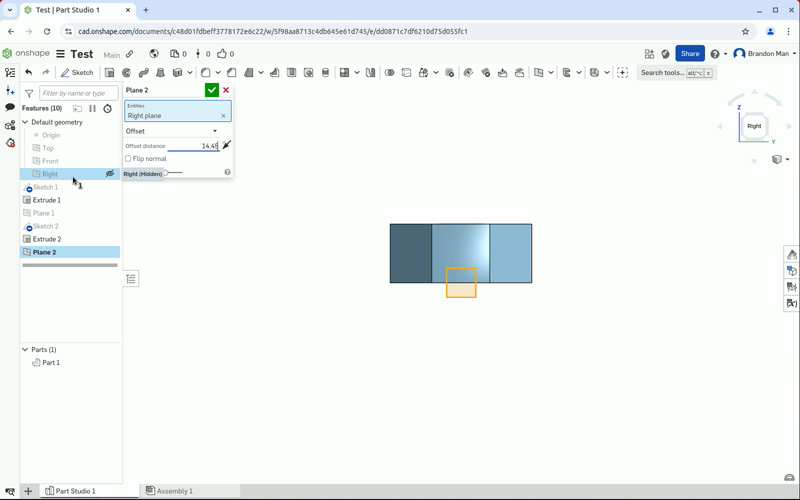
key(enter, 2)
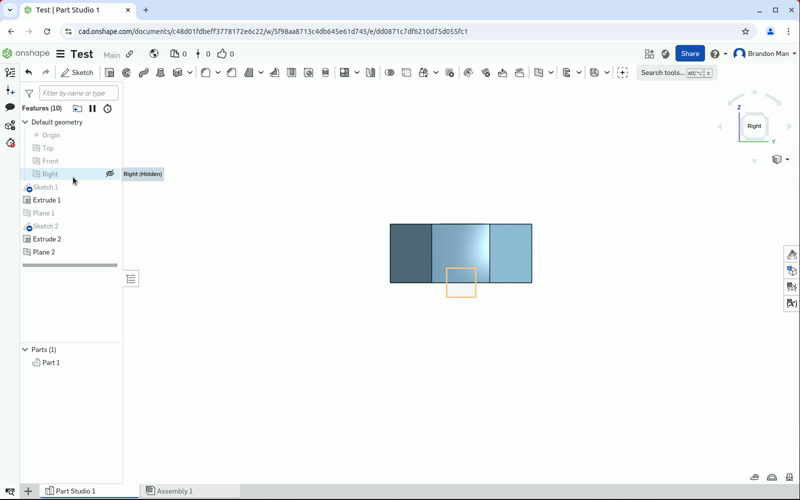
key(shift+s)
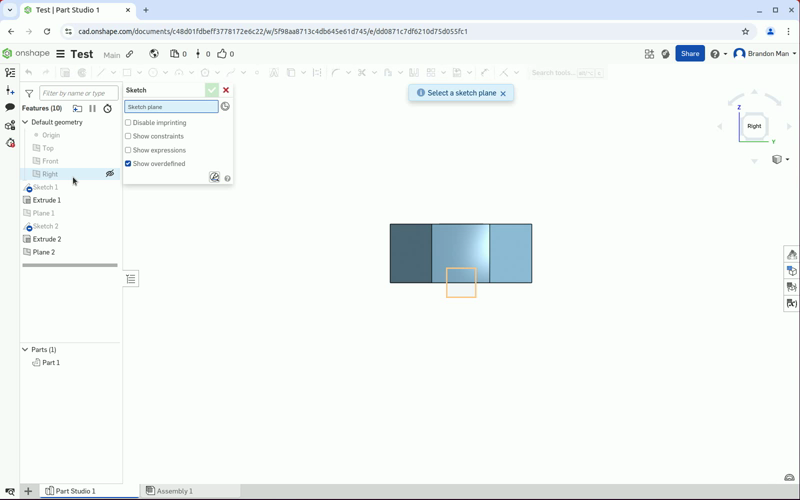
mouse_move(73, 254)
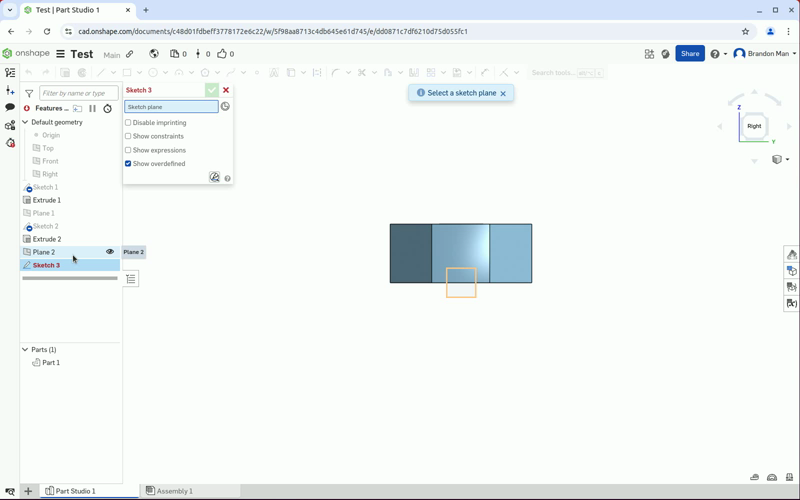
click(73, 254)
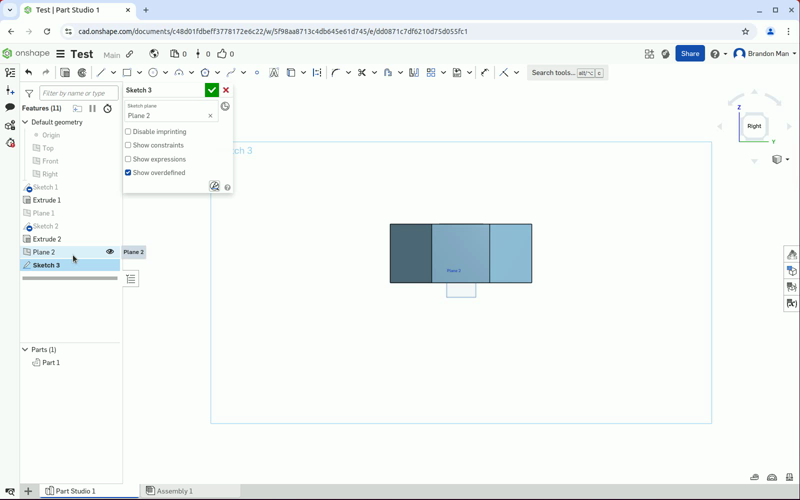
mouse_move(73, 352)
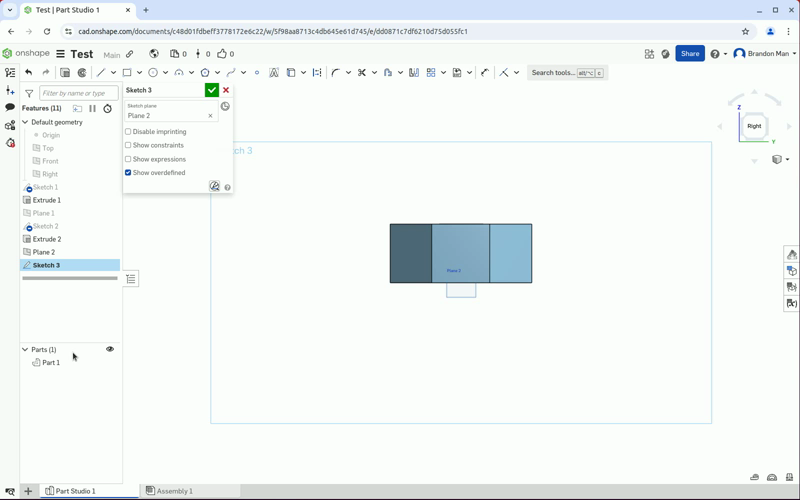
key(y)
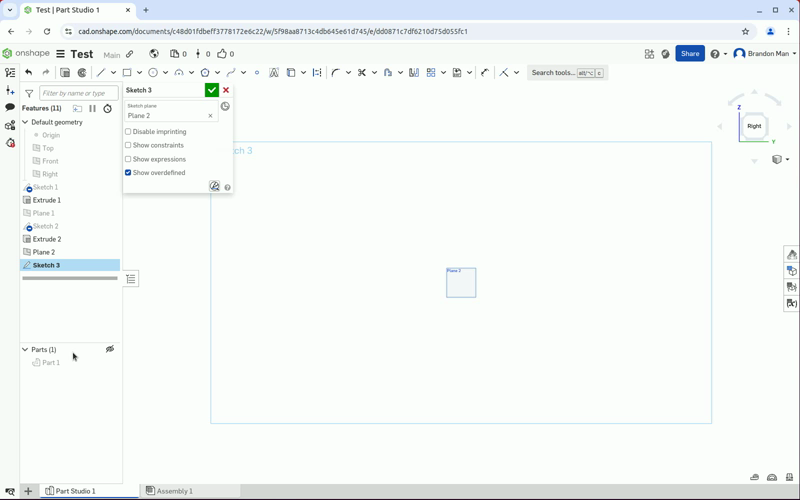
key(c)
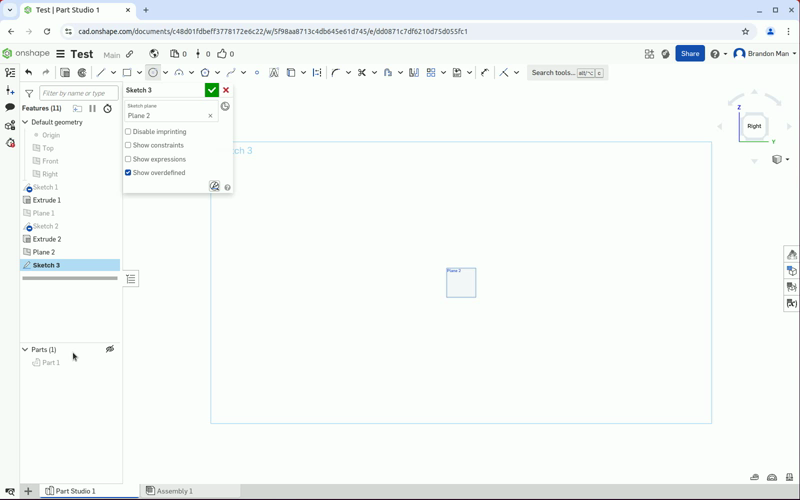
key_down(shift)
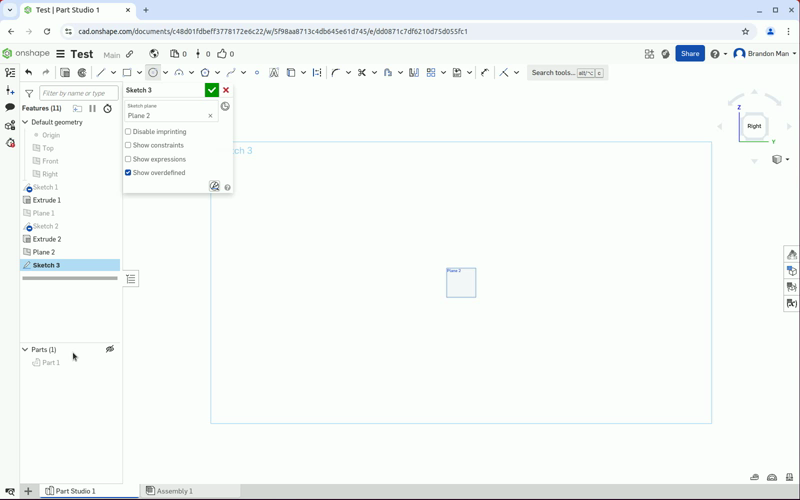
mouse_move(461, 253)
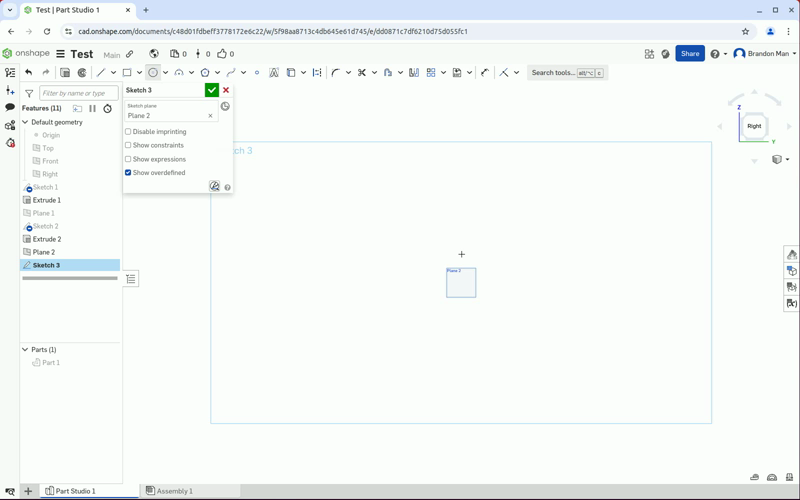
click(461, 253)
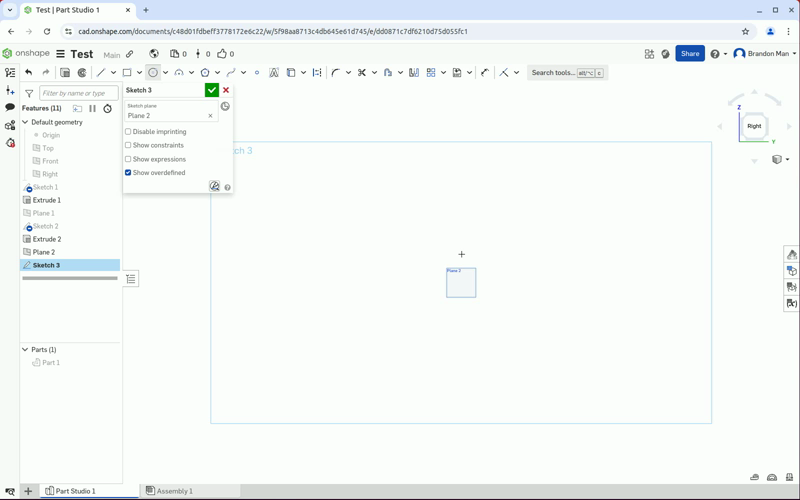
key_up(shift)
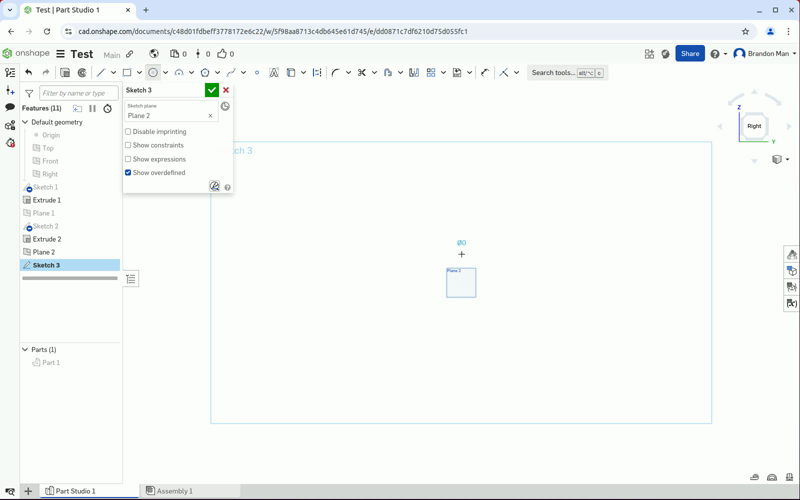
mouse_move(479, 253)
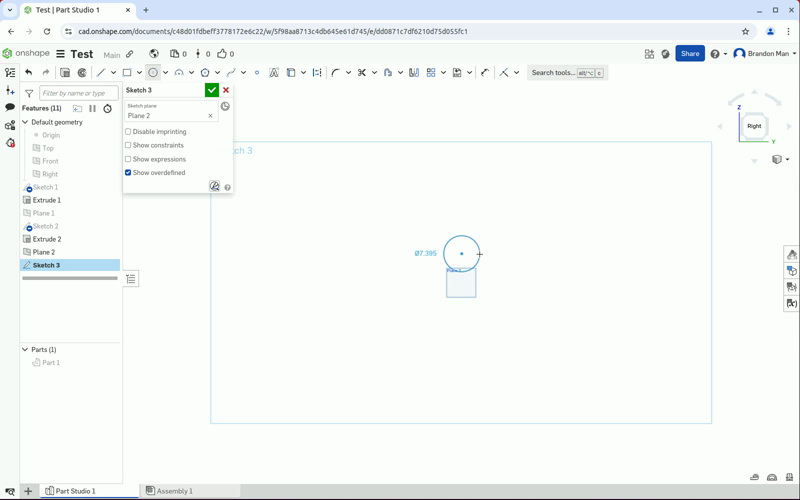
click(479, 253)
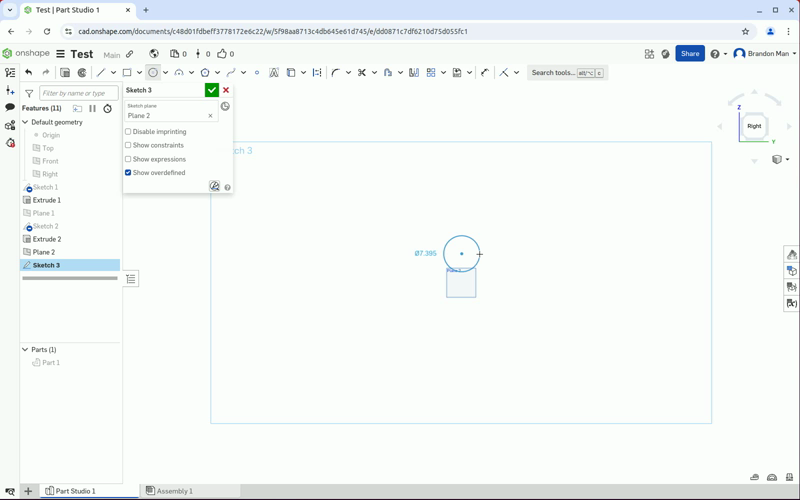
key(esc)
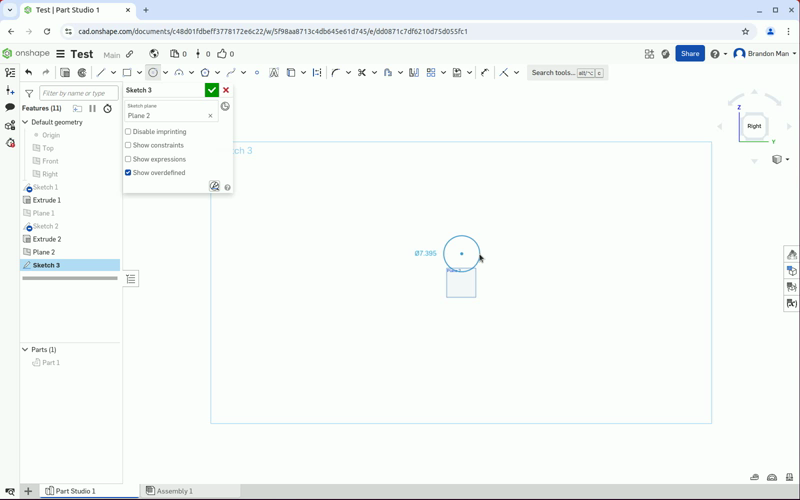
mouse_move(451, 256)
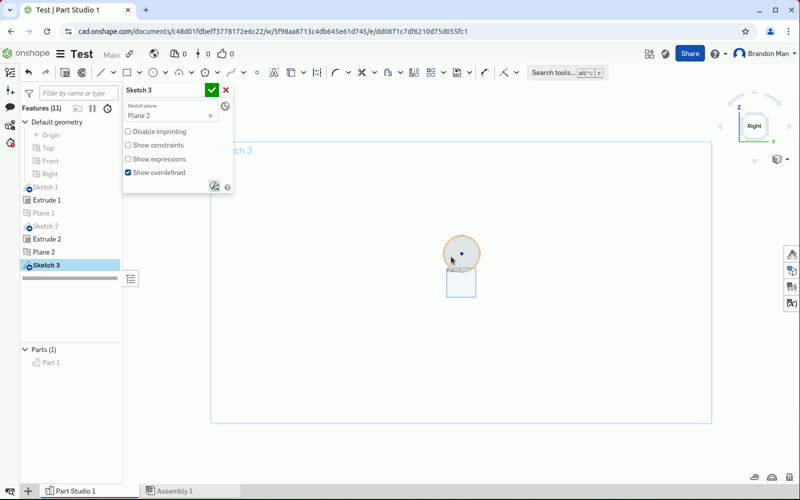
scroll(6)
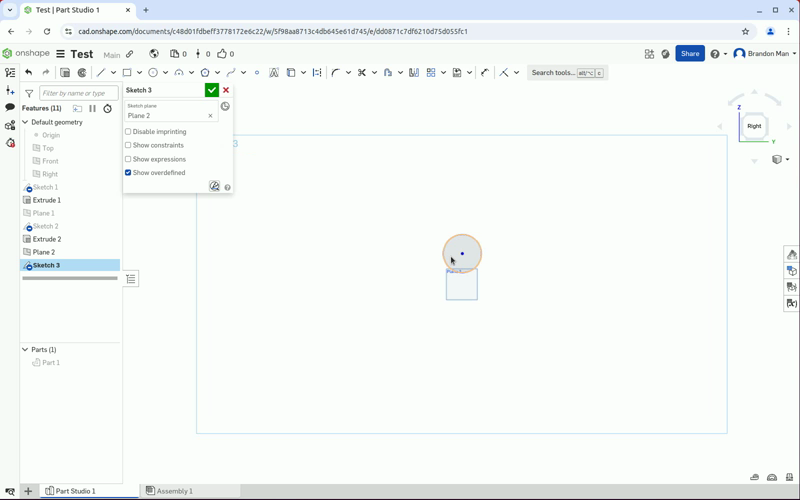
scroll(6)
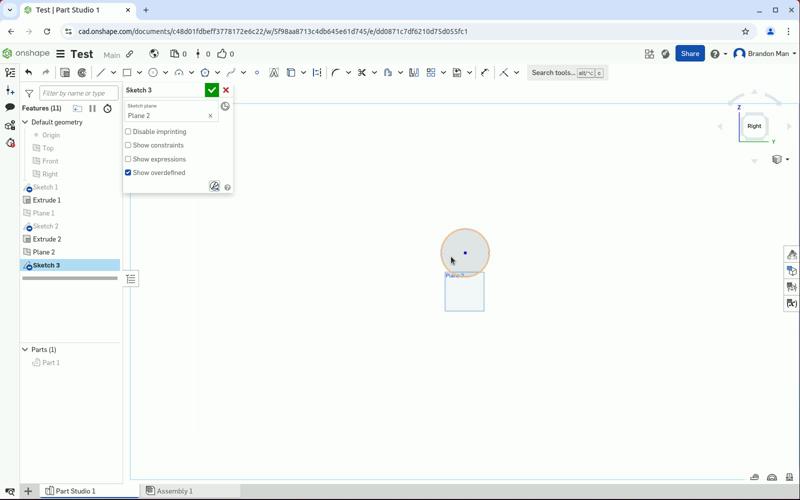
scroll(6)
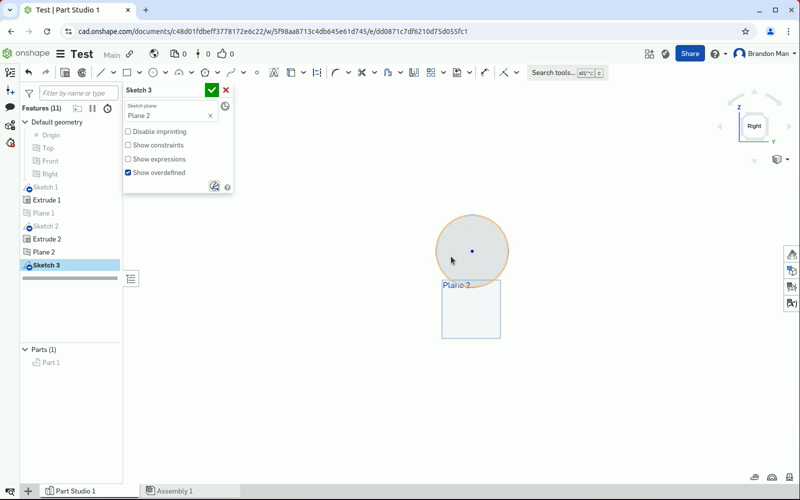
scroll(6)
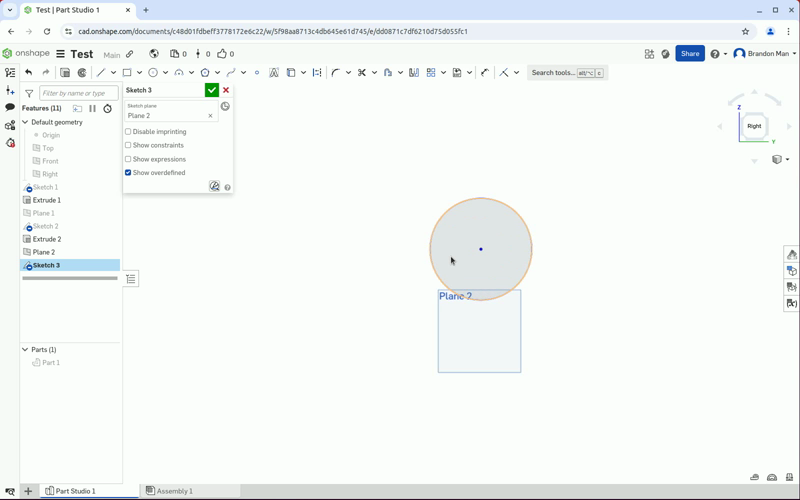
scroll(6)
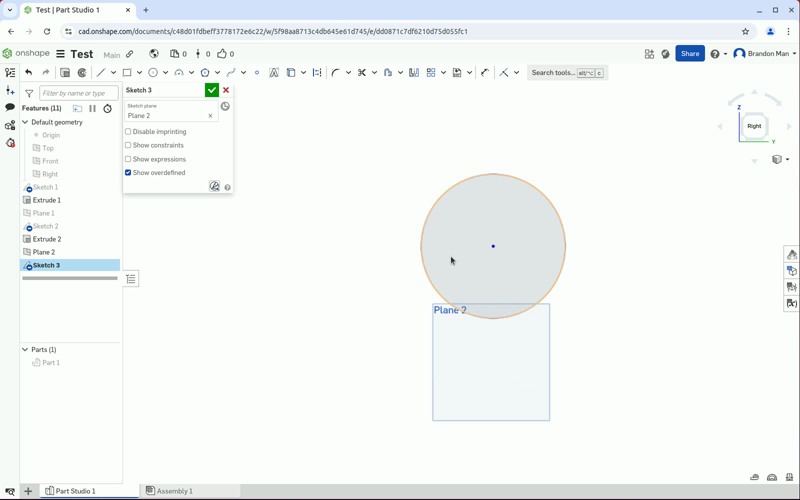
scroll(6)
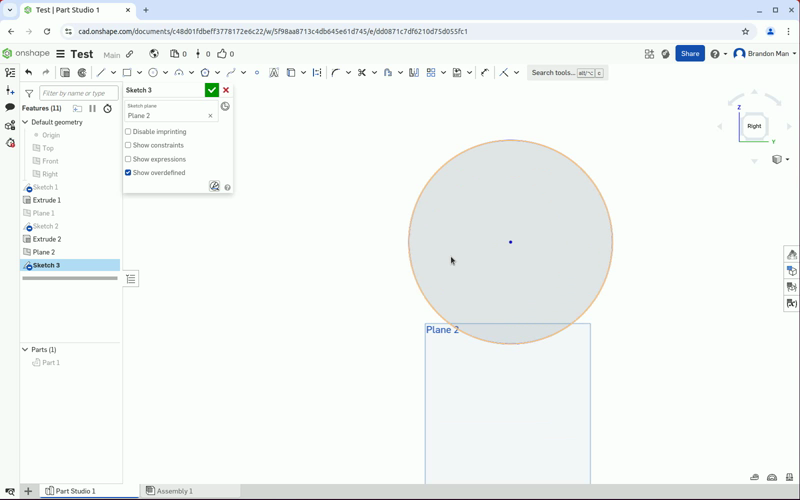
scroll(6)
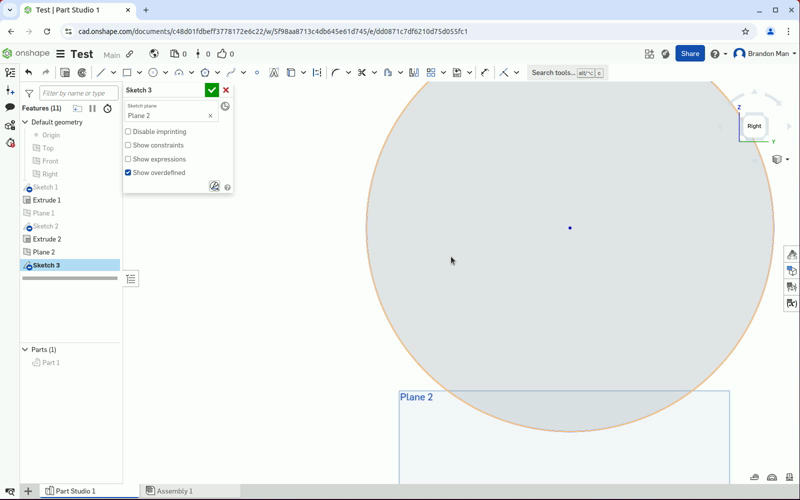
click(451, 256)
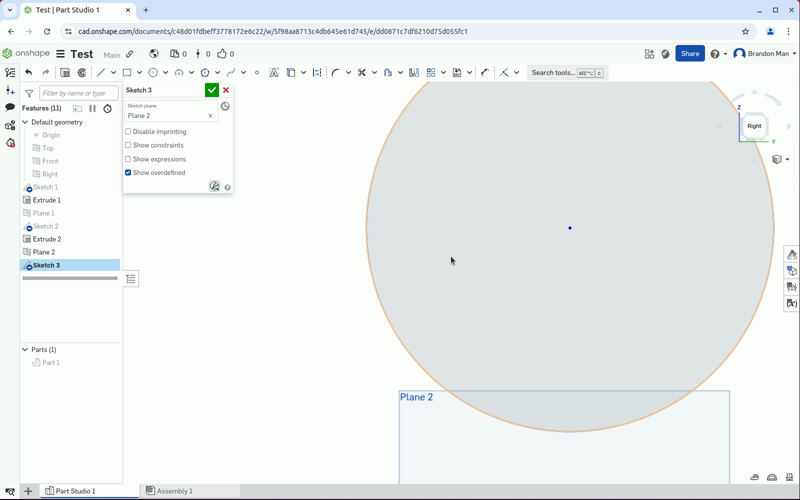
scroll(-6)
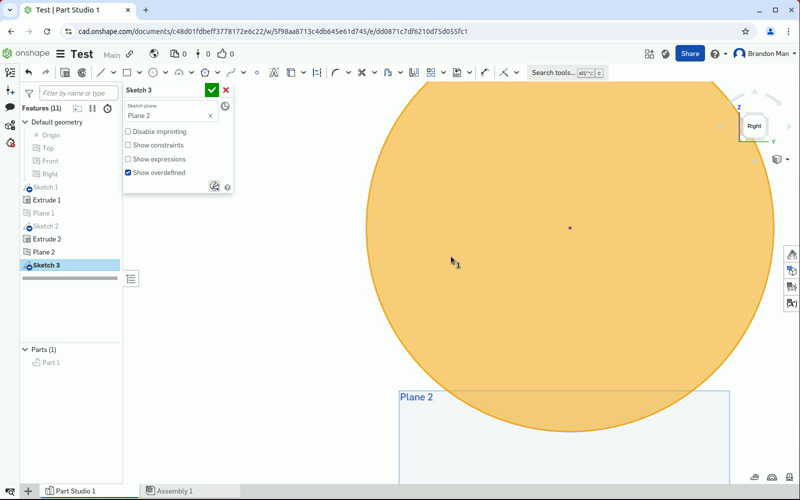
scroll(-6)
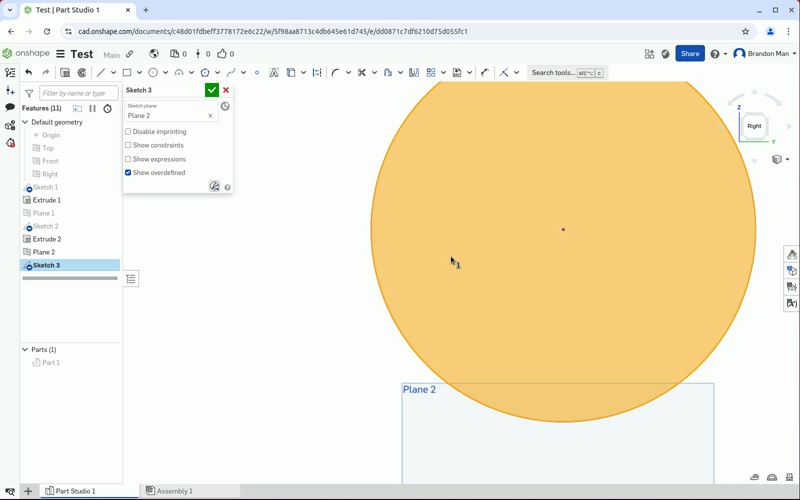
scroll(-6)
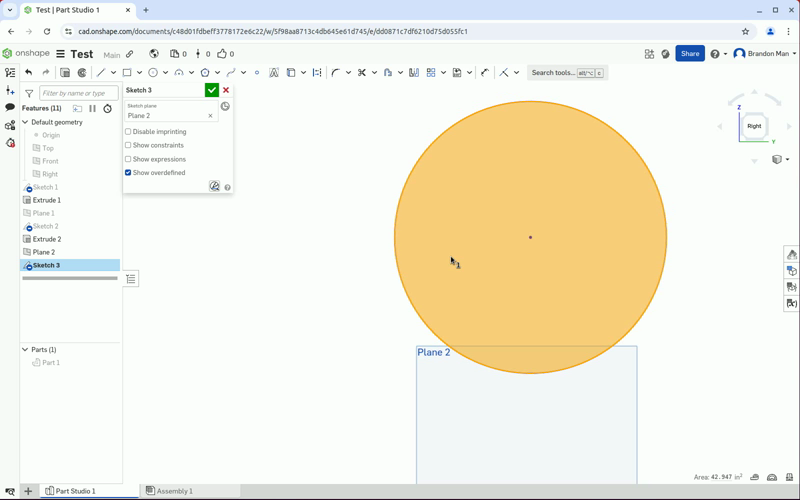
scroll(-6)
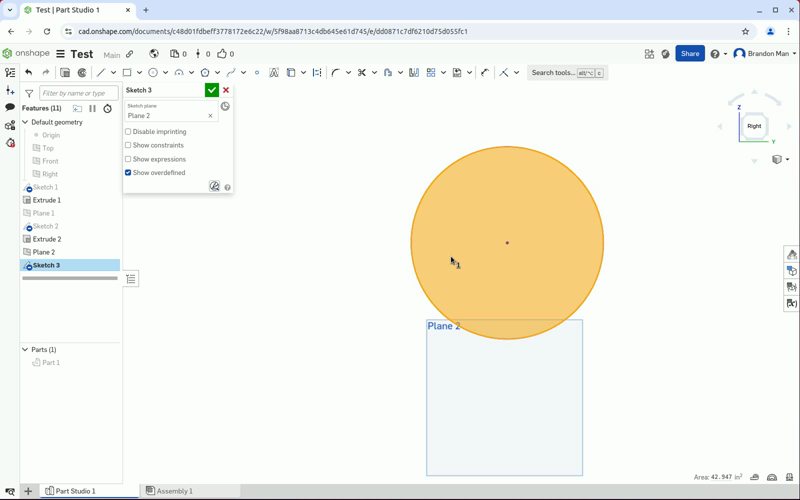
scroll(-6)
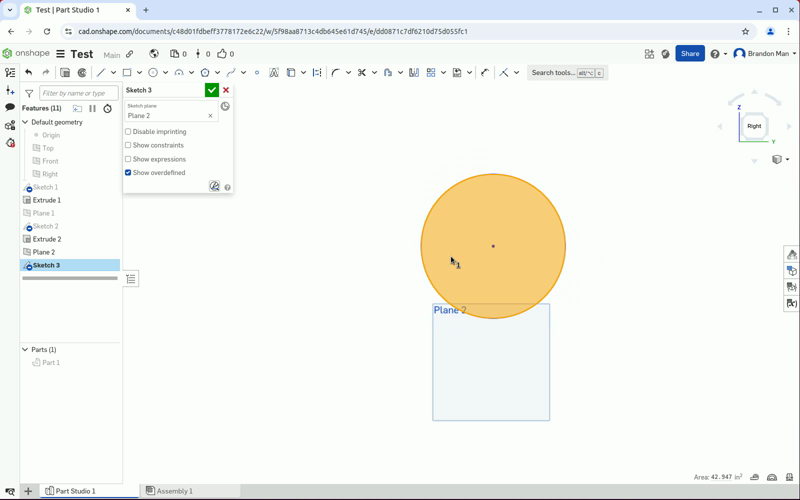
scroll(-6)
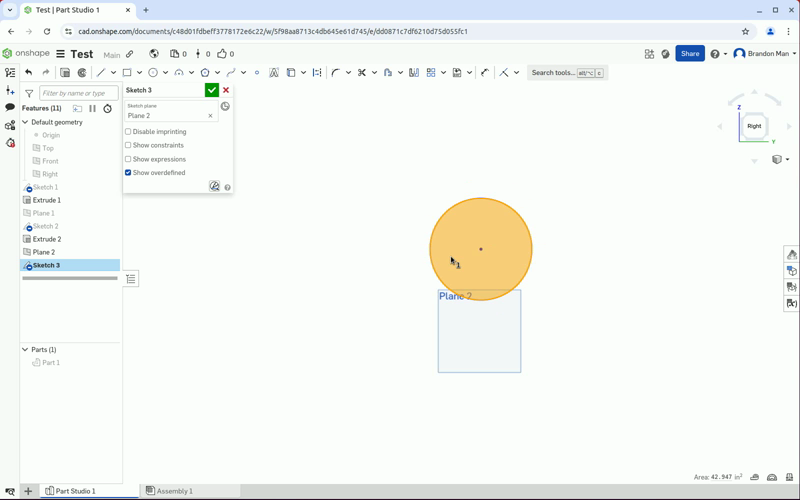
scroll(-6)
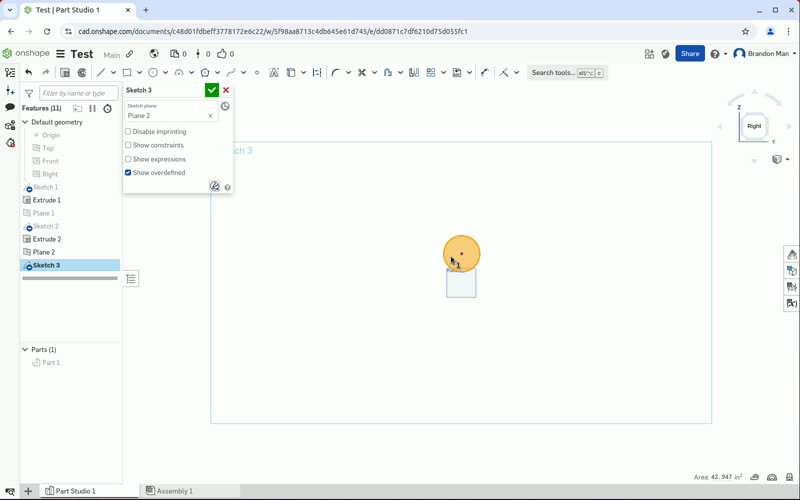
mouse_move(73, 352)
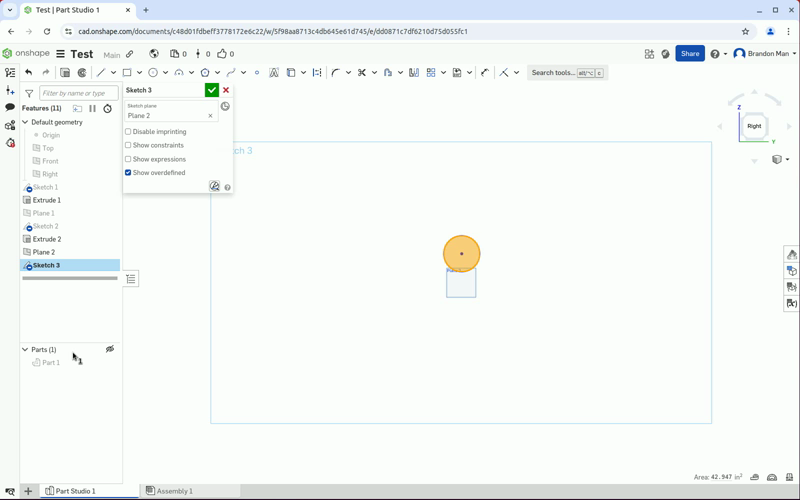
key(shift+y)
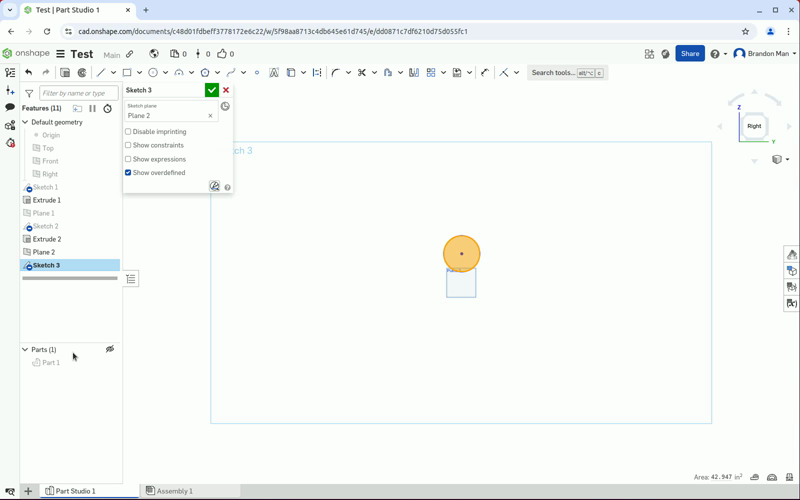
key(shift+e)
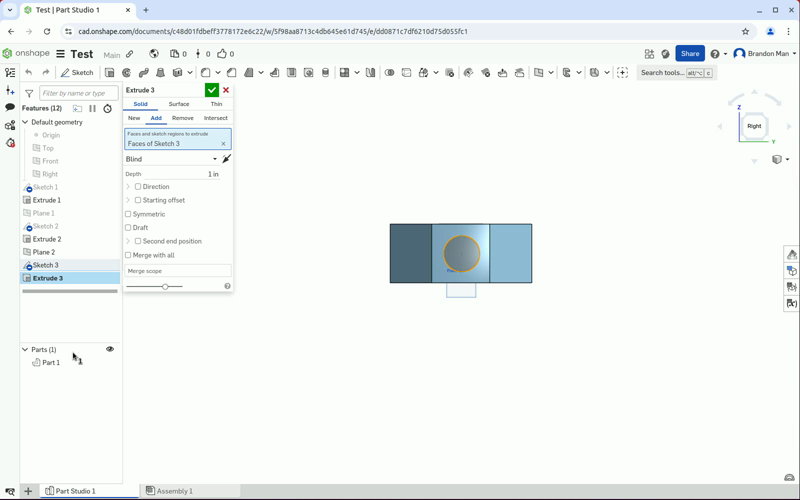
mouse_move(143, 106)
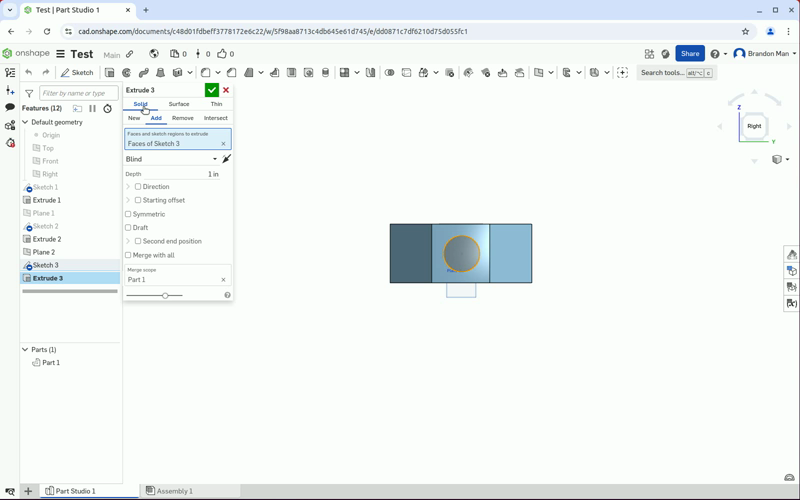
click(143, 106)
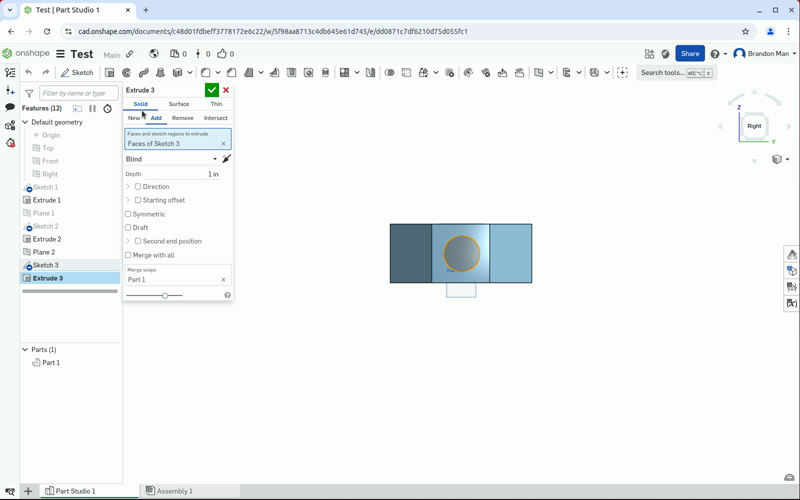
mouse_move(137, 120)
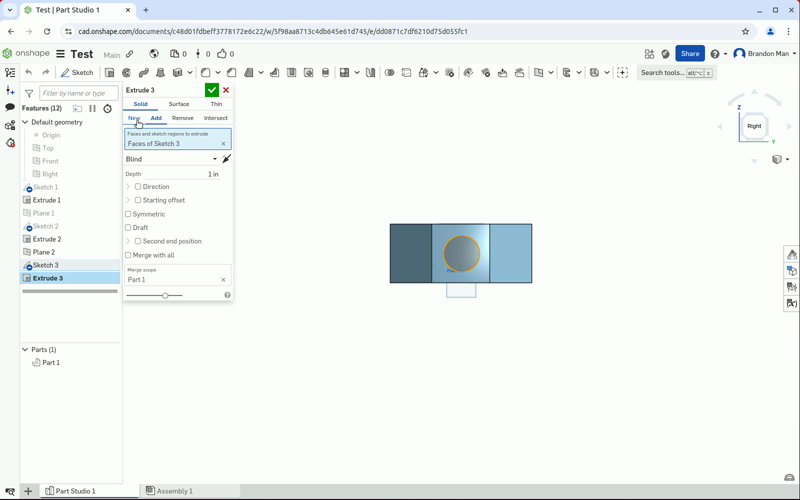
click(137, 120)
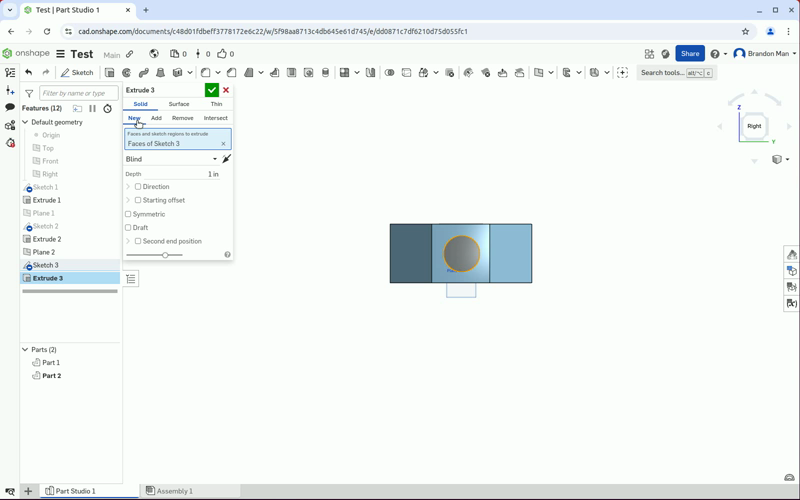
key(tab, 4)
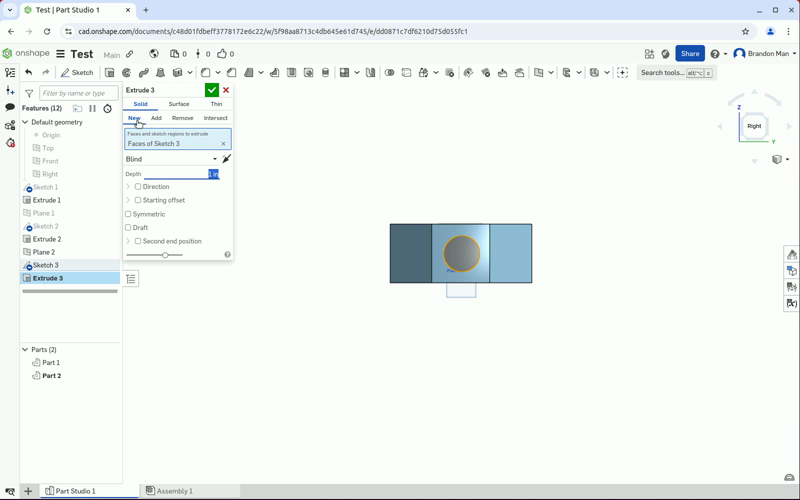
text(8.666)
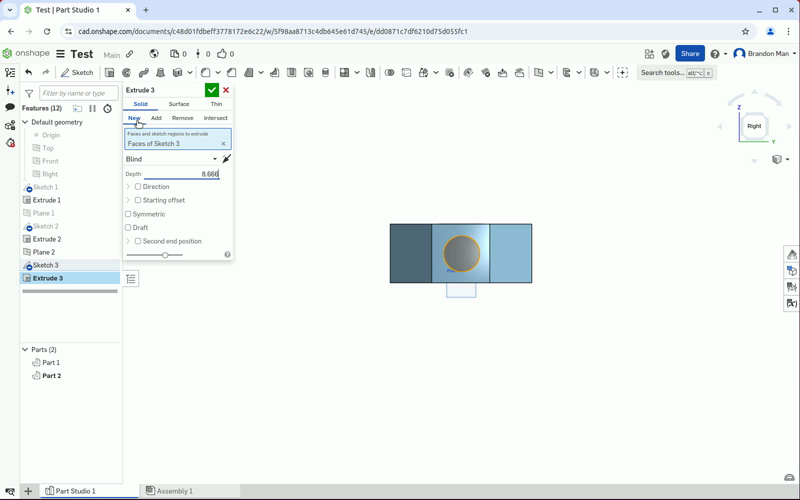
key(enter)
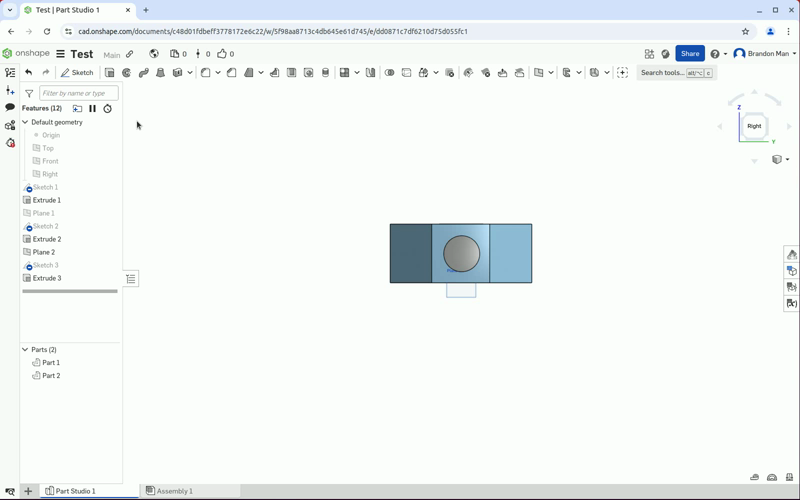
key(shift+h)
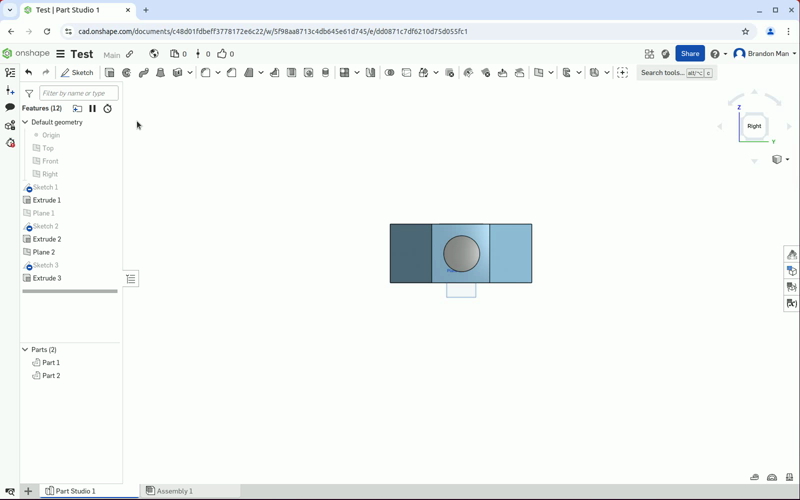
key(shift+h)
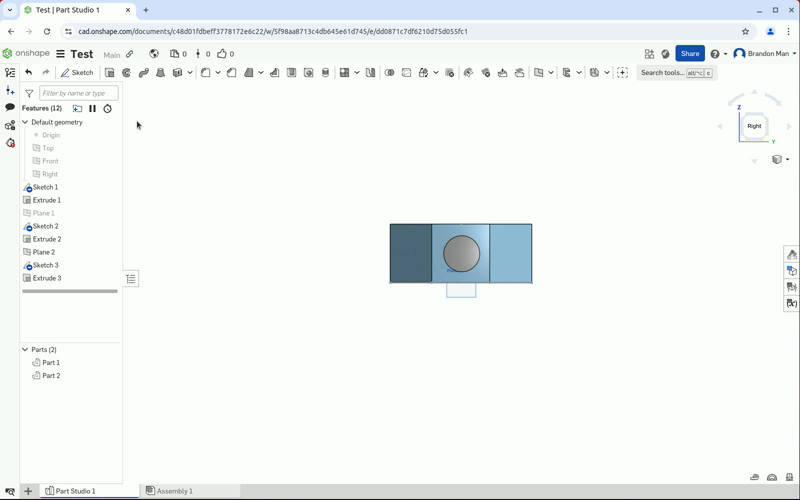
key(shift+7)
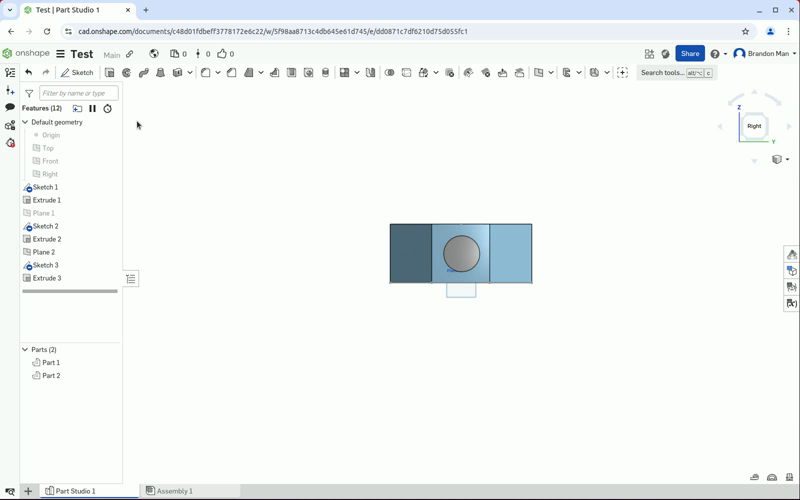
key(right, 2)
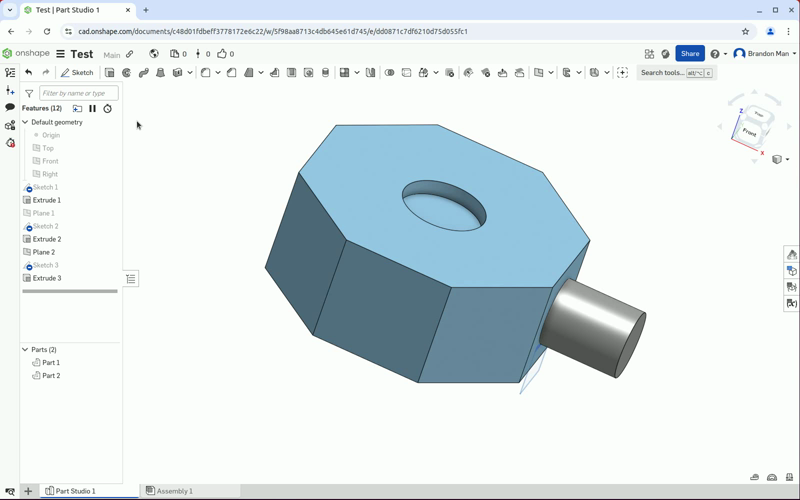
key(down, 2)
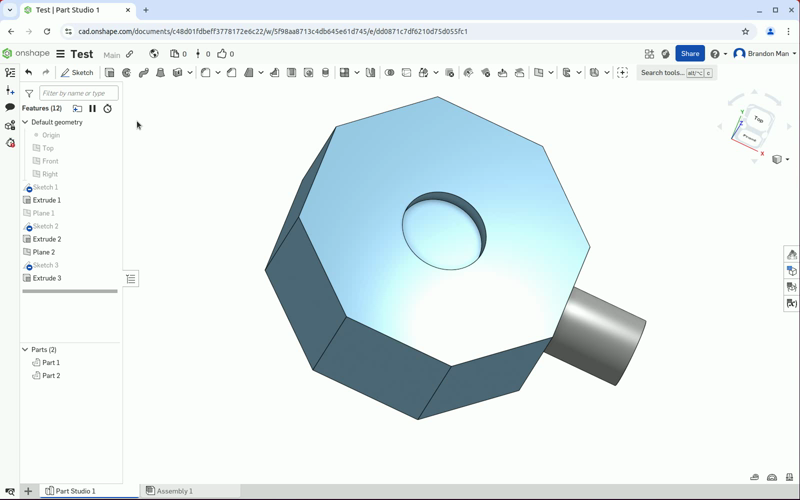
key(up, 2)
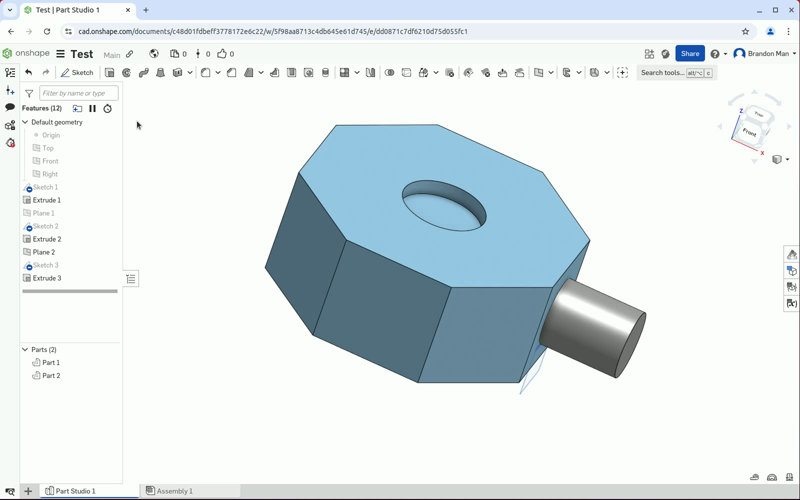
key(left, 2)
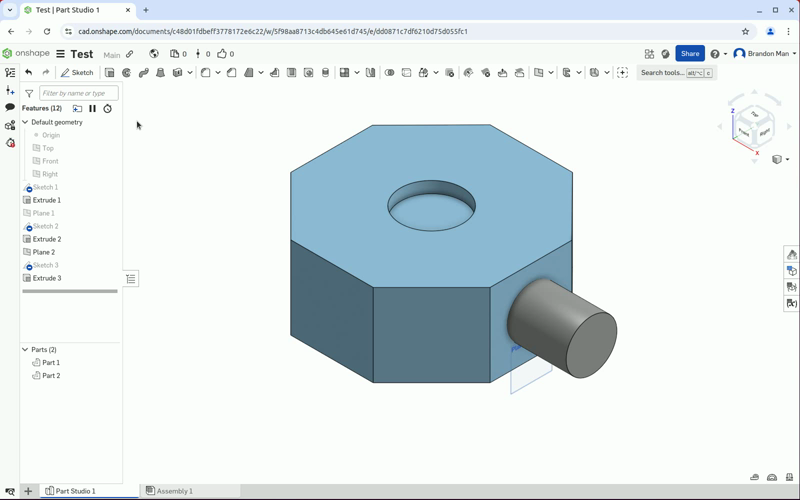
mouse_move(73, 189)
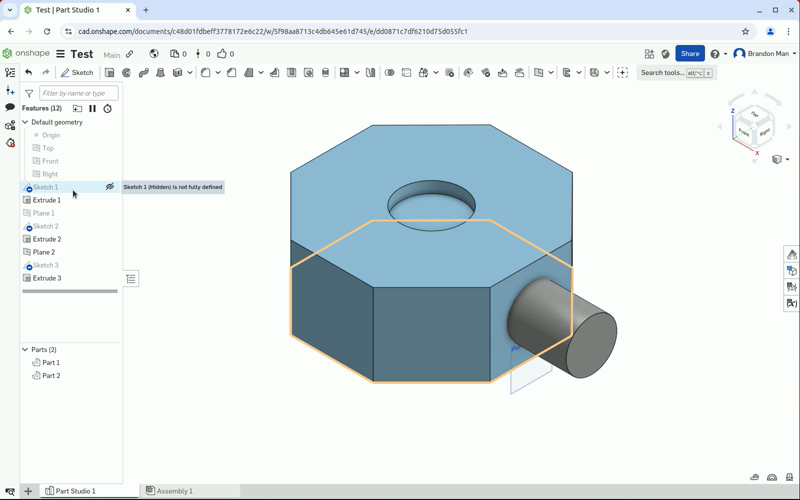
click(73, 189)